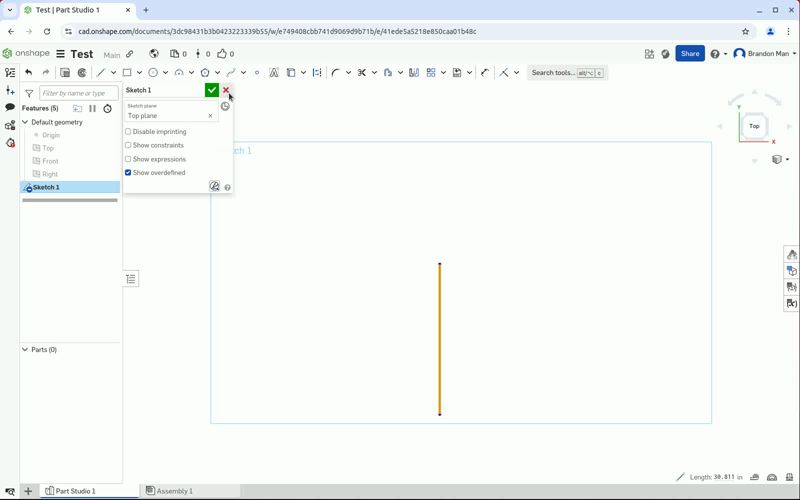
key(shift+h)
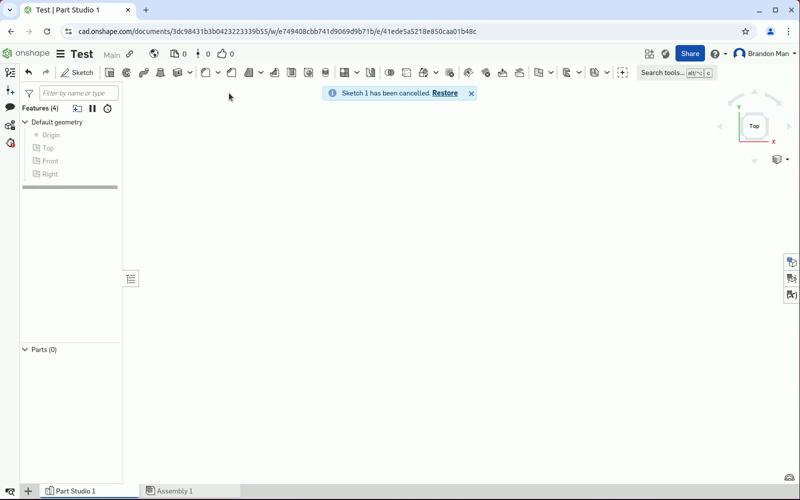
mouse_move(73, 352)
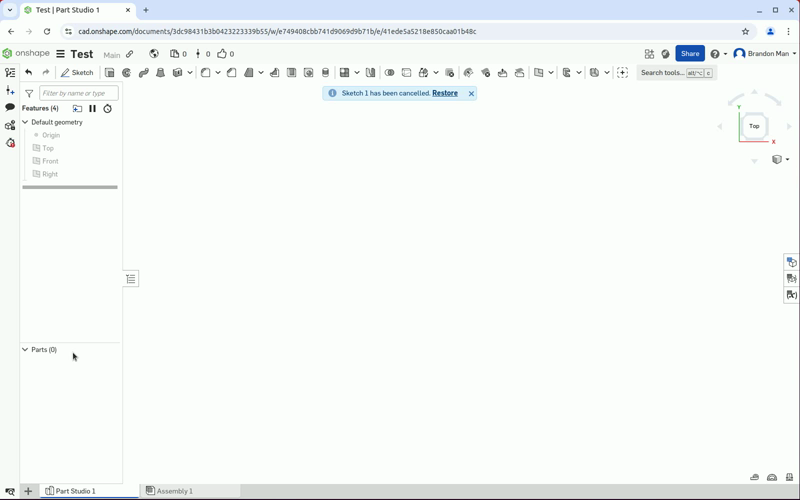
key(y)
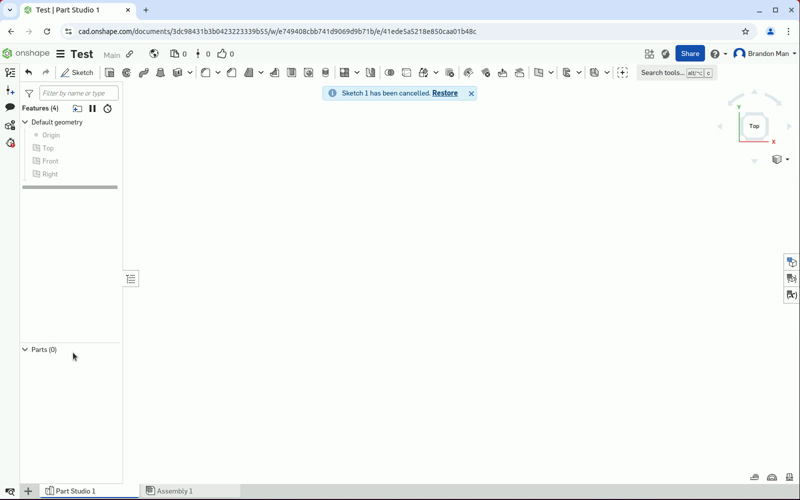
key(shift+p)
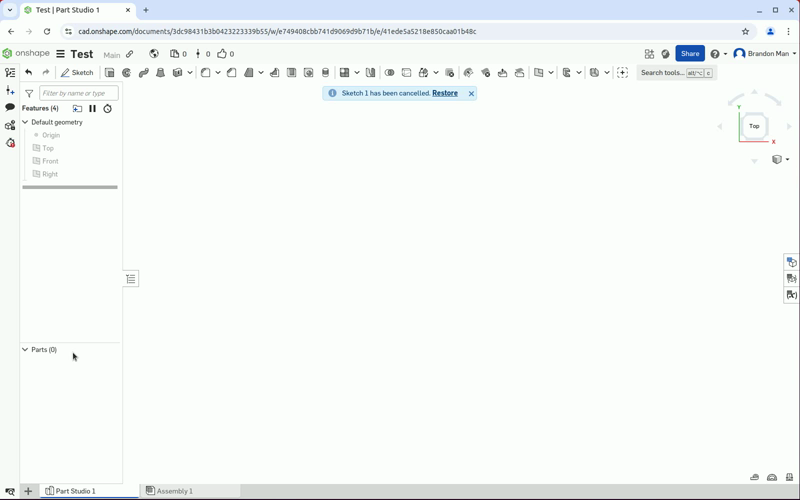
key(space)
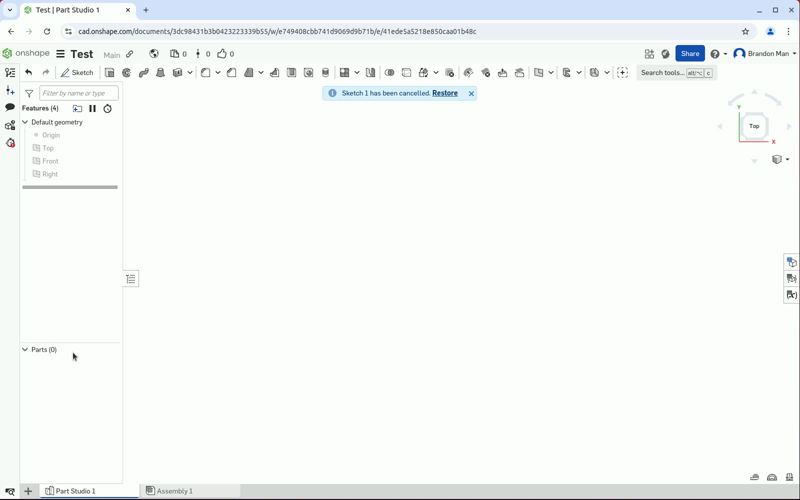
key_down(shift)
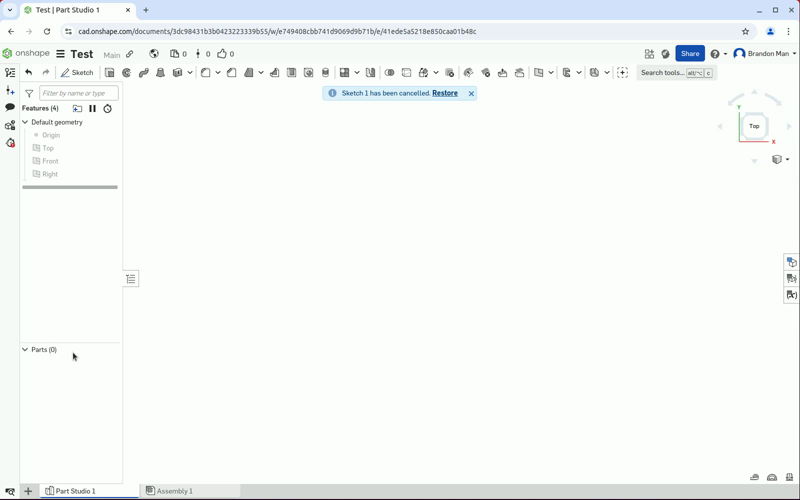
key(up)
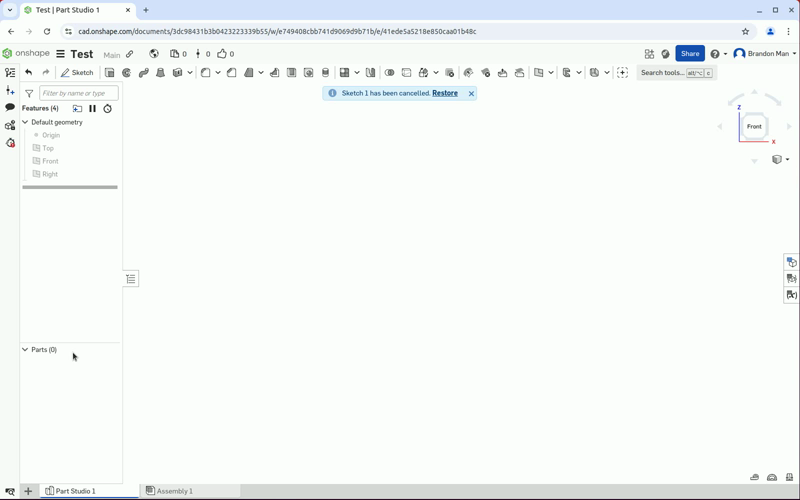
key_up(shift)
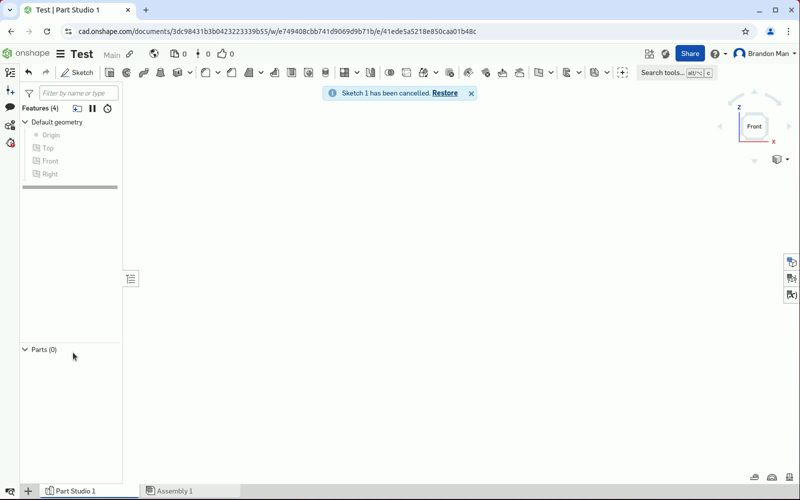
mouse_move(73, 352)
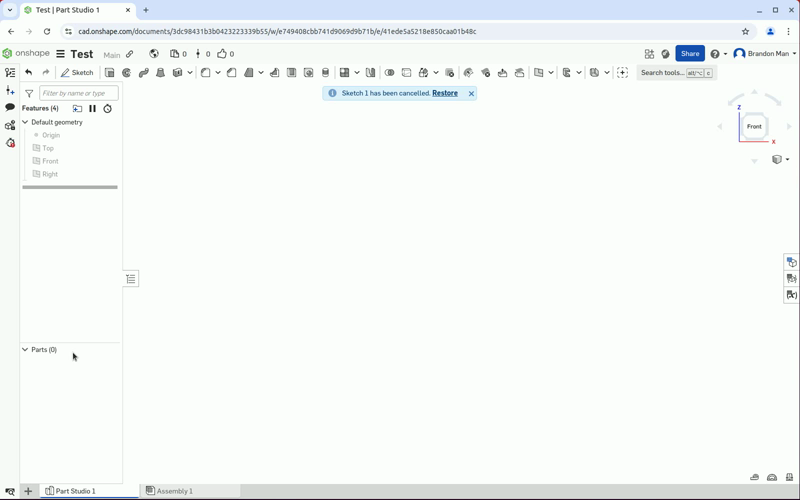
key(shift+y)
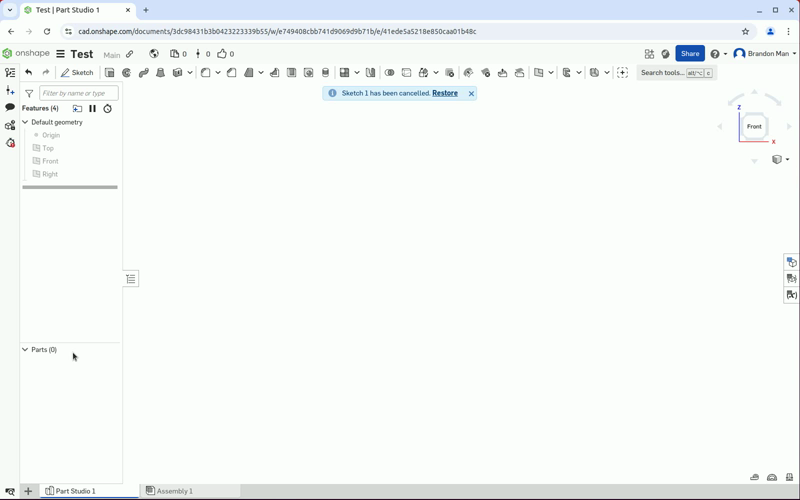
key(shift+s)
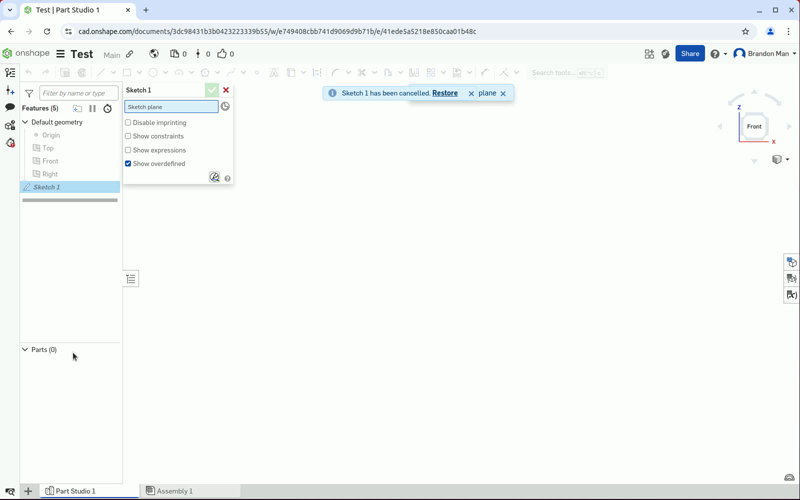
mouse_move(73, 163)
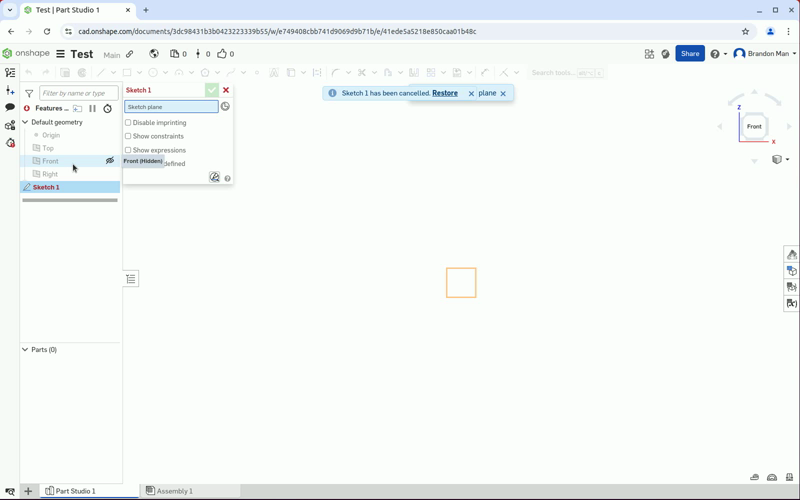
click(73, 163)
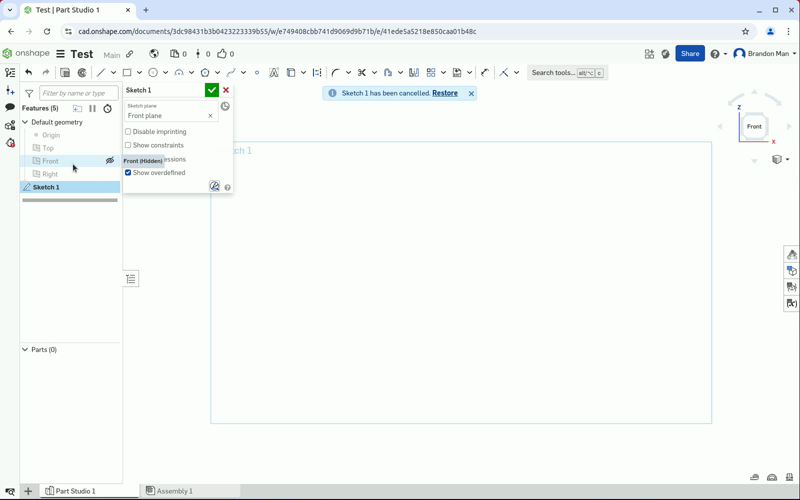
mouse_move(73, 352)
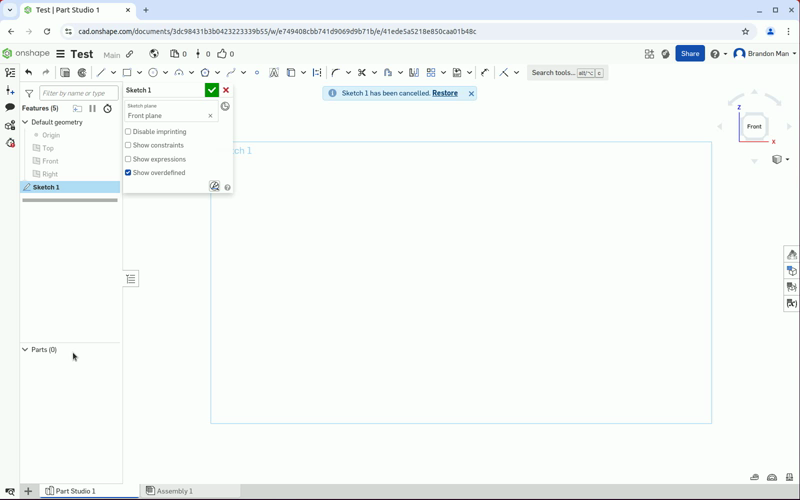
key(y)
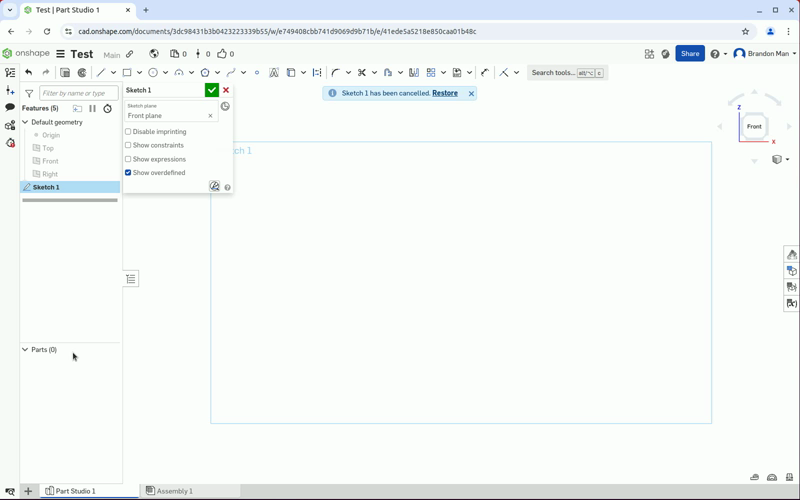
key(l)
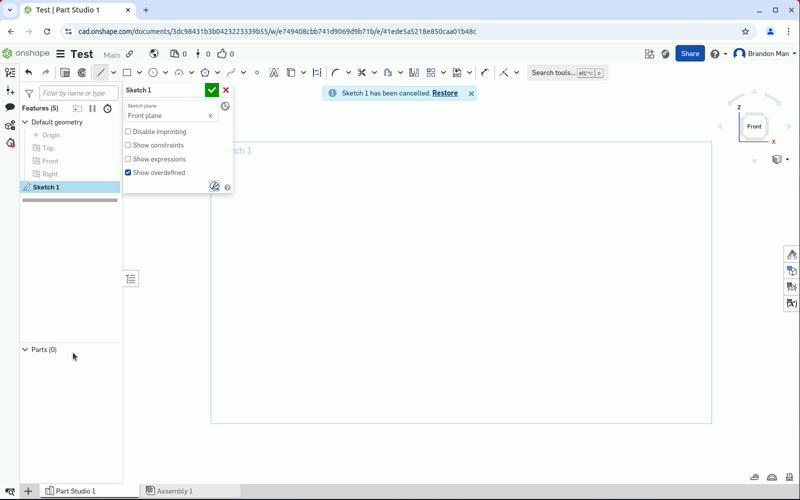
key_down(shift)
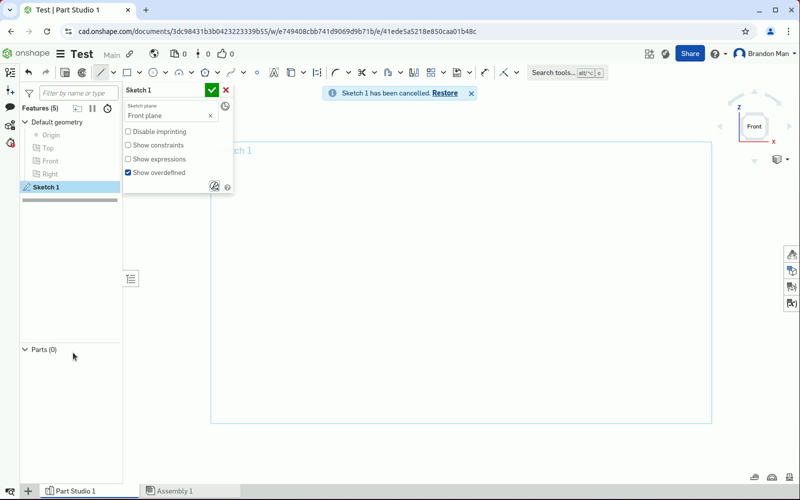
mouse_move(348, 282)
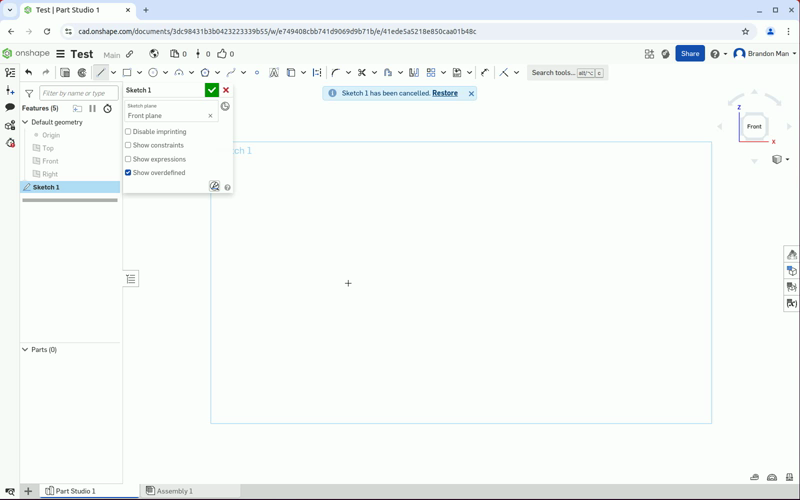
click(348, 282)
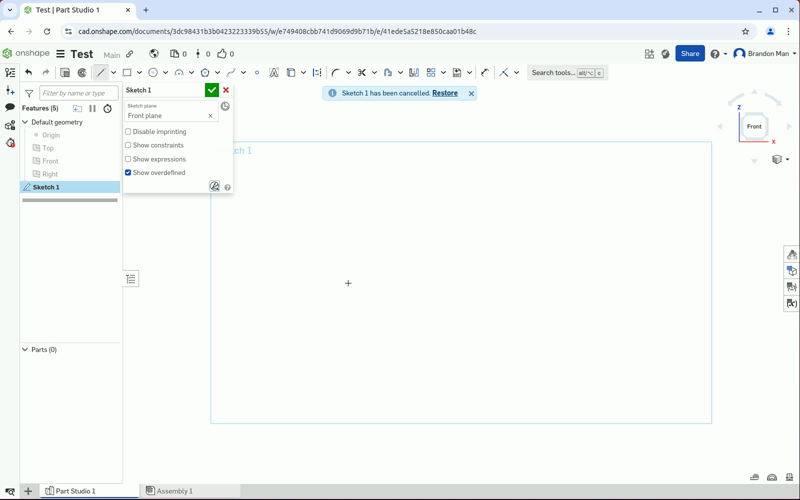
key_up(shift)
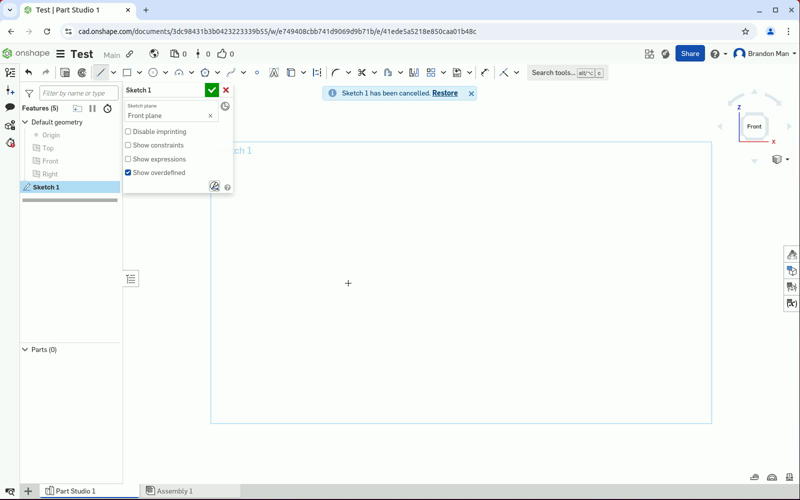
key_down(shift)
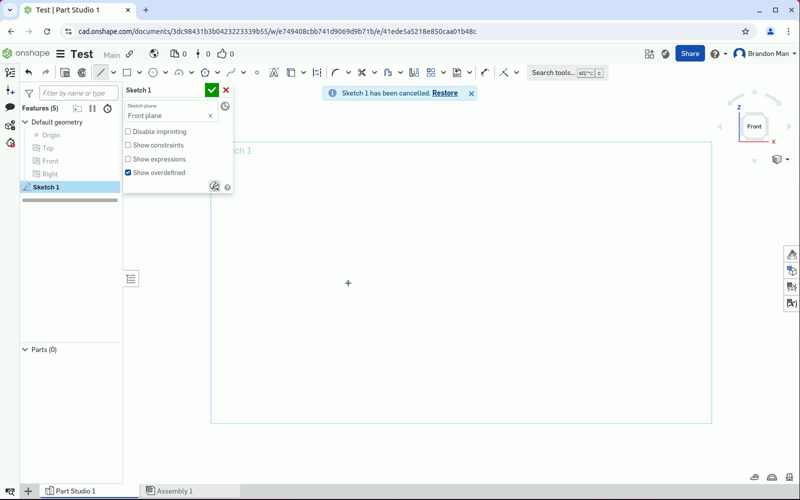
mouse_move(378, 282)
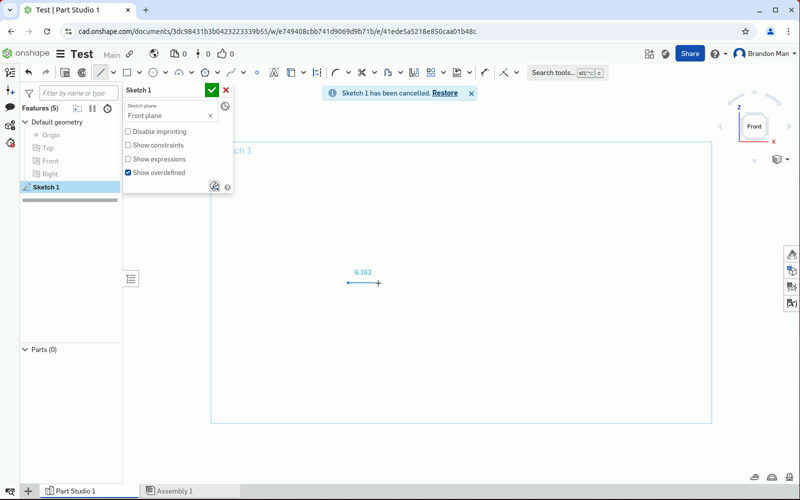
mouse_move(353, 282)
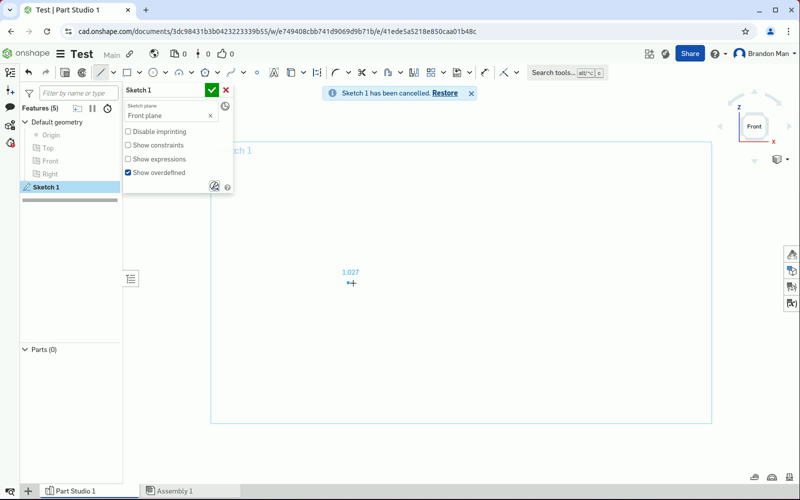
scroll(6)
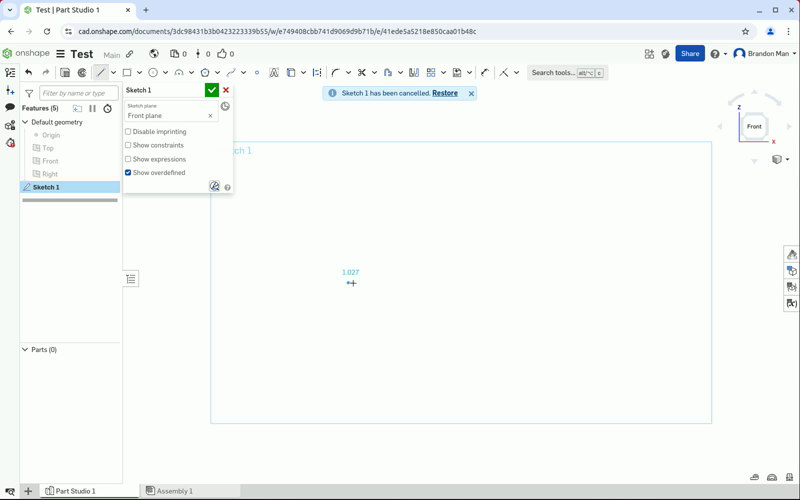
scroll(6)
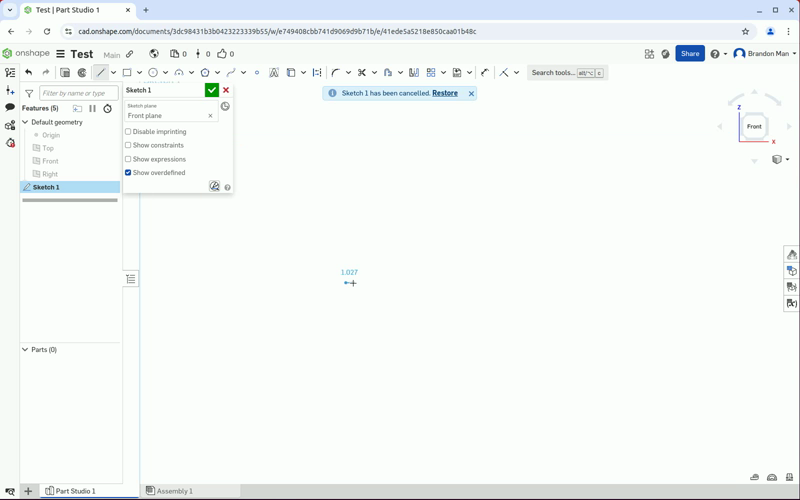
scroll(6)
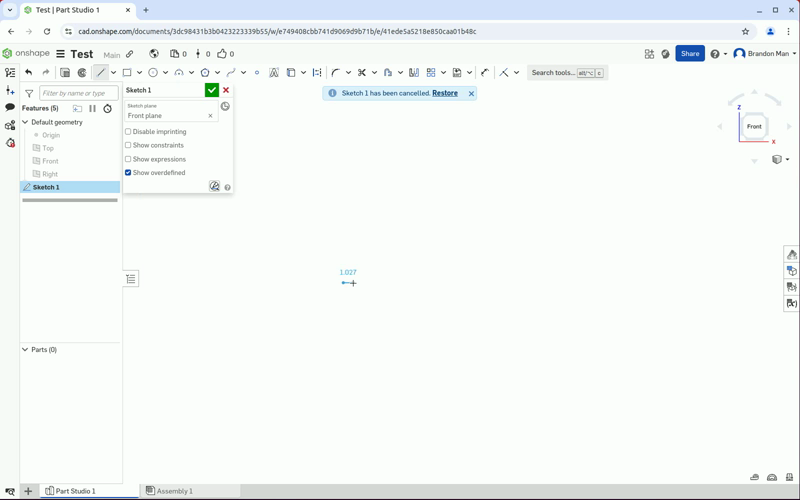
scroll(6)
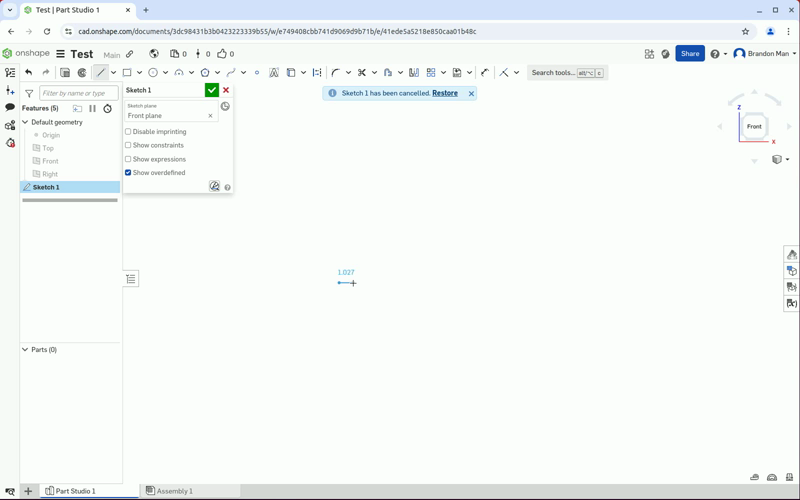
scroll(6)
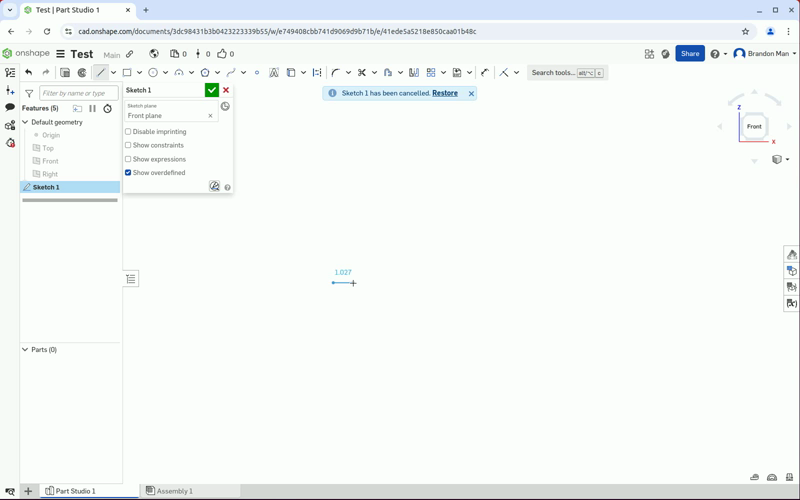
scroll(6)
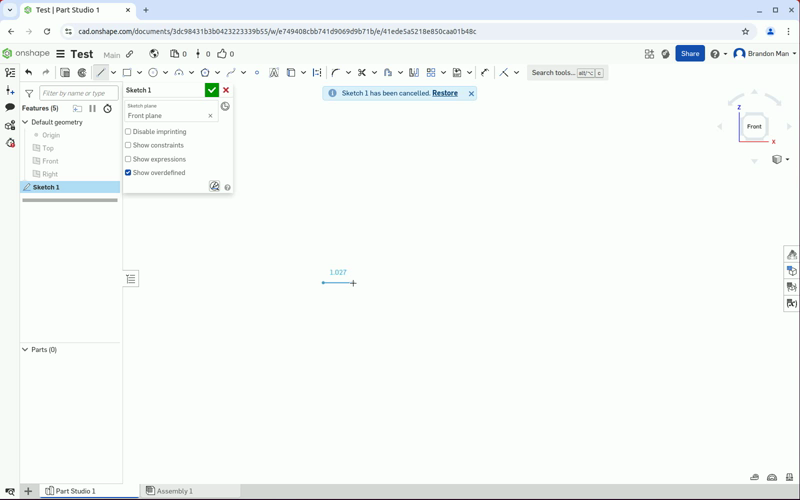
scroll(6)
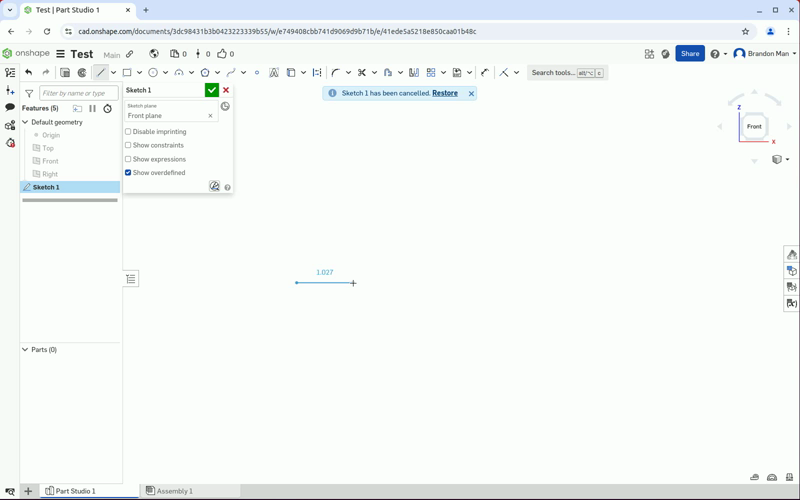
click(353, 282)
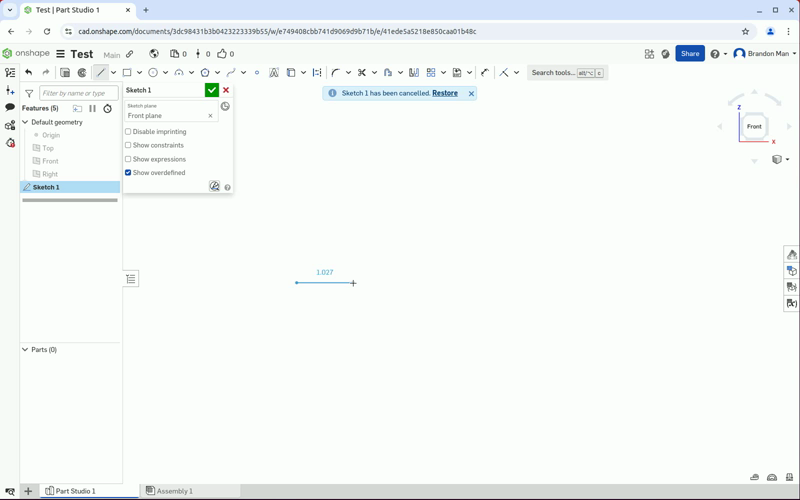
scroll(-6)
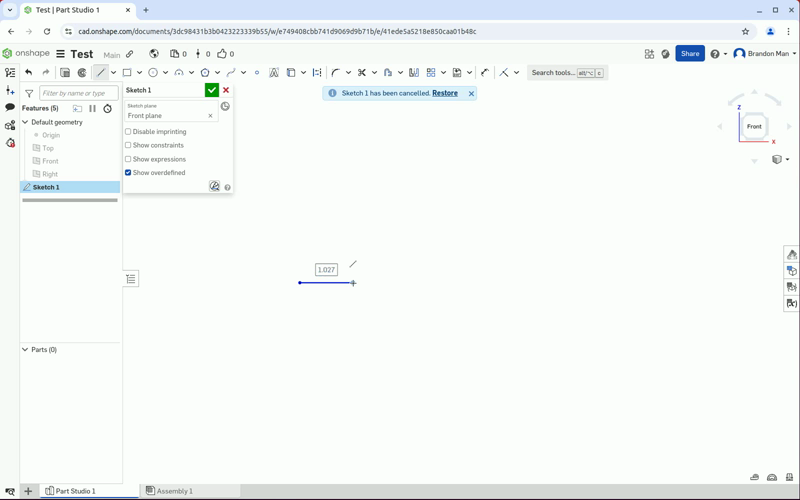
scroll(-6)
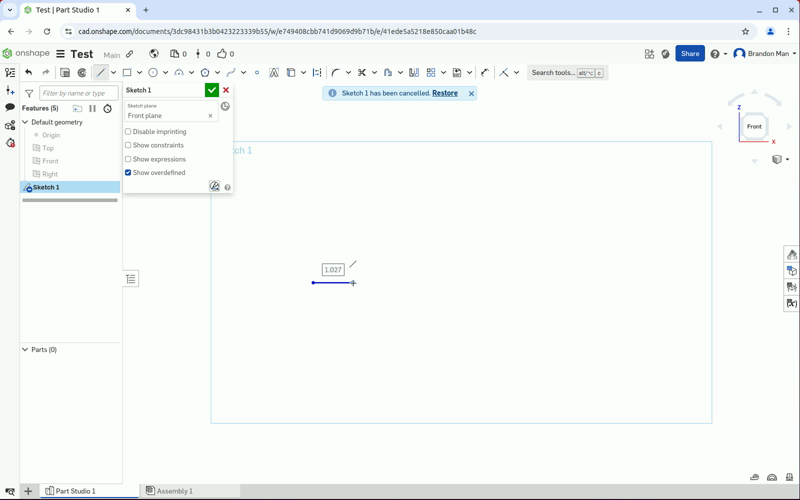
scroll(-6)
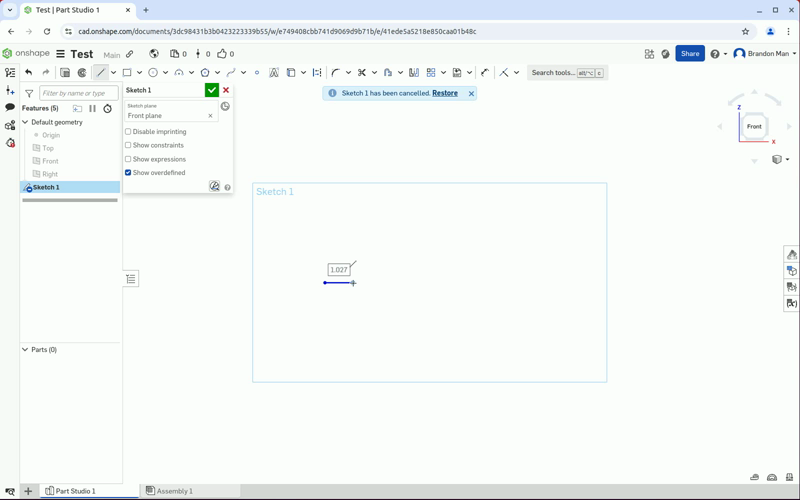
scroll(-6)
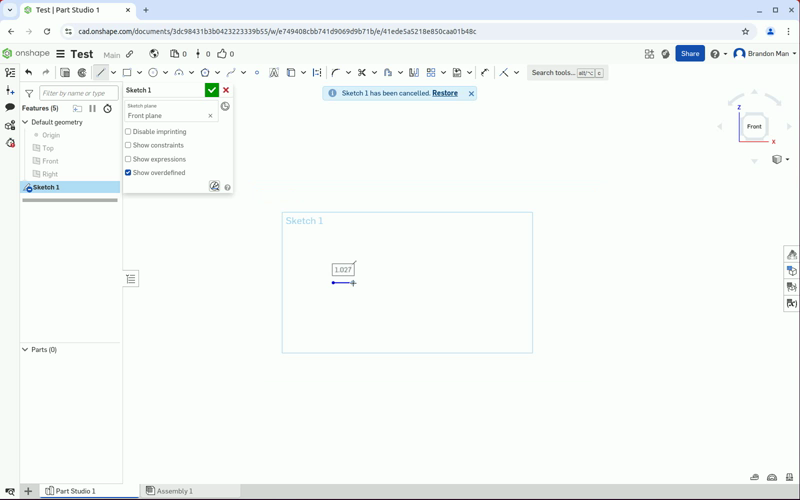
scroll(-6)
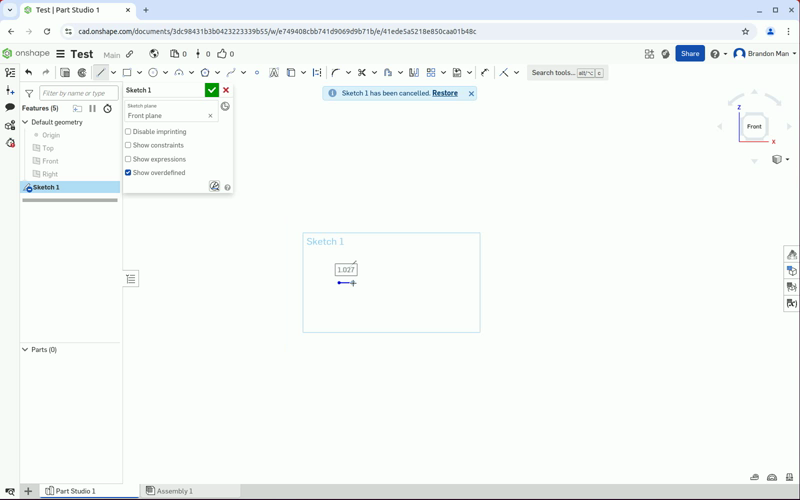
scroll(-6)
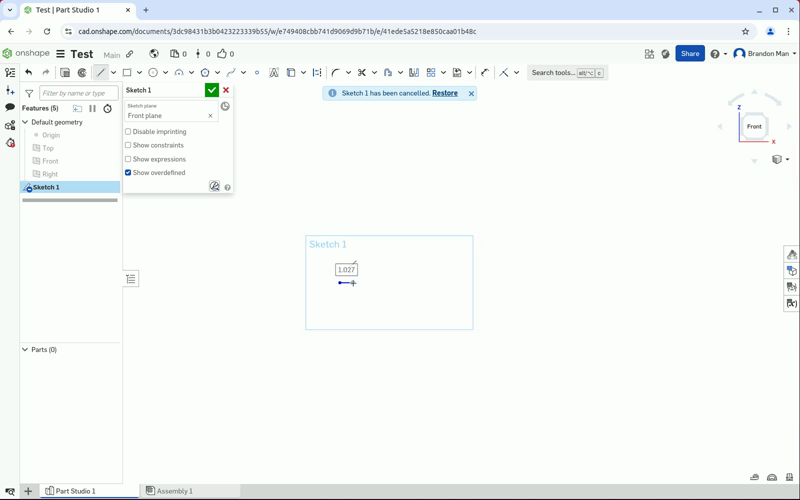
scroll(-6)
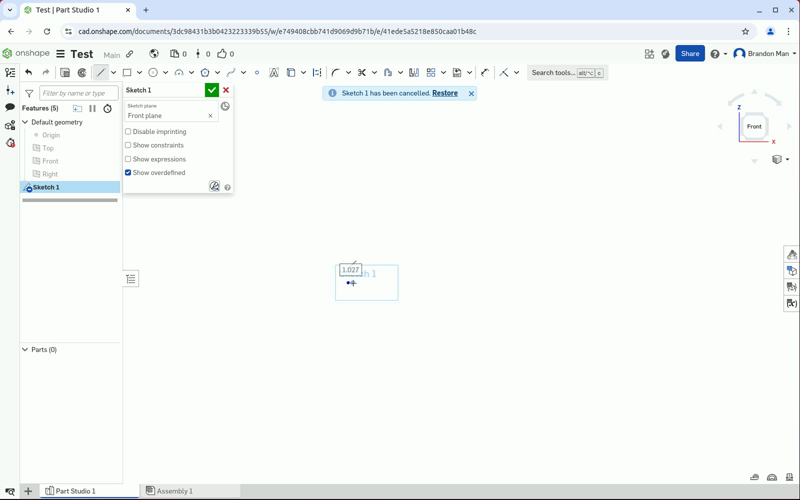
key_up(shift)
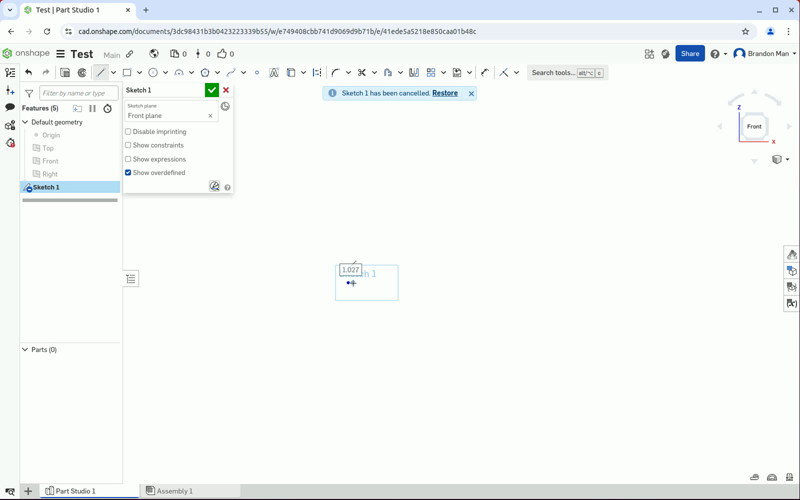
key(esc)
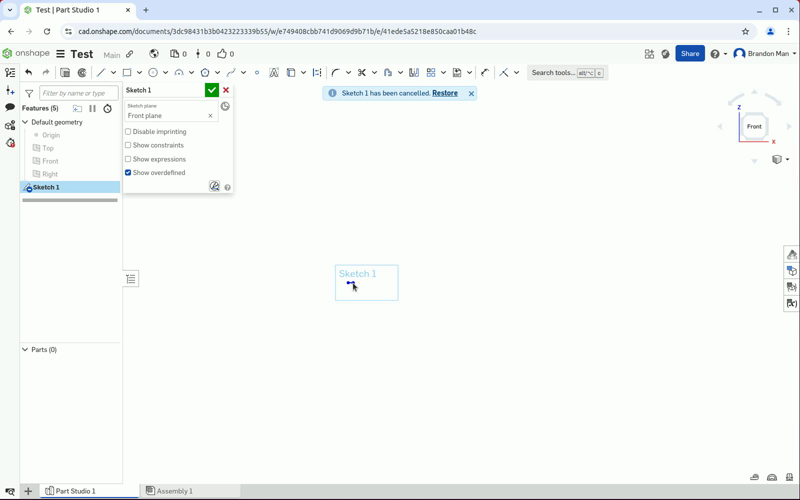
key(a)
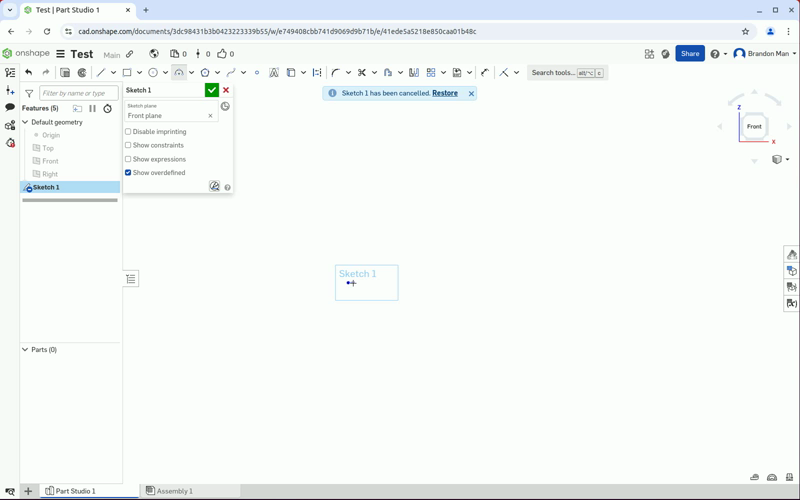
mouse_move(353, 282)
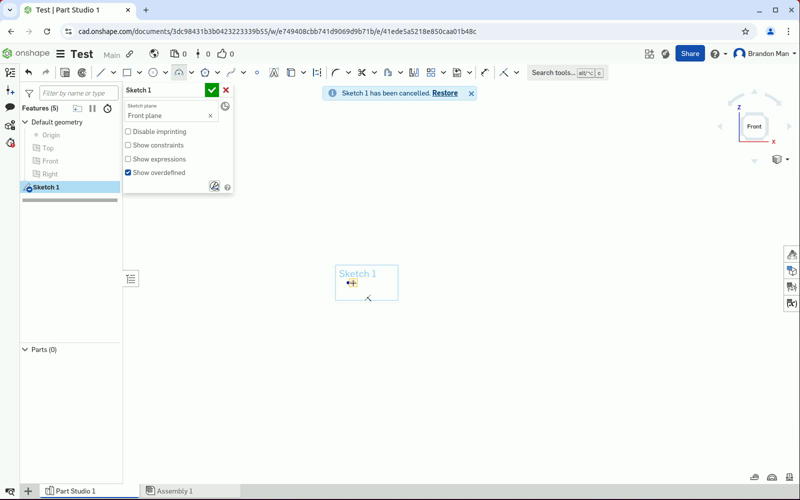
click(353, 282)
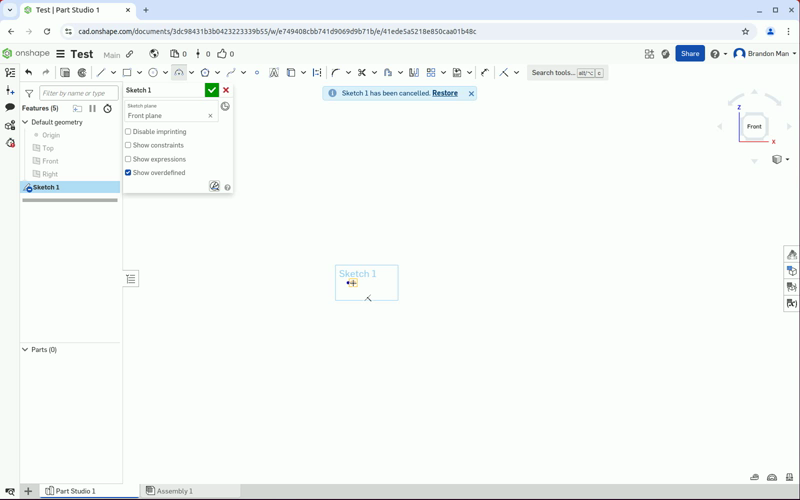
key_down(shift)
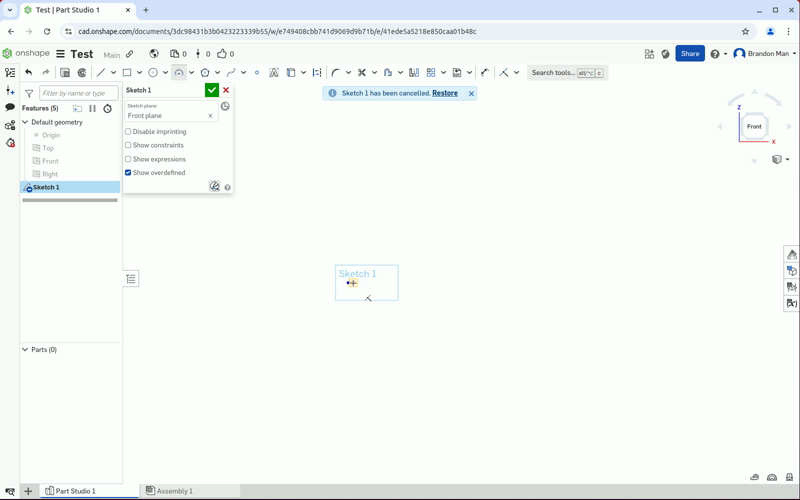
mouse_move(567, 282)
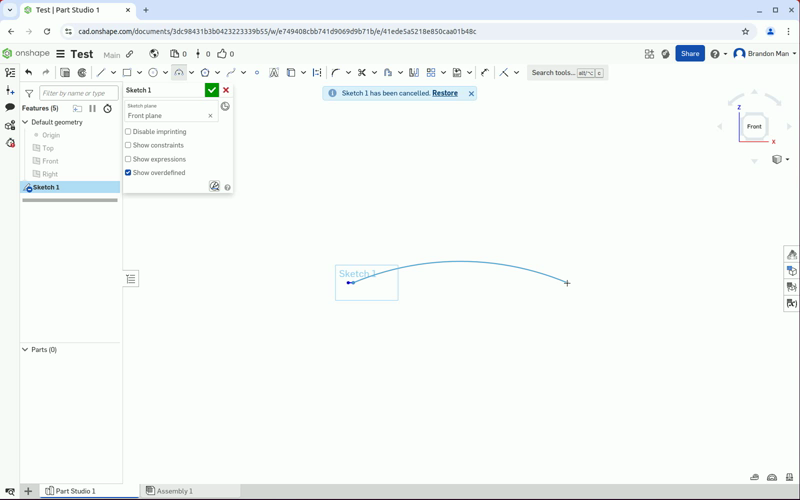
click(567, 282)
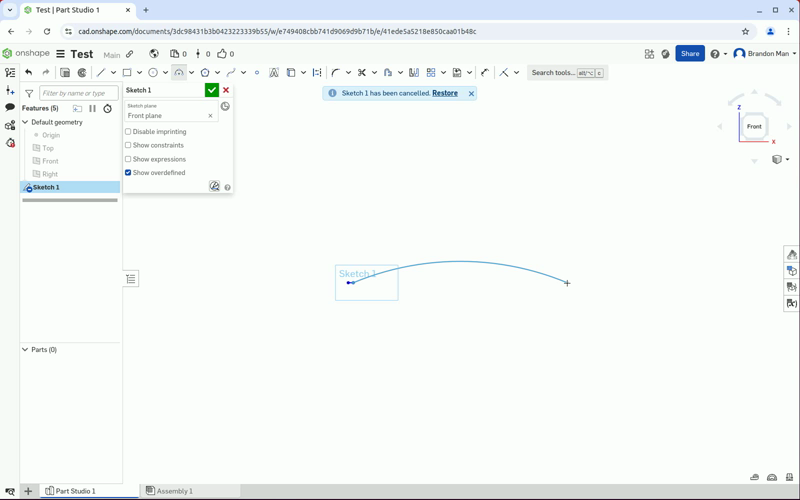
mouse_move(460, 175)
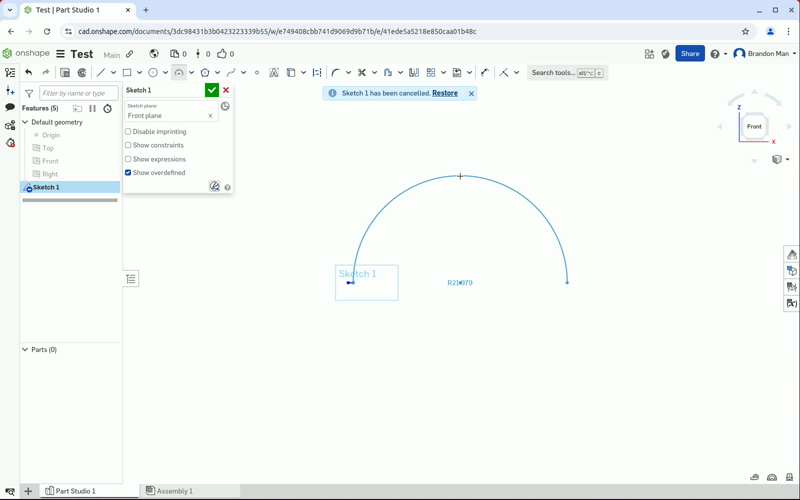
click(460, 175)
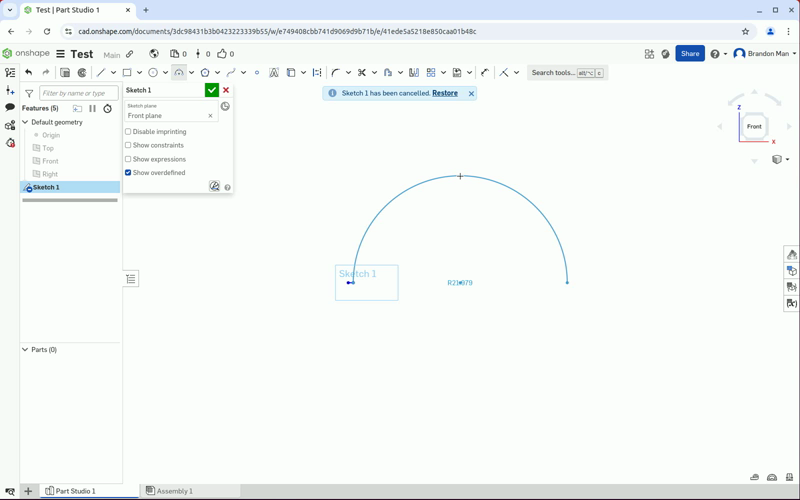
key_up(shift)
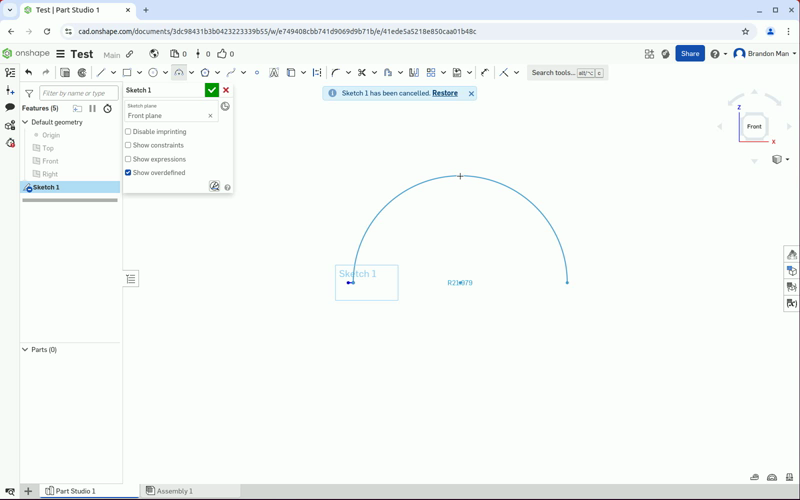
key(esc)
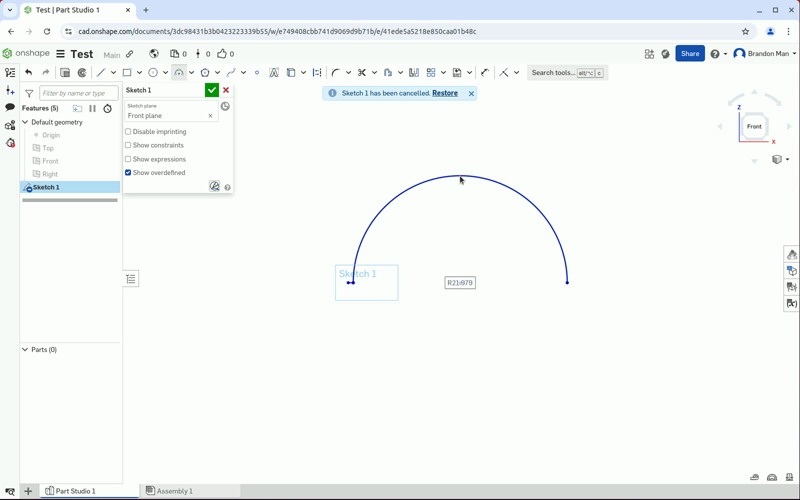
key(l)
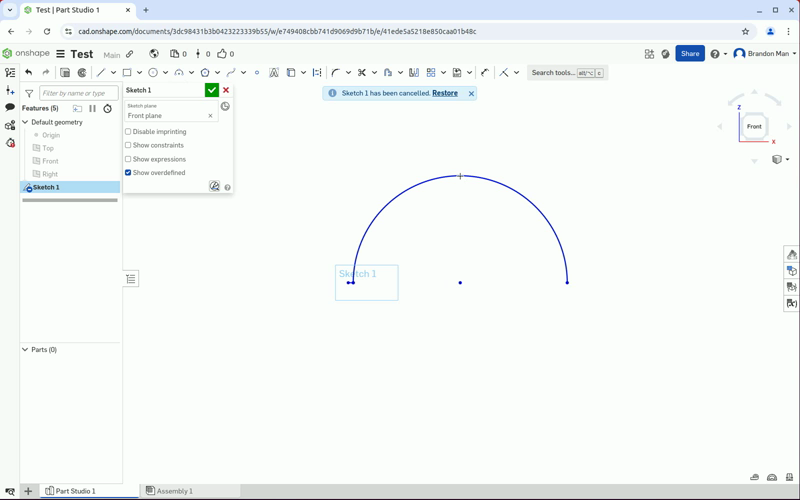
mouse_move(567, 282)
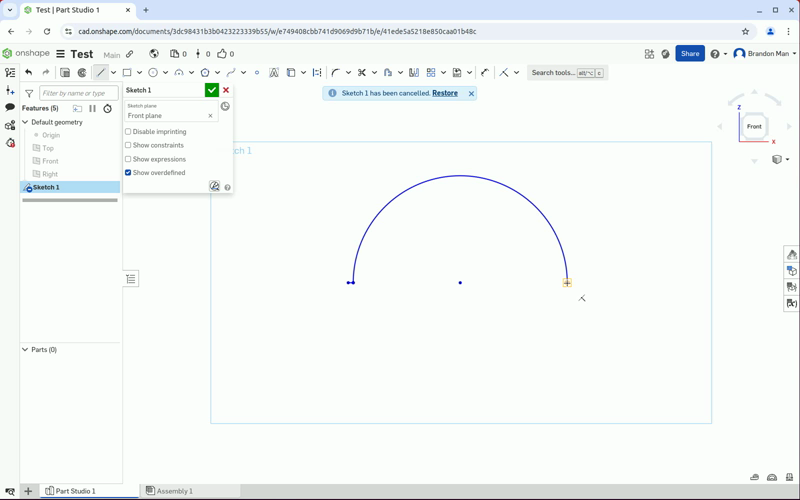
click(567, 282)
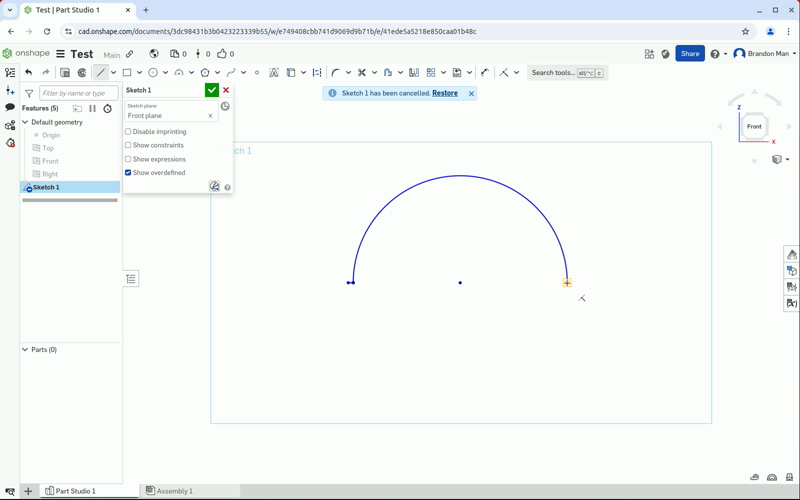
key_down(shift)
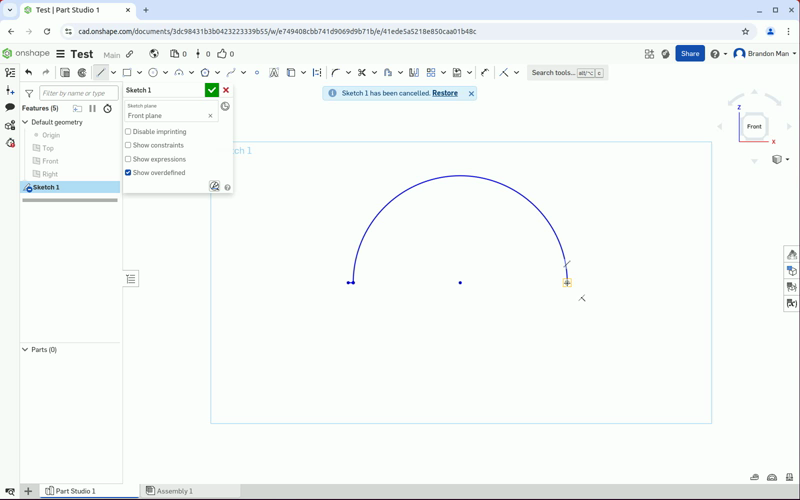
mouse_move(589, 282)
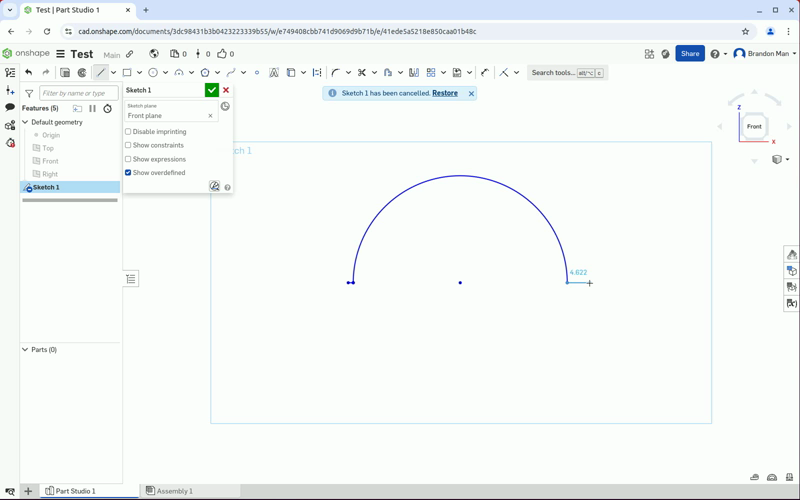
mouse_move(572, 282)
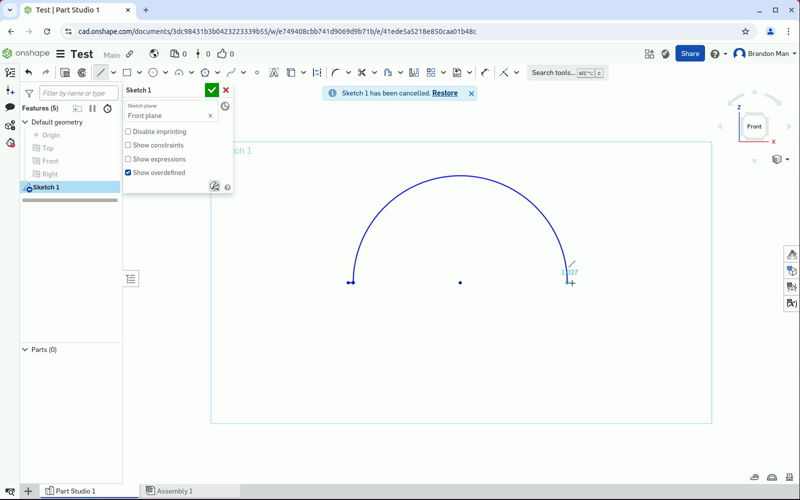
scroll(6)
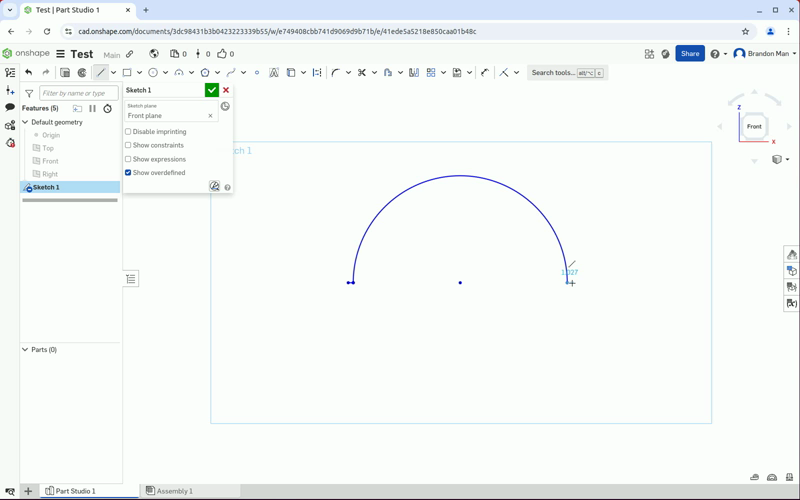
scroll(6)
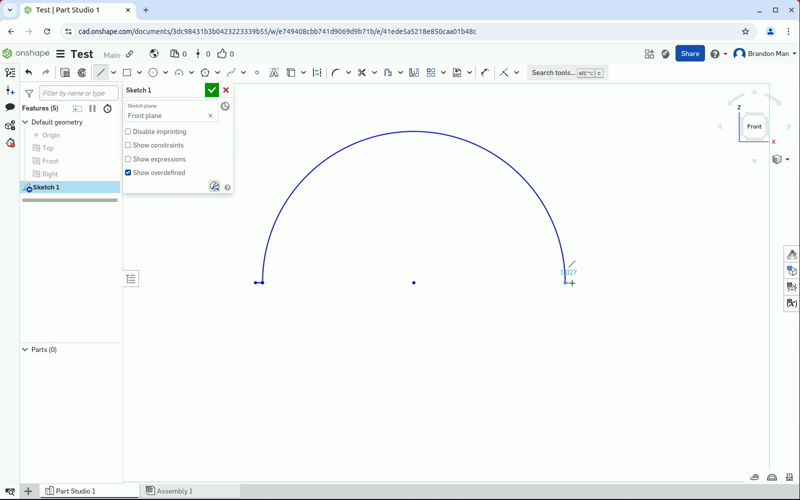
scroll(6)
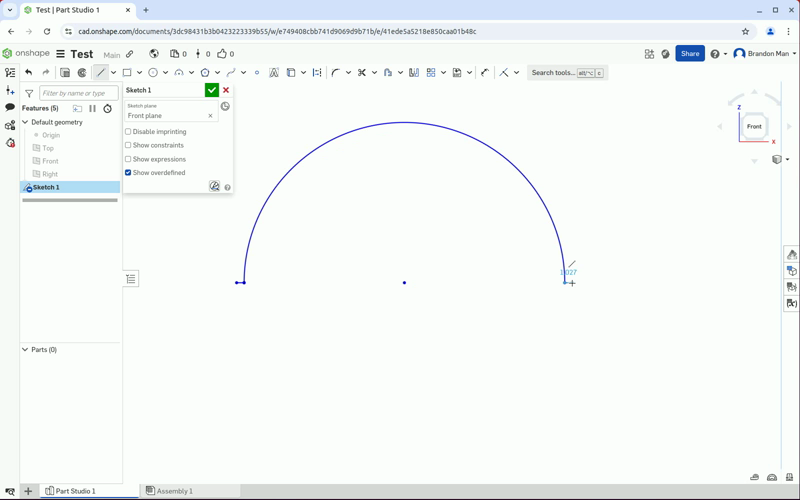
scroll(6)
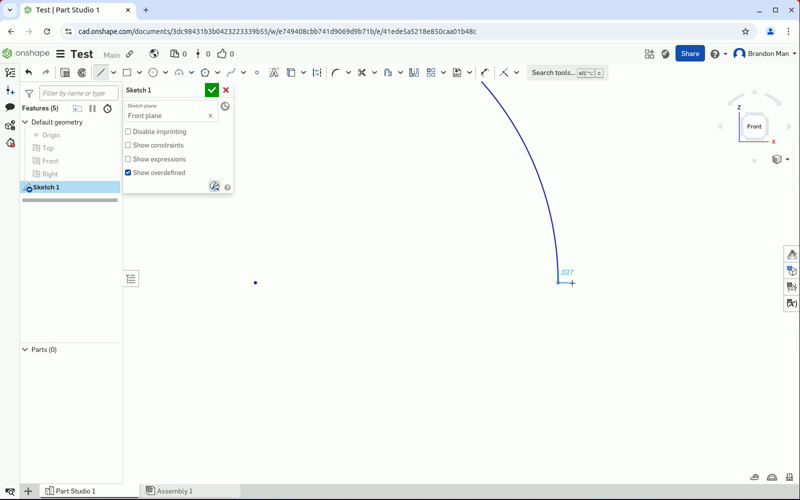
scroll(6)
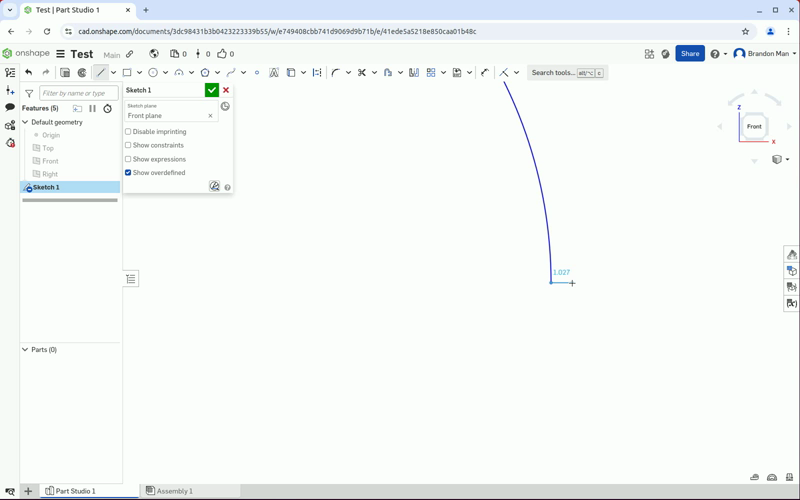
scroll(6)
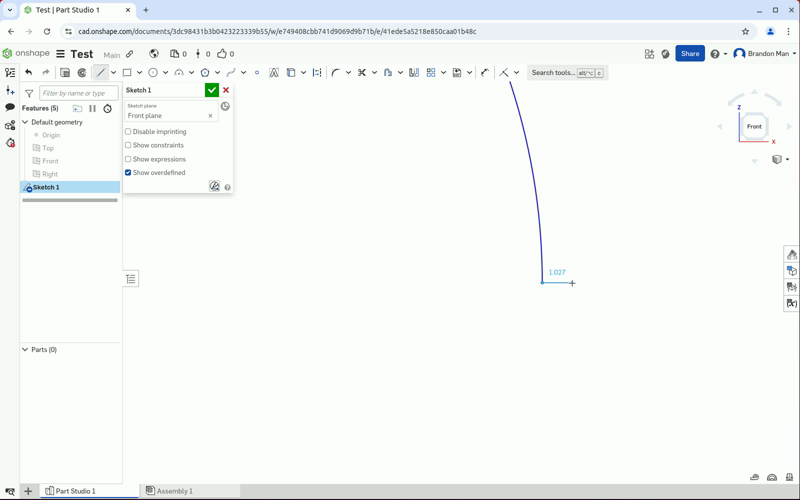
scroll(6)
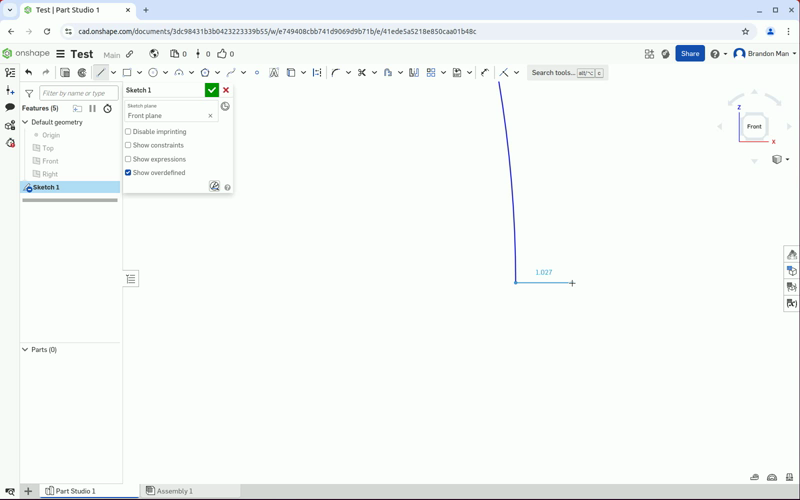
click(572, 282)
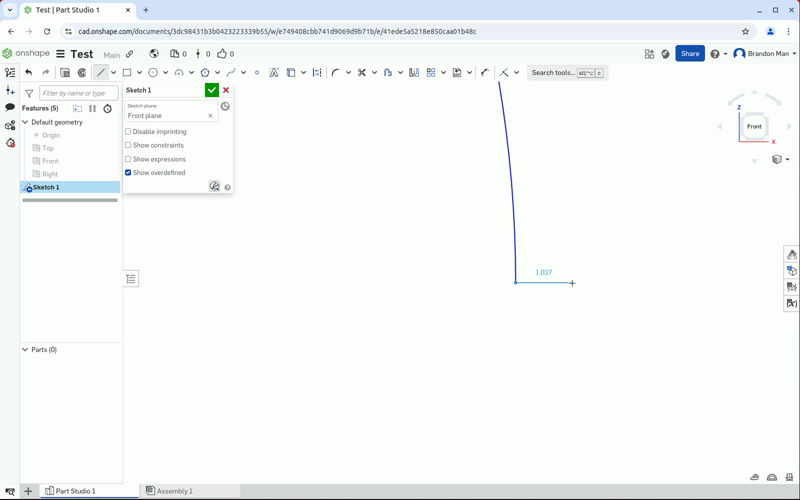
scroll(-6)
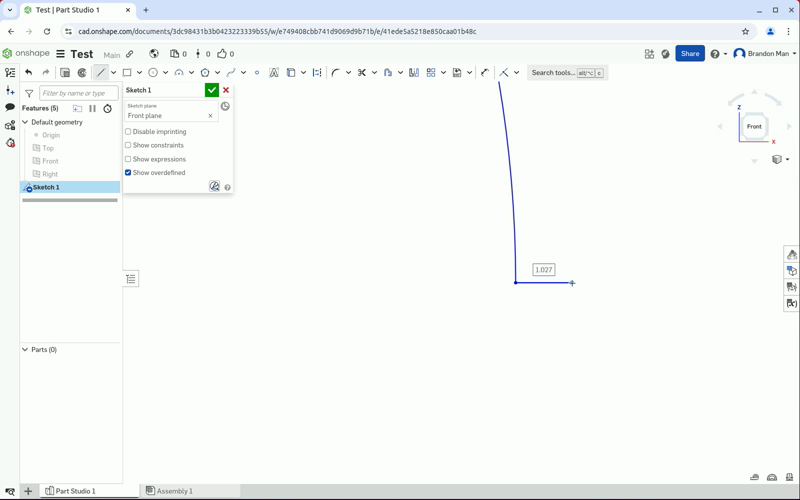
scroll(-6)
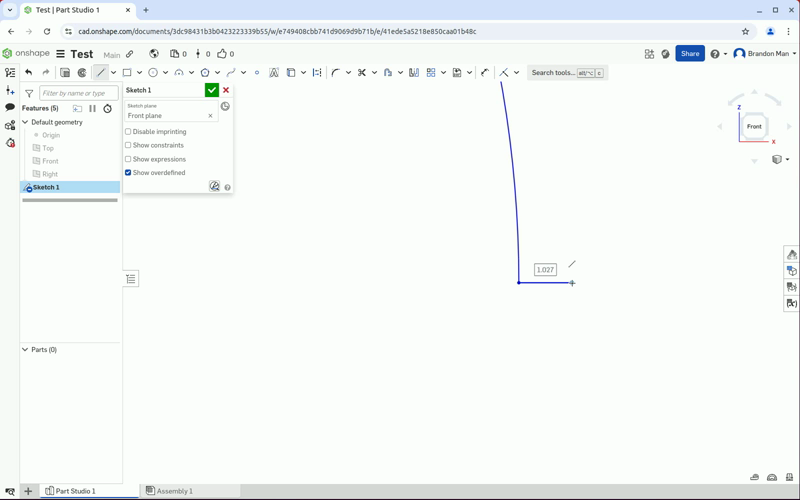
scroll(-6)
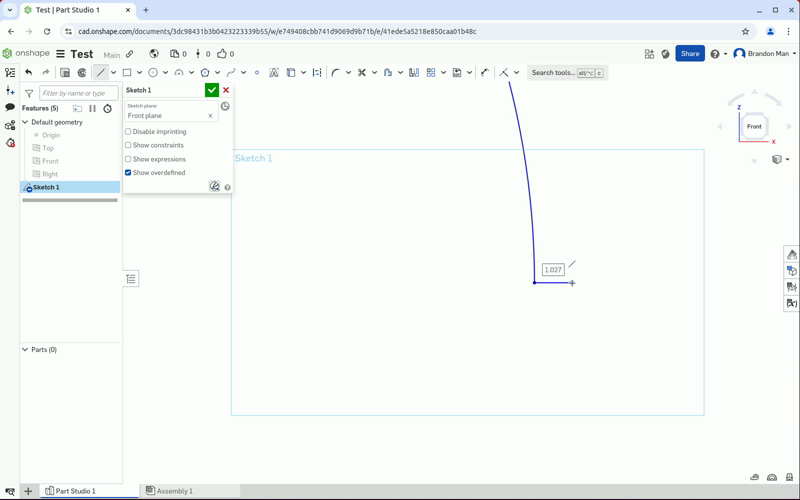
scroll(-6)
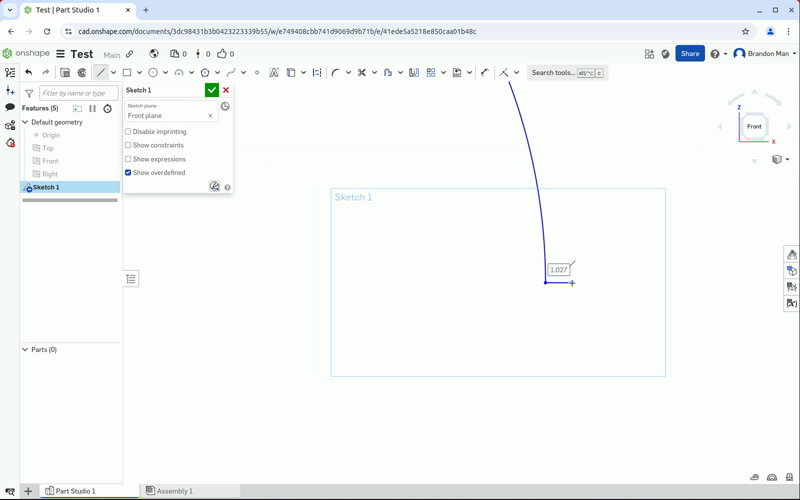
scroll(-6)
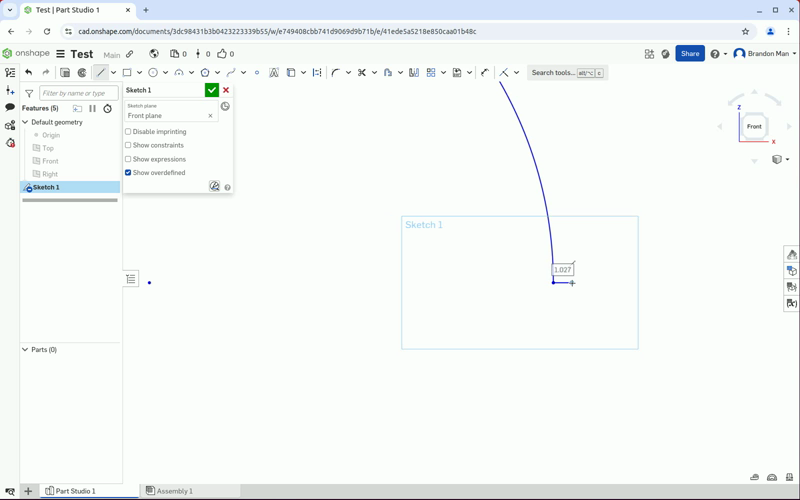
scroll(-6)
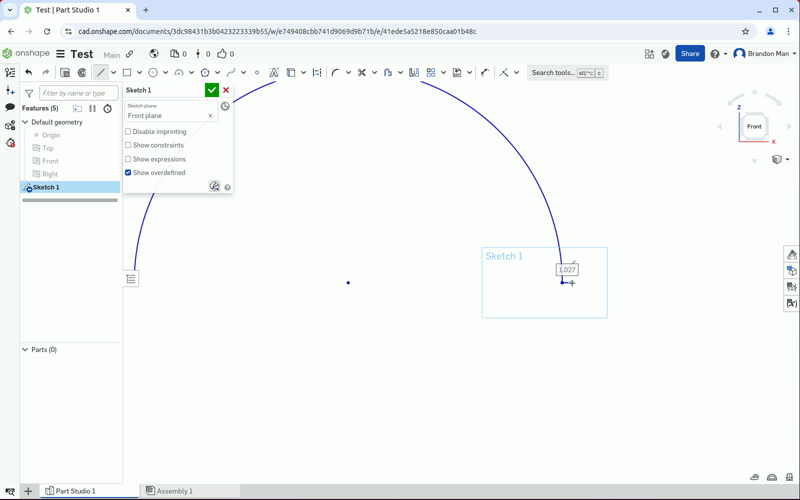
scroll(-6)
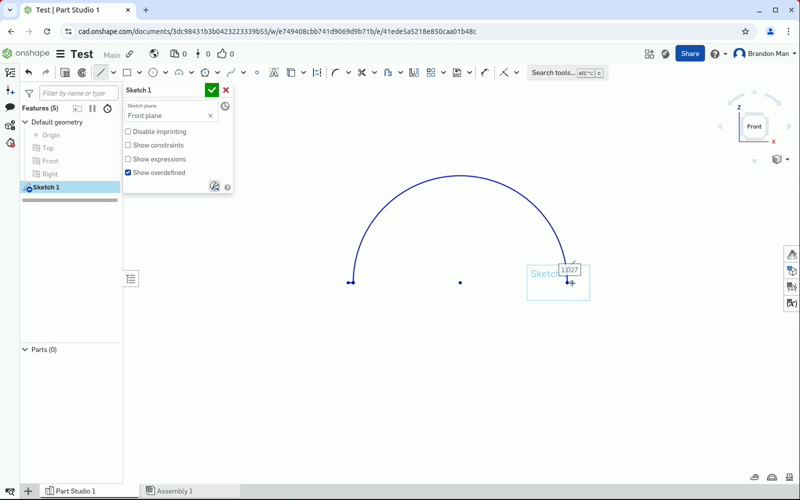
key_up(shift)
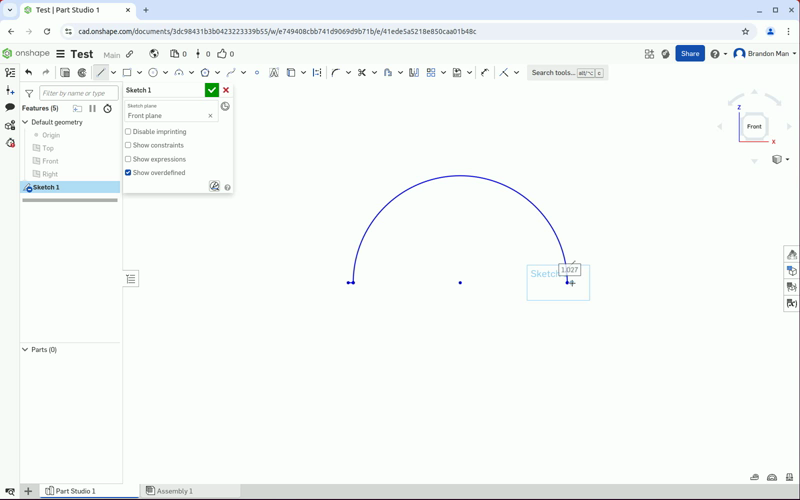
key(esc)
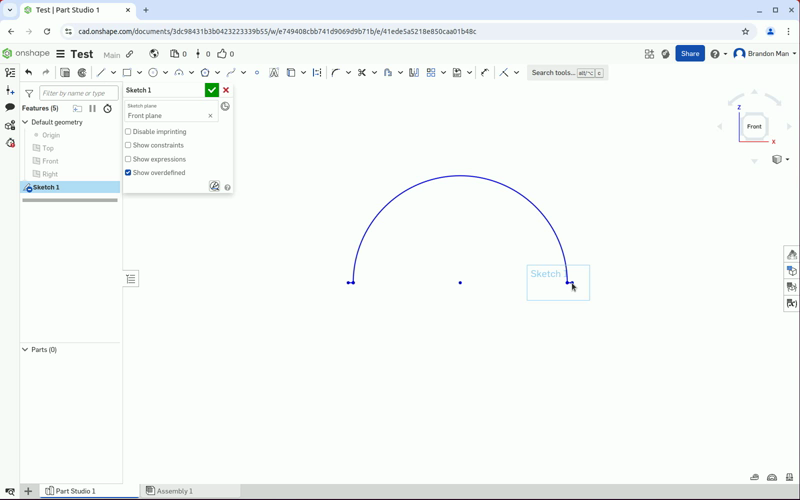
key(a)
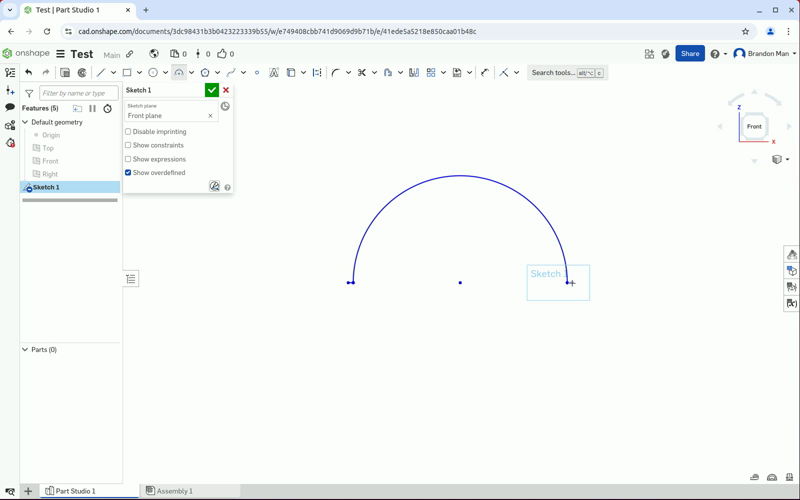
mouse_move(572, 282)
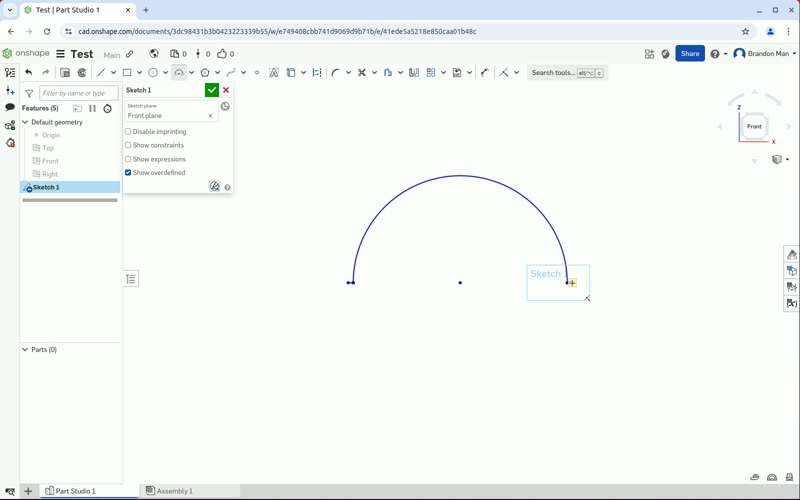
click(572, 282)
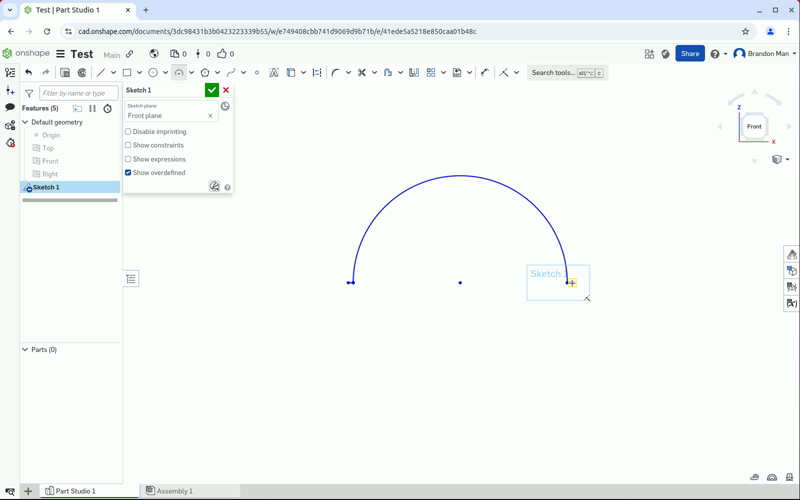
mouse_move(348, 282)
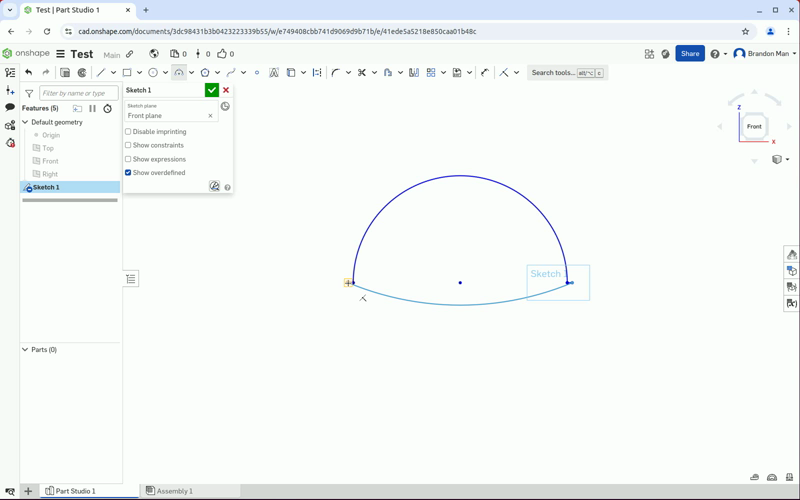
click(348, 282)
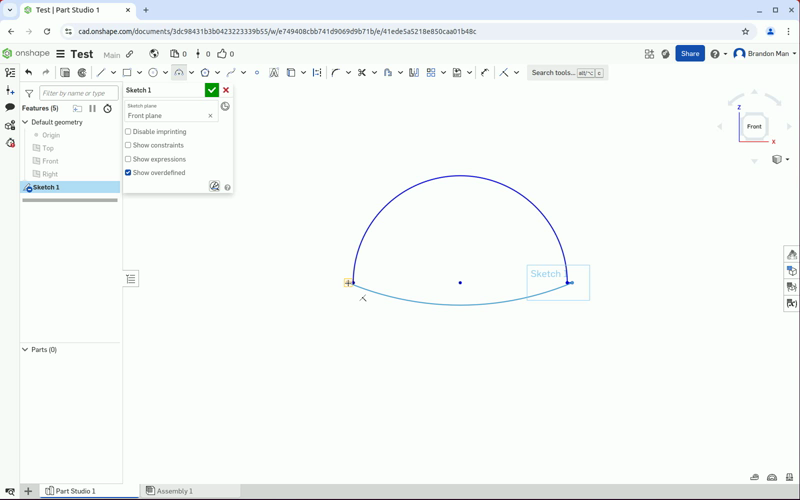
key_down(shift)
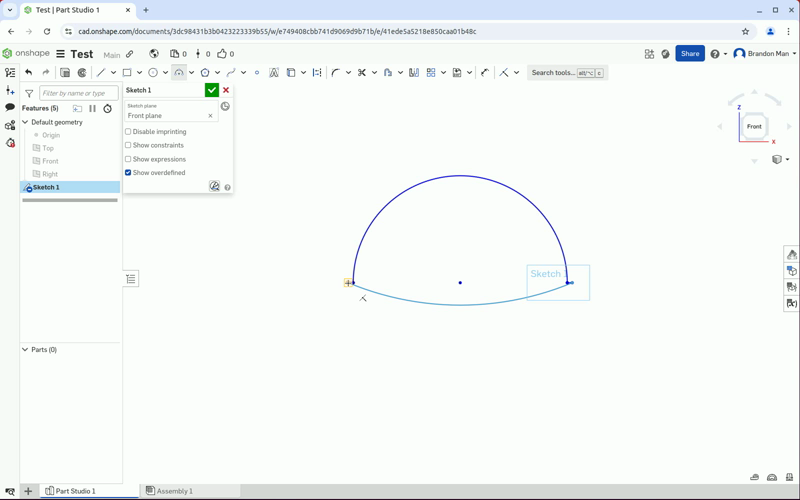
mouse_move(460, 170)
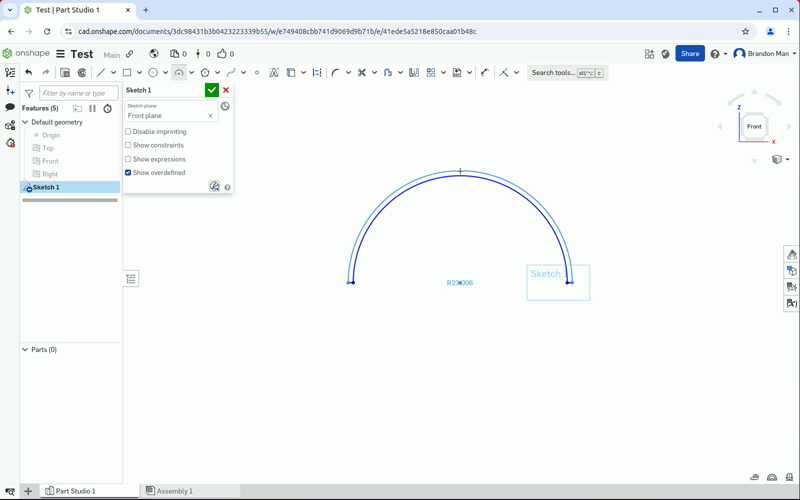
click(460, 170)
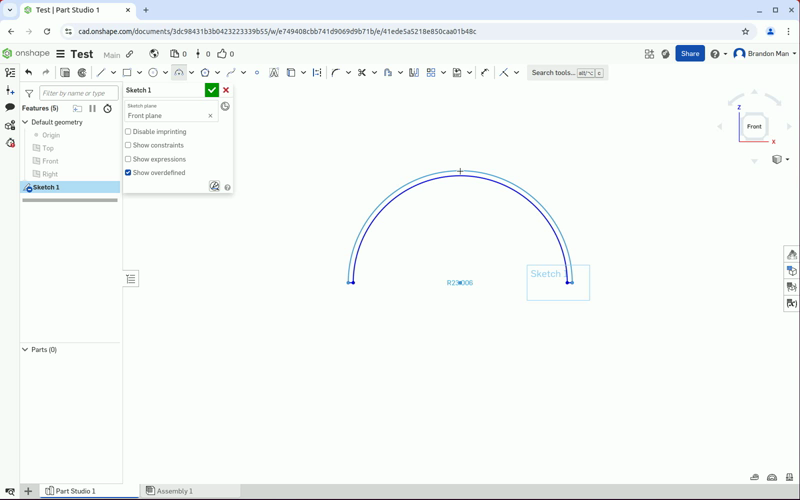
key_up(shift)
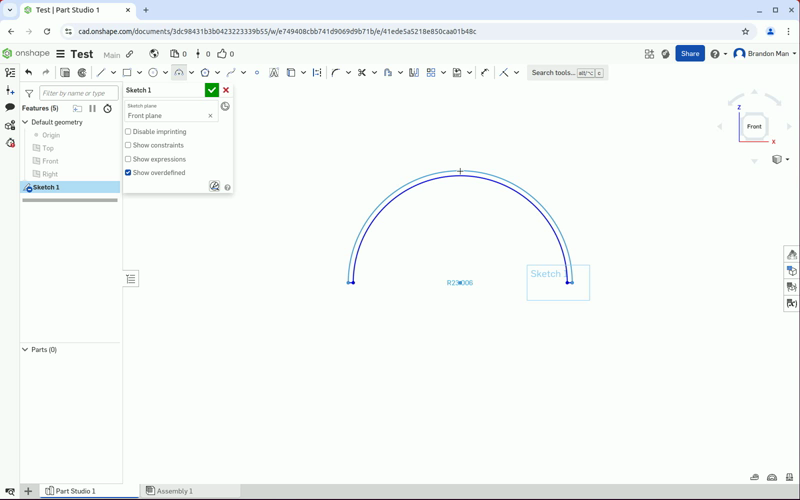
key(esc)
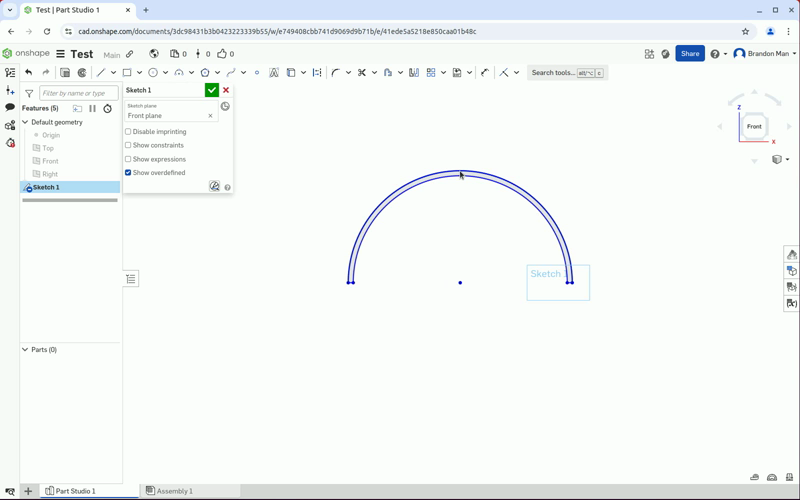
mouse_move(414, 227)
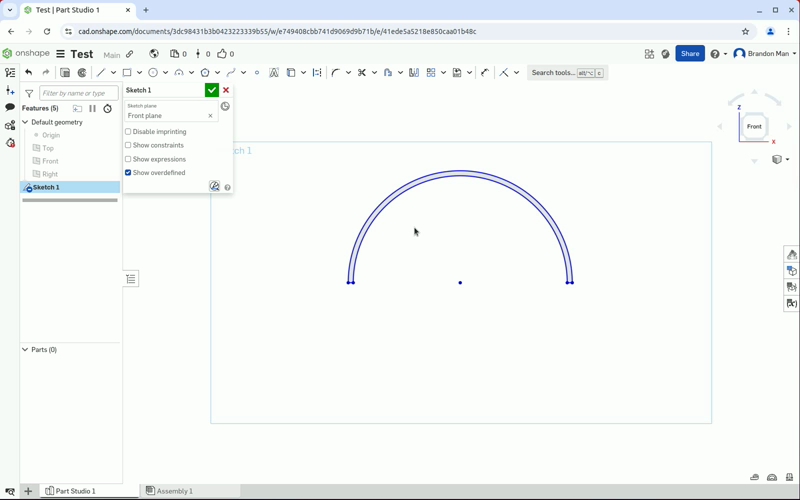
scroll(6)
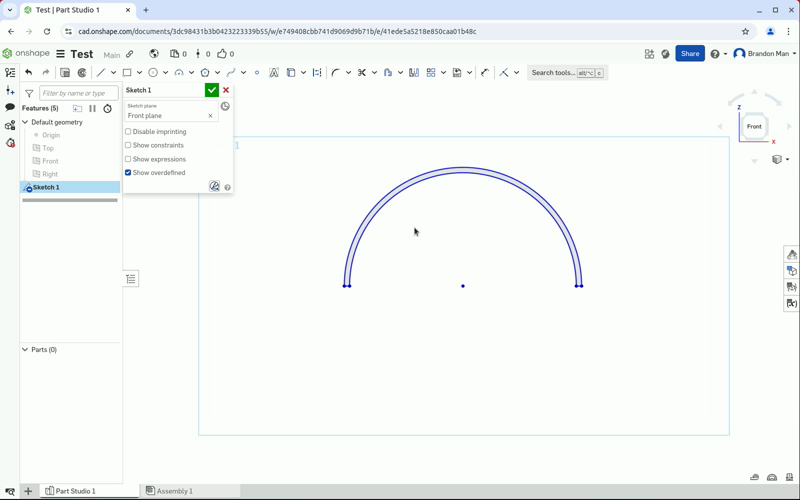
scroll(6)
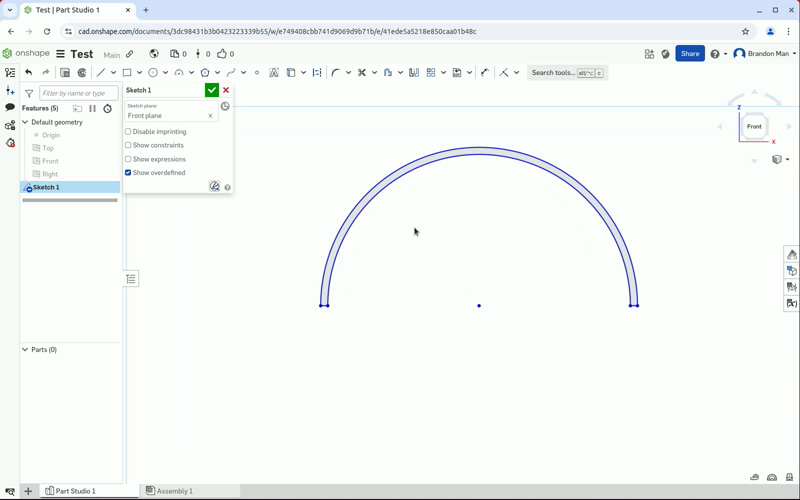
scroll(6)
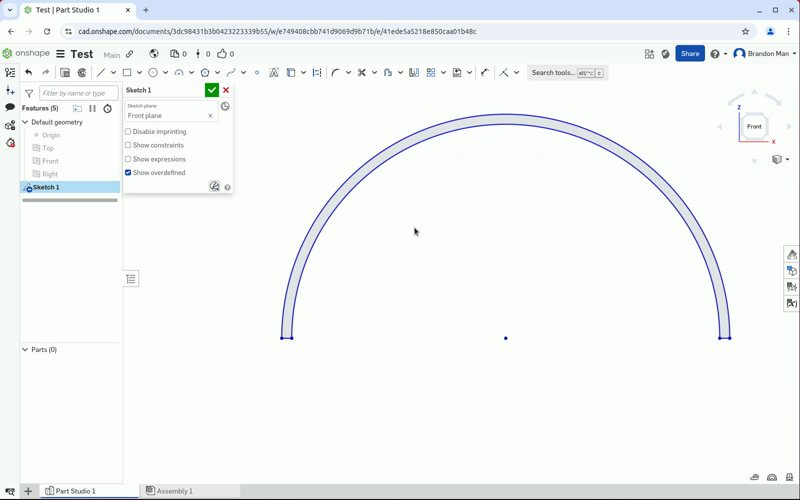
scroll(6)
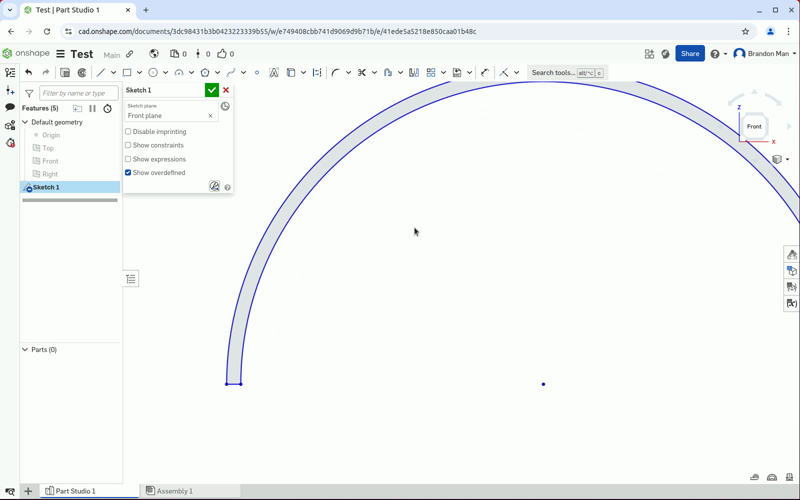
scroll(6)
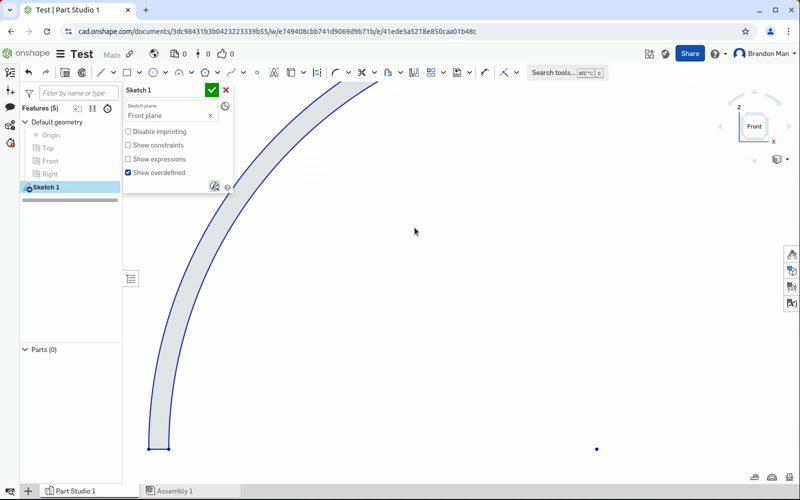
scroll(6)
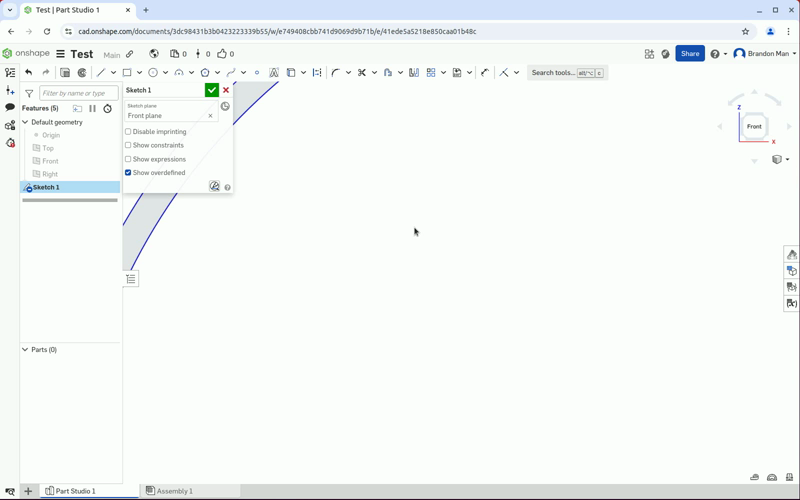
scroll(6)
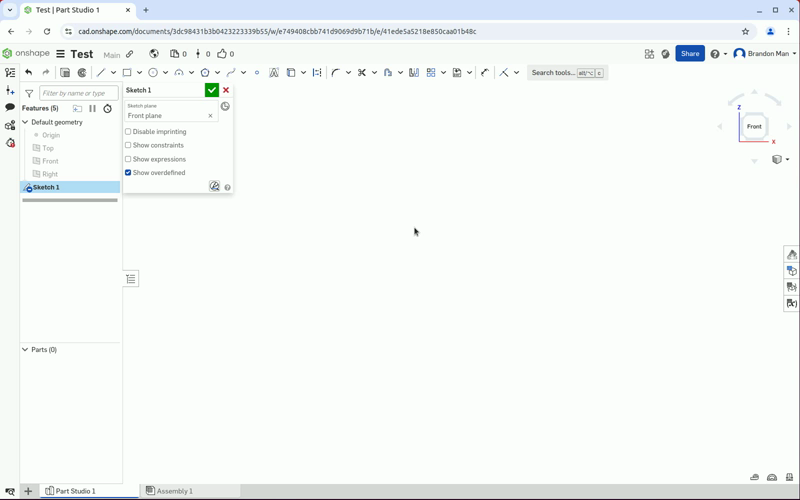
click(414, 227)
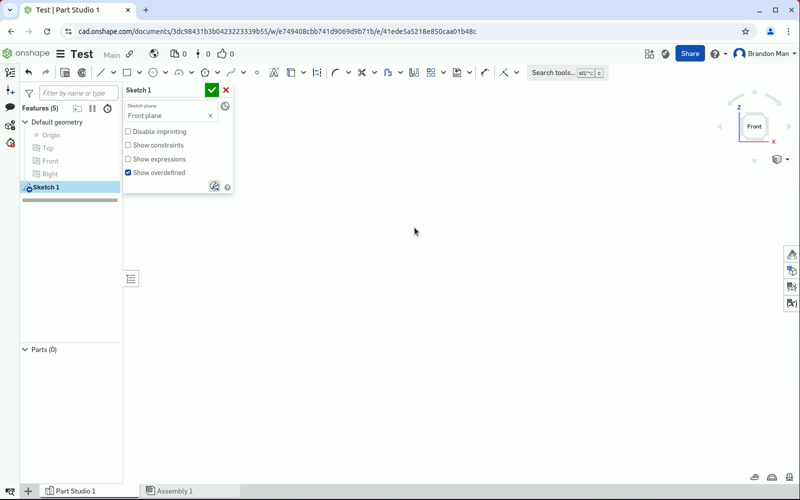
scroll(-6)
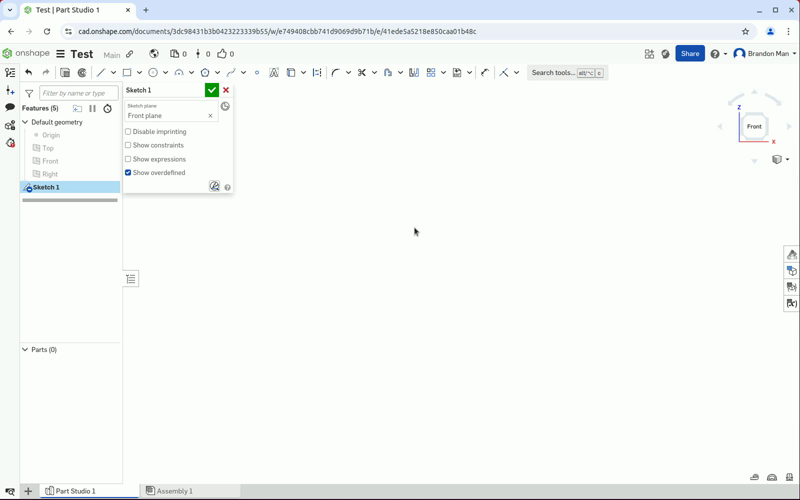
scroll(-6)
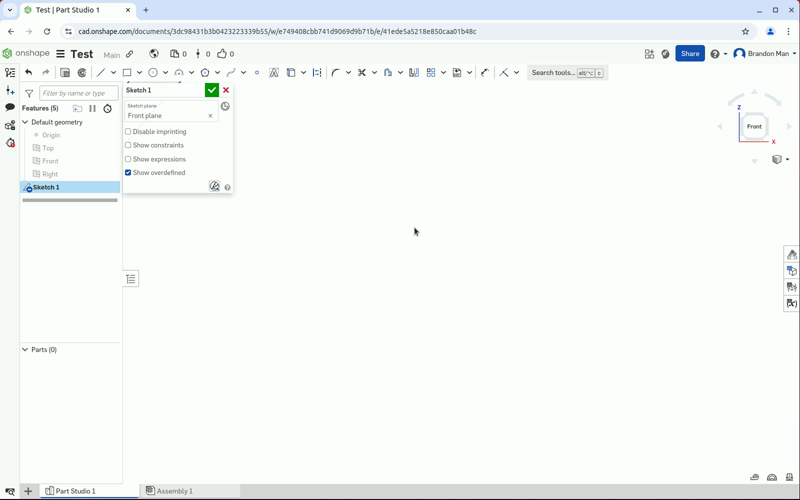
scroll(-6)
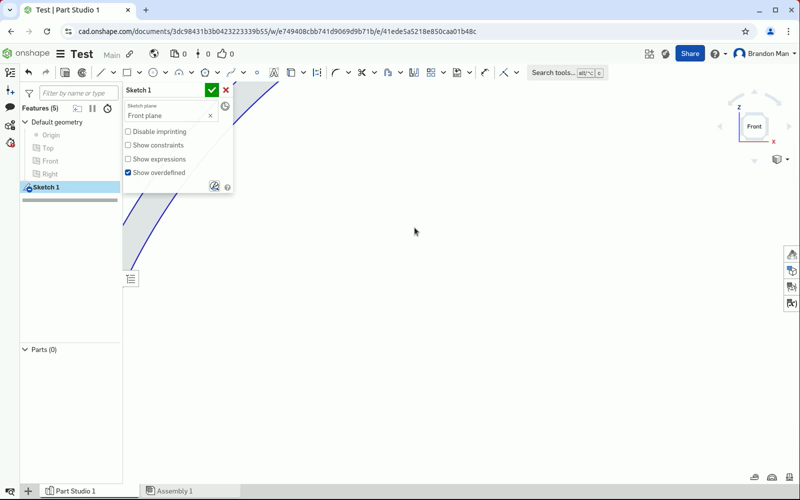
scroll(-6)
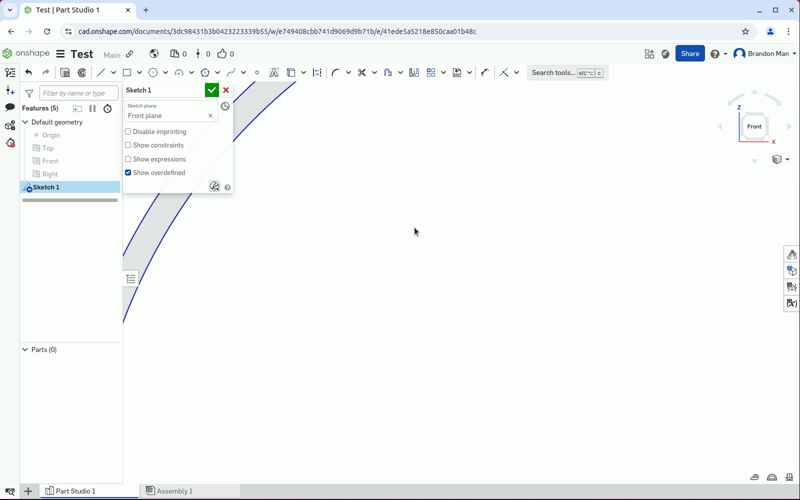
scroll(-6)
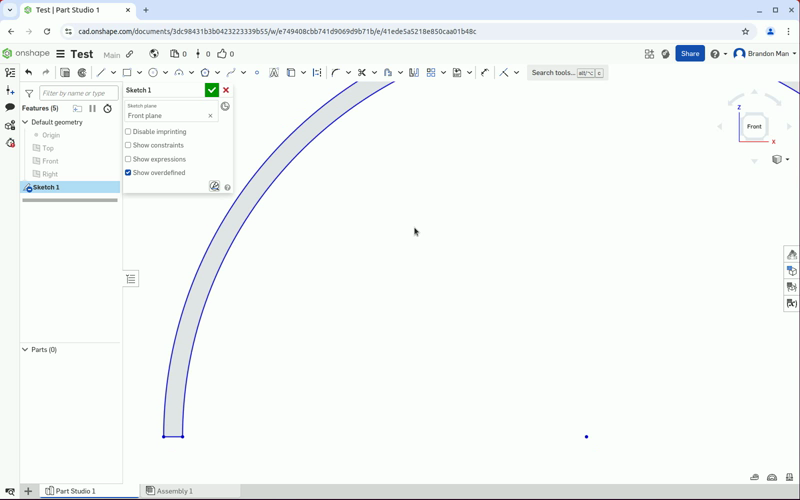
scroll(-6)
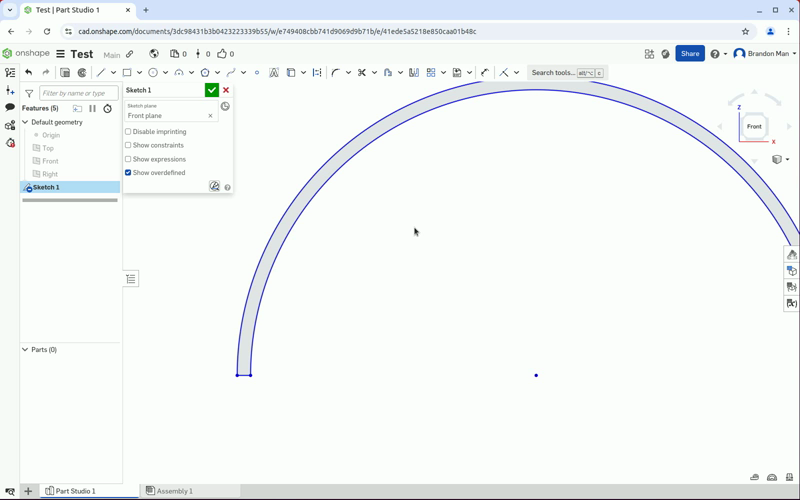
scroll(-6)
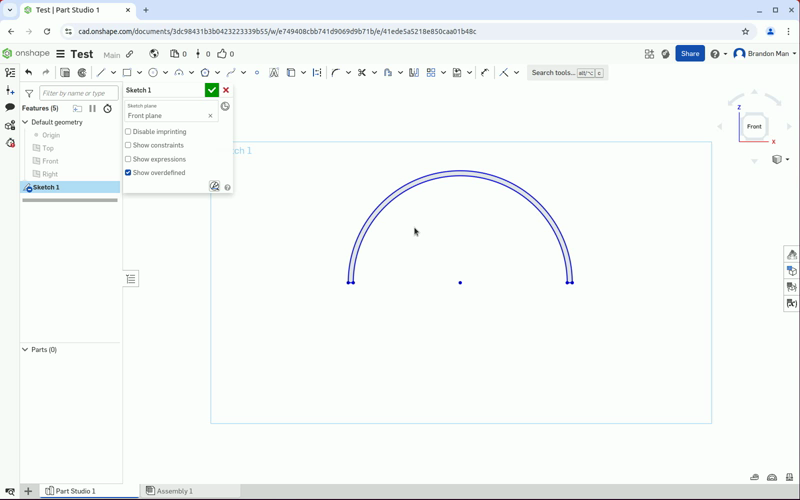
mouse_move(73, 352)
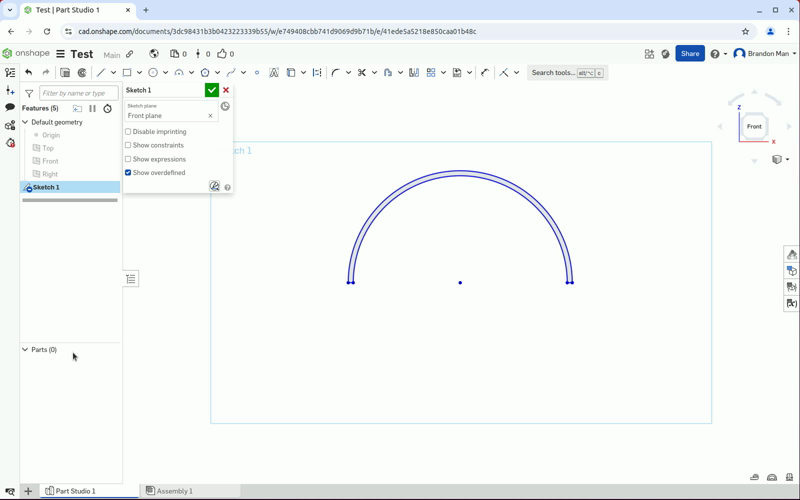
key(shift+y)
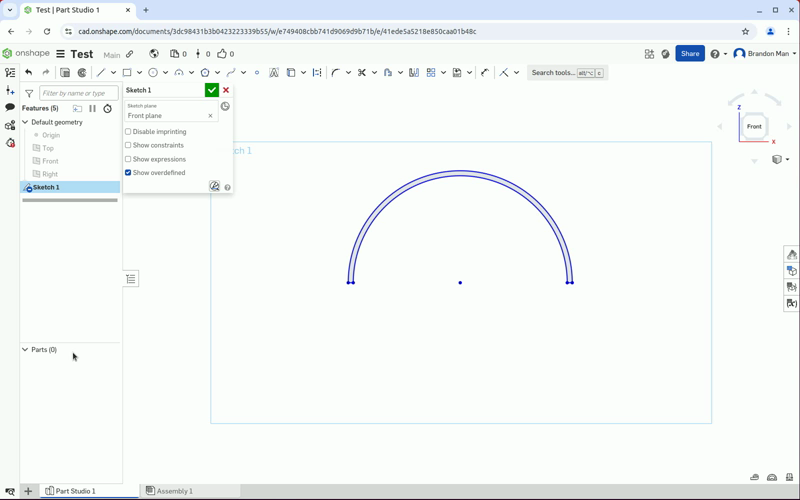
key(shift+e)
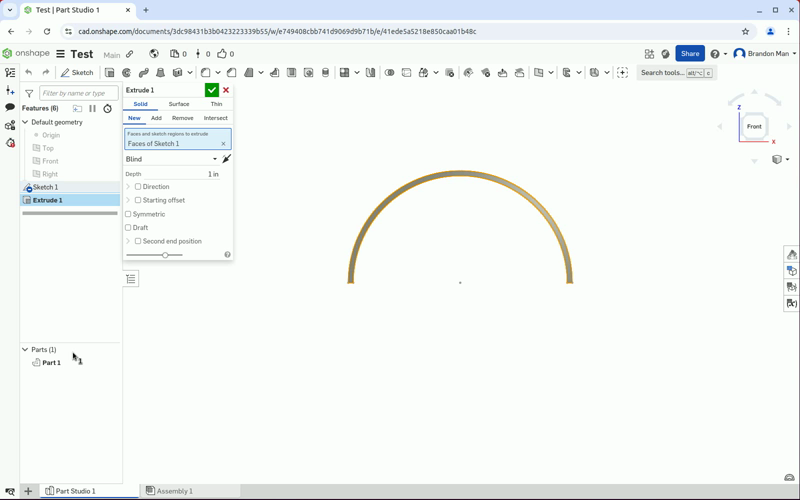
mouse_move(143, 106)
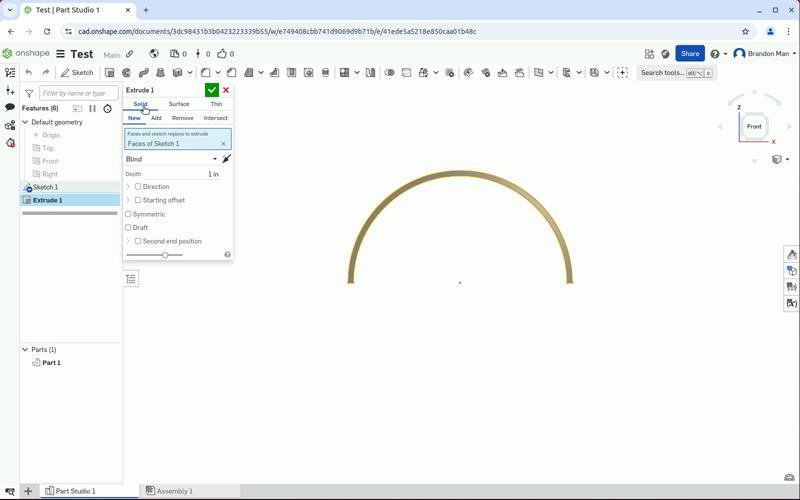
click(143, 106)
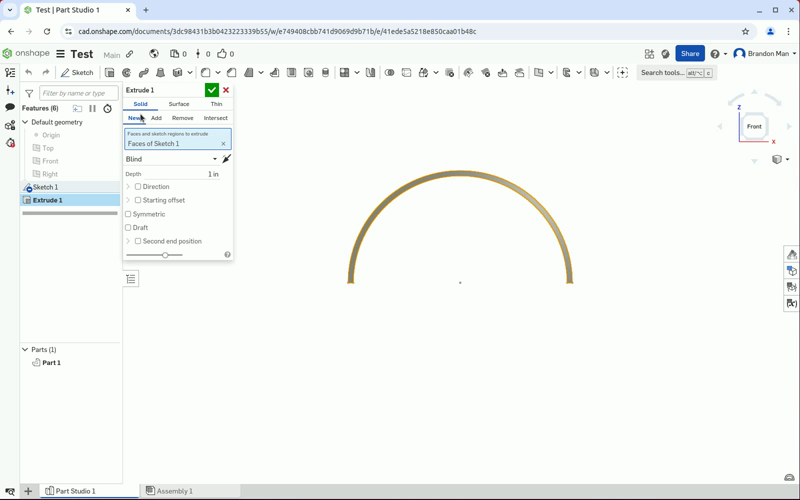
mouse_move(137, 120)
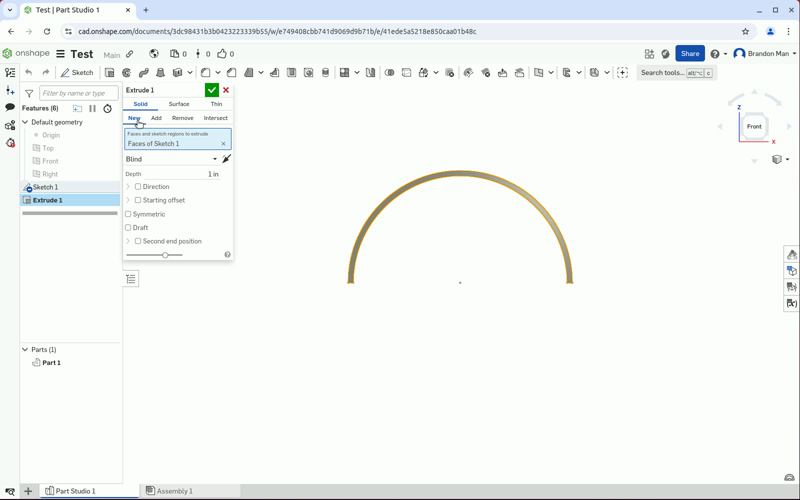
click(137, 120)
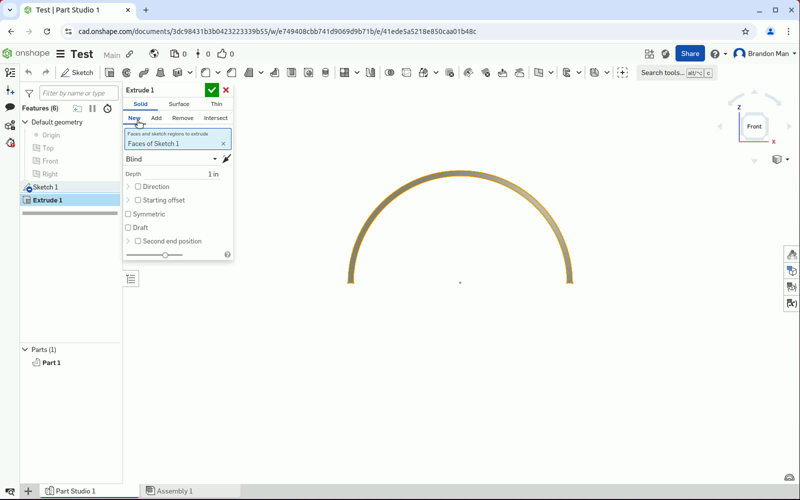
key(tab, 4)
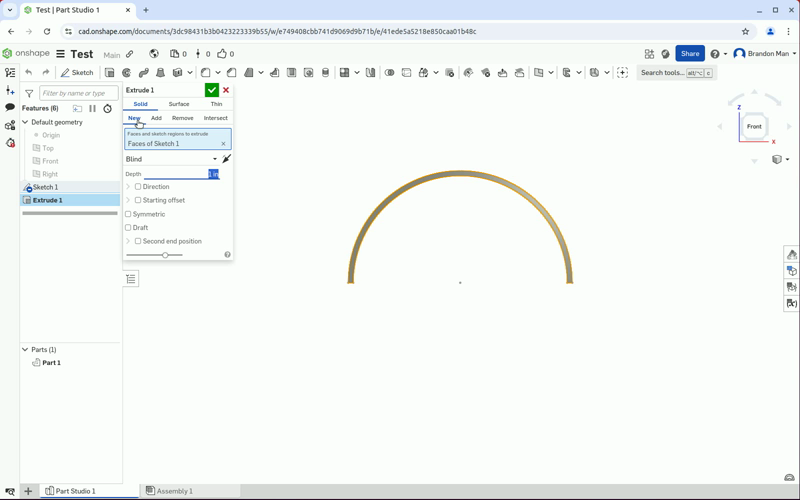
text(46.216)
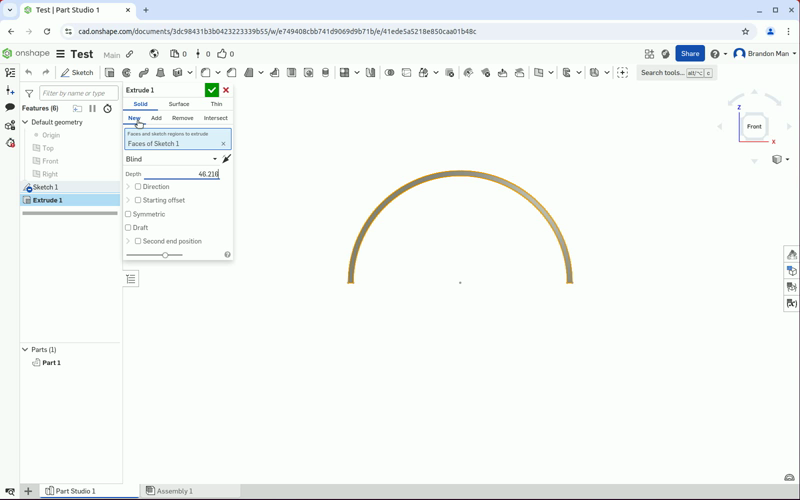
key(tab, 3)
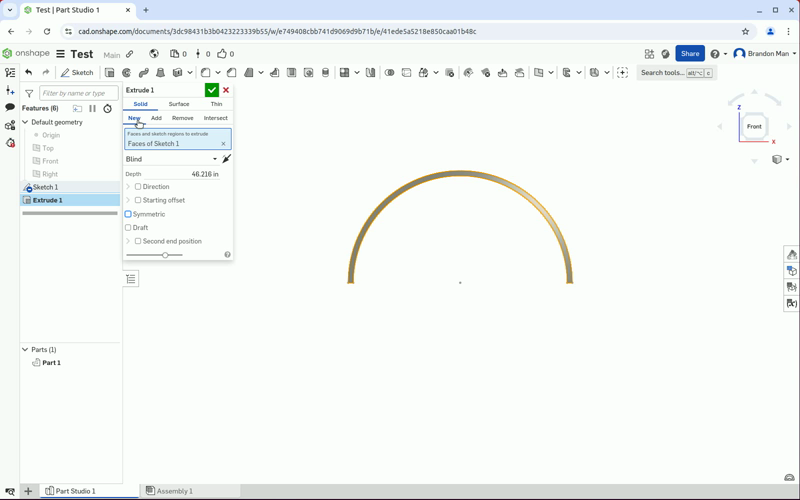
key(space)
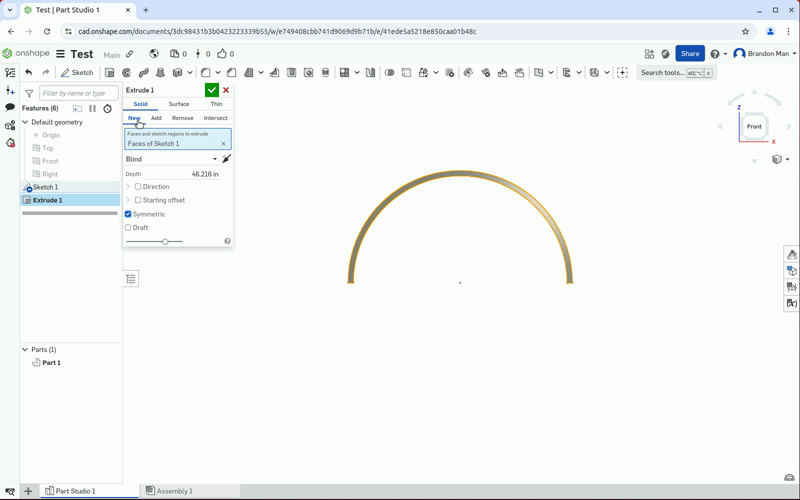
key(enter)
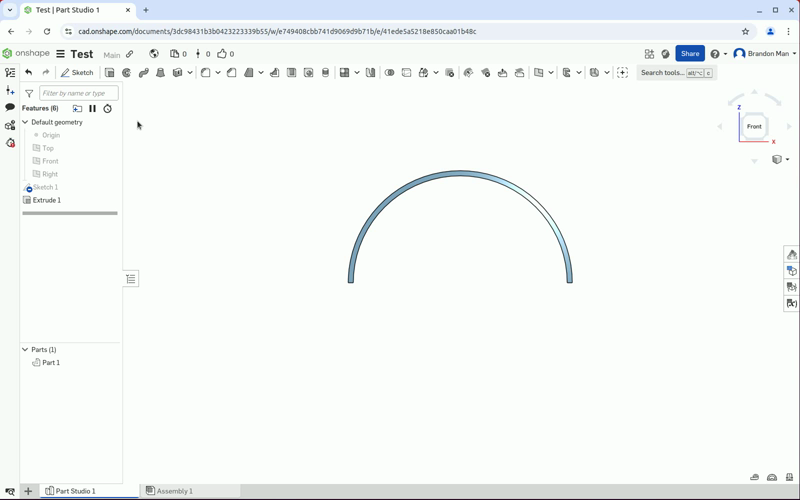
key(shift+h)
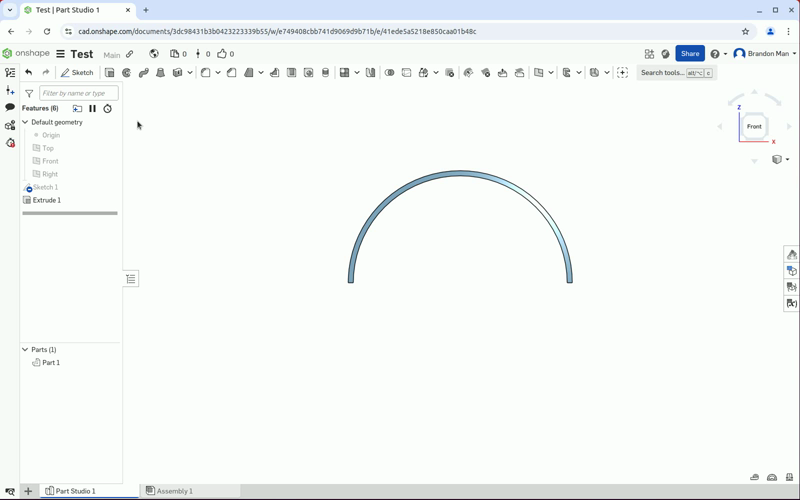
key(shift+h)
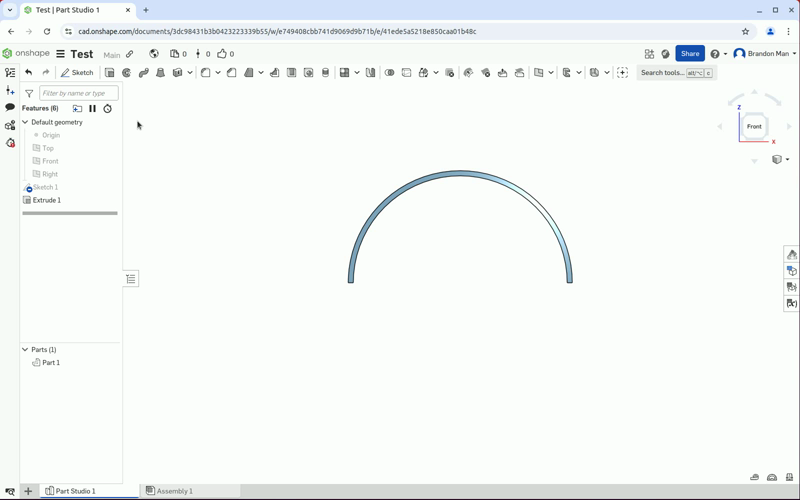
mouse_move(73, 189)
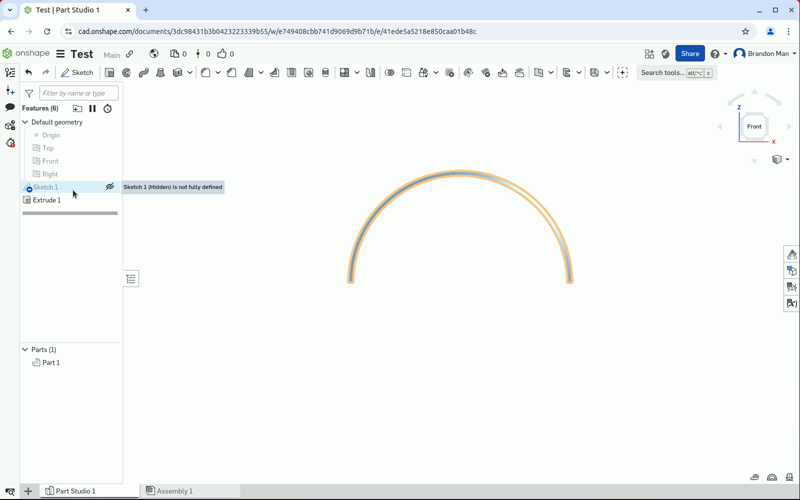
click(73, 189)
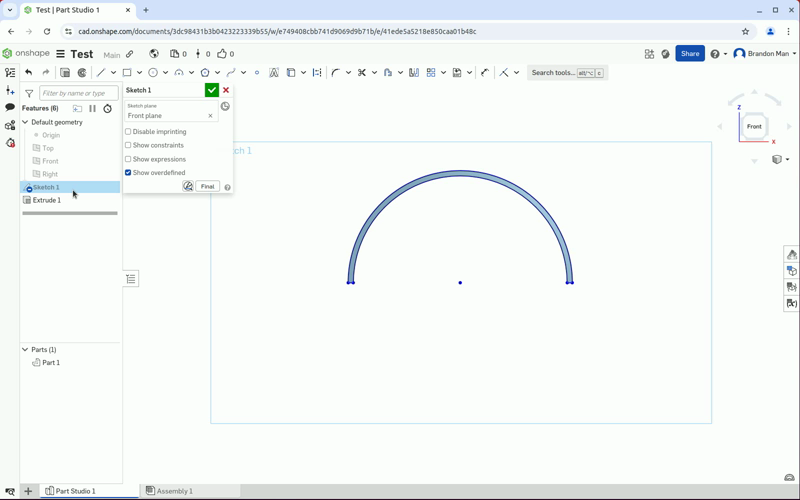
mouse_move(229, 92)
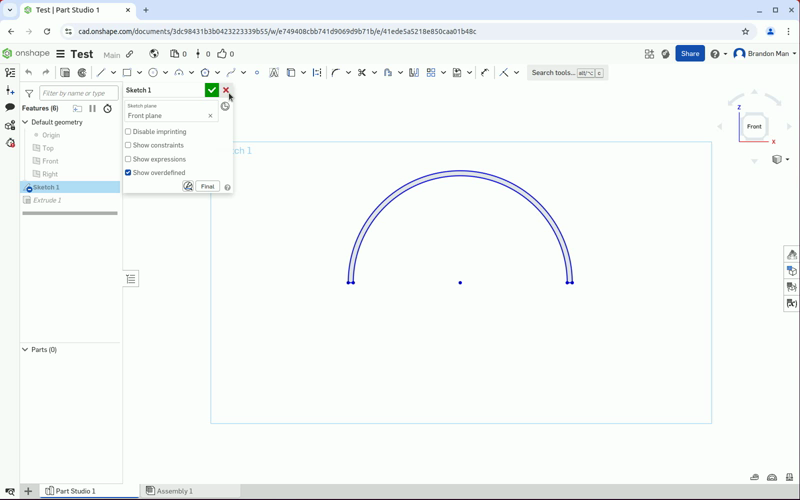
click(229, 92)
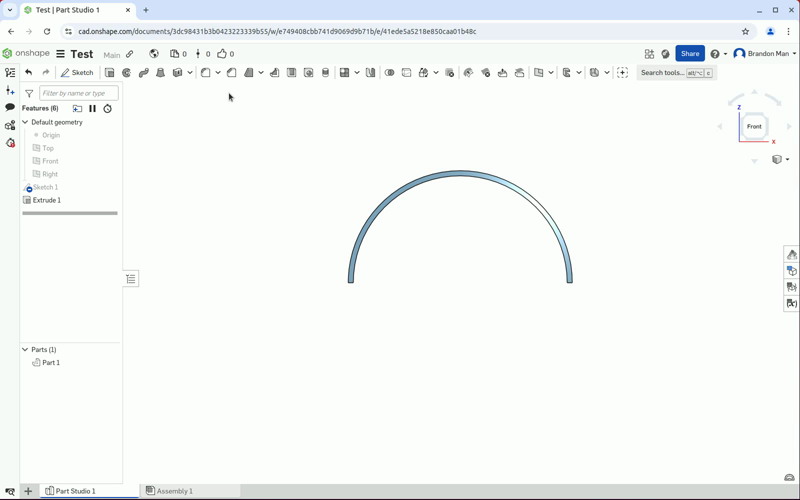
mouse_move(73, 352)
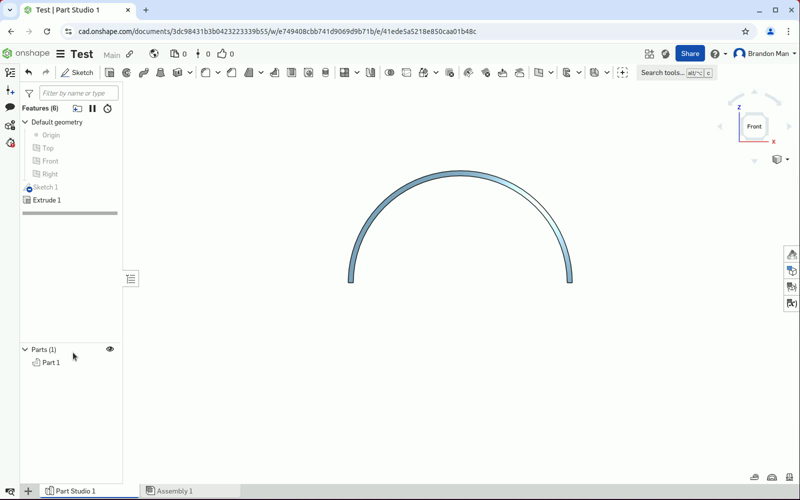
key(y)
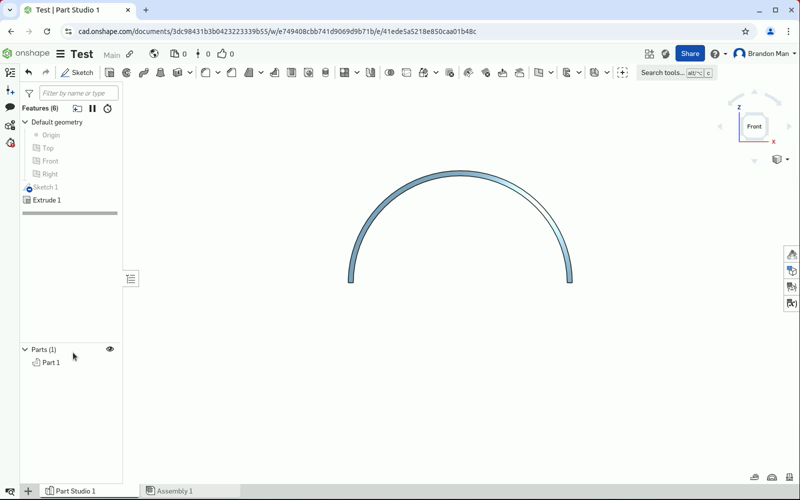
key(shift+p)
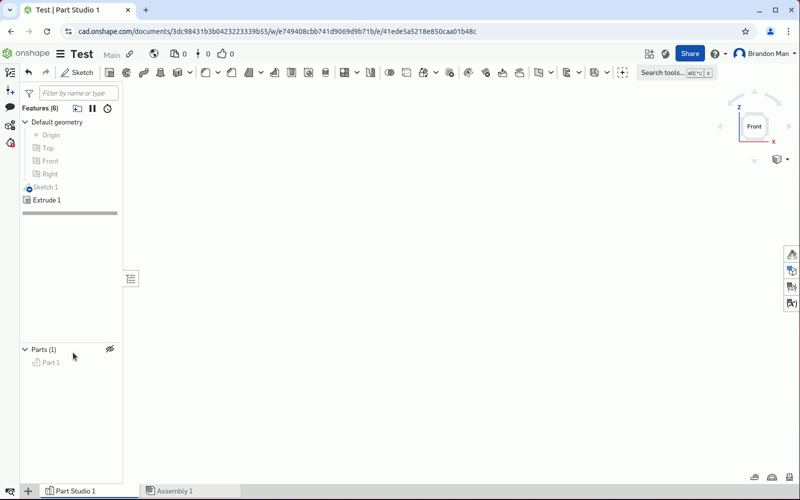
key(space)
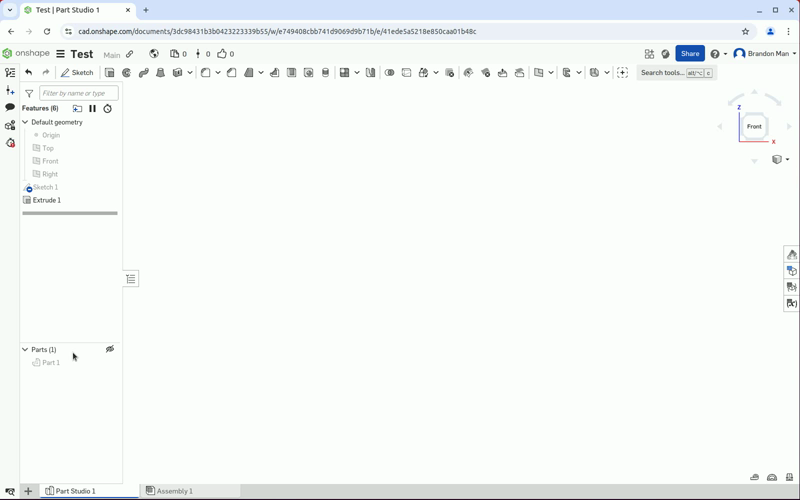
key_down(shift)
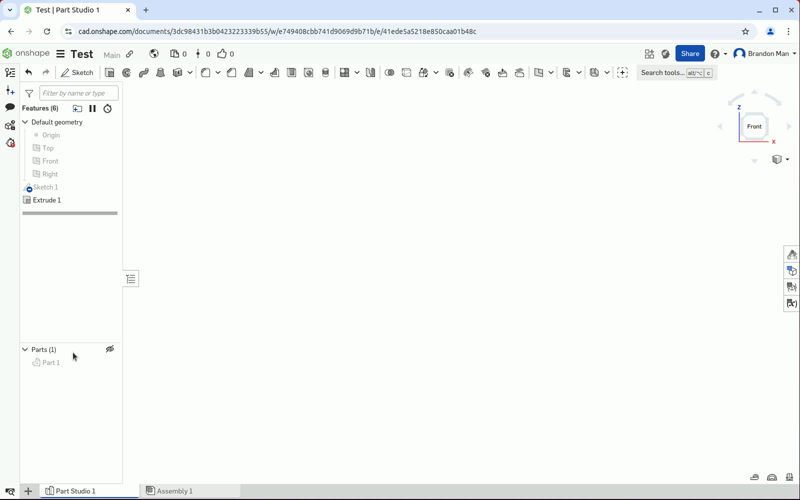
key(left)
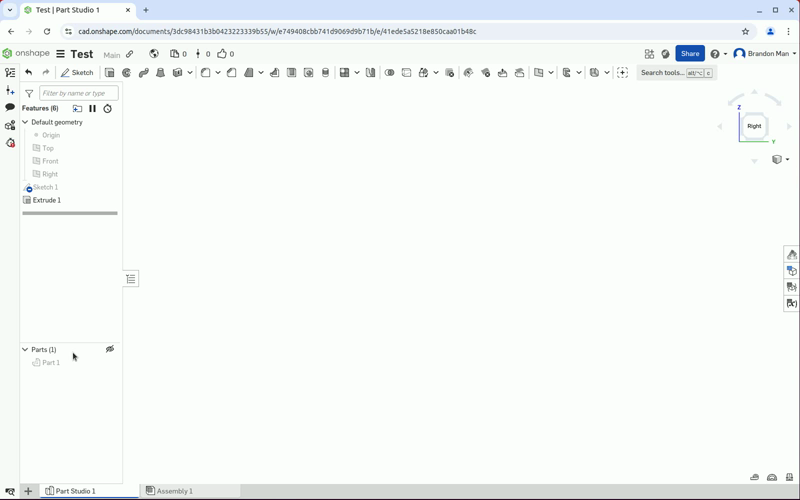
key_up(shift)
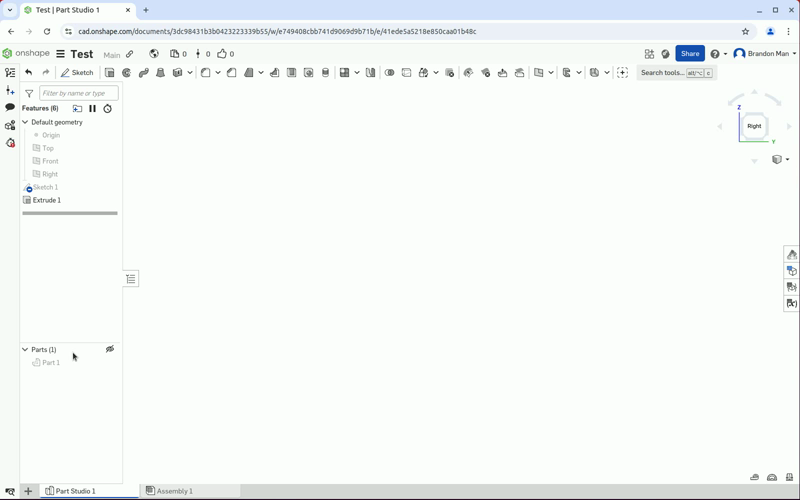
mouse_move(73, 352)
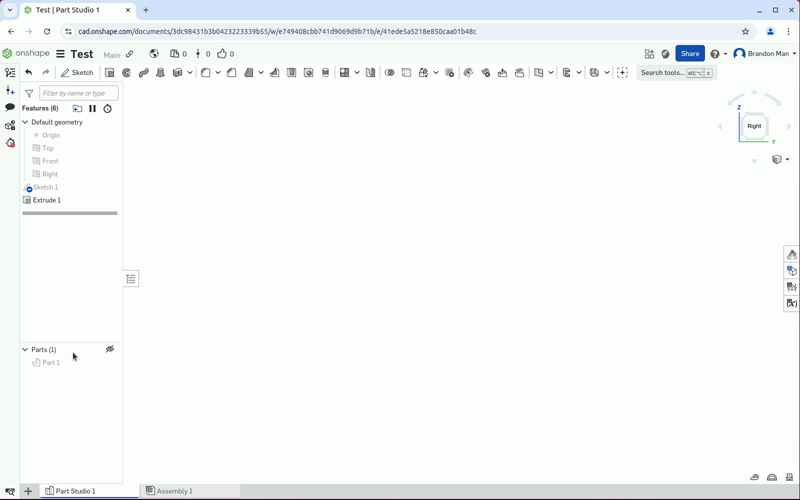
key(shift+y)
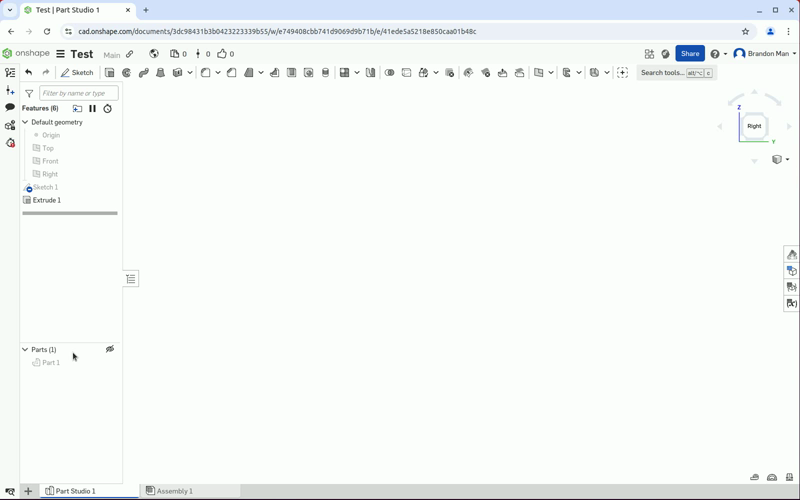
key(shift+s)
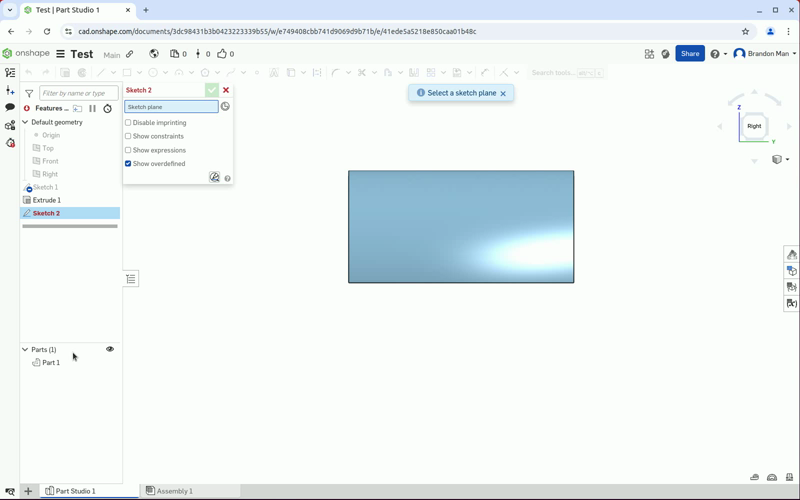
mouse_move(73, 176)
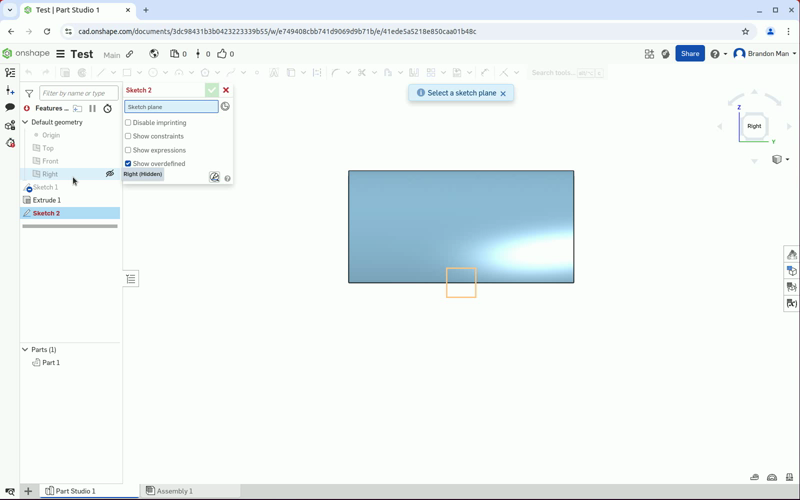
click(73, 176)
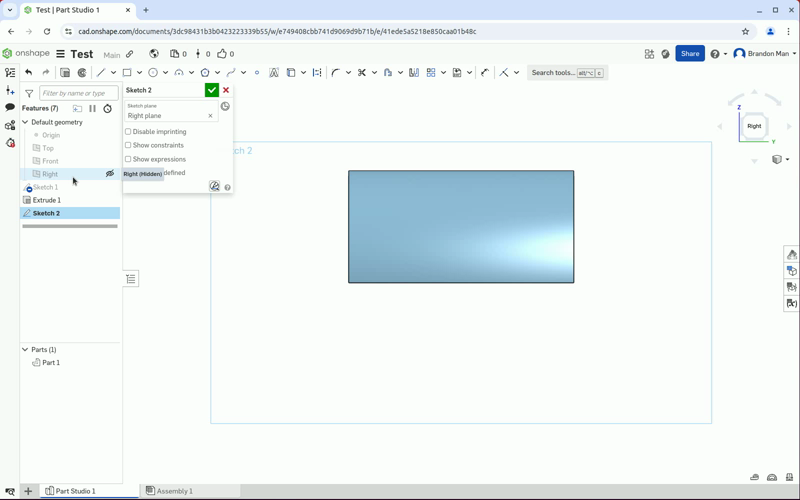
mouse_move(73, 352)
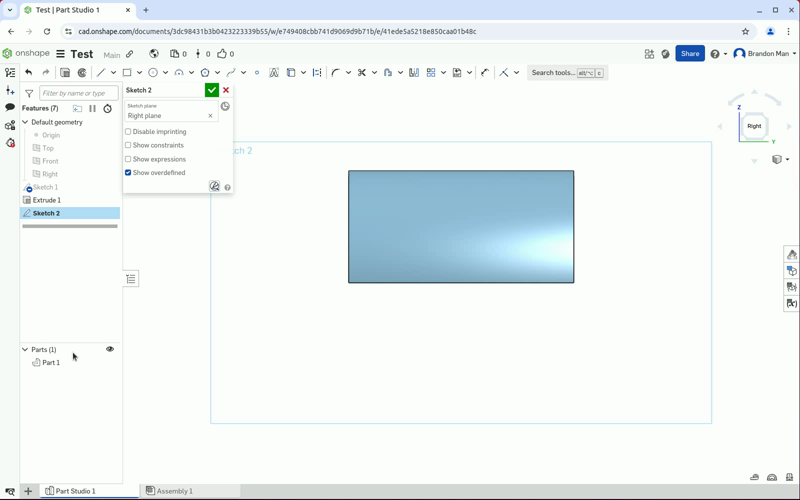
key(y)
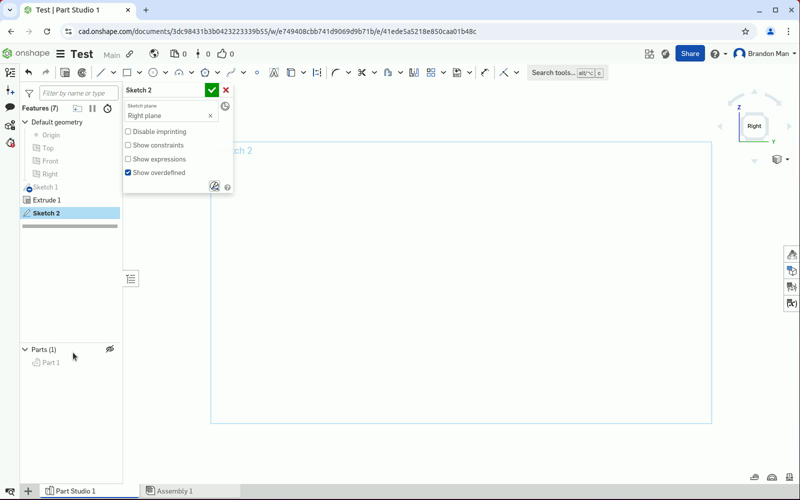
key(l)
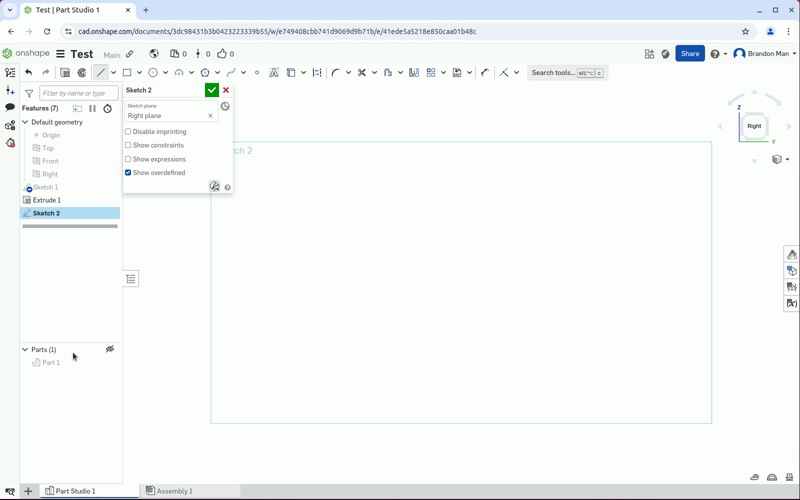
key_down(shift)
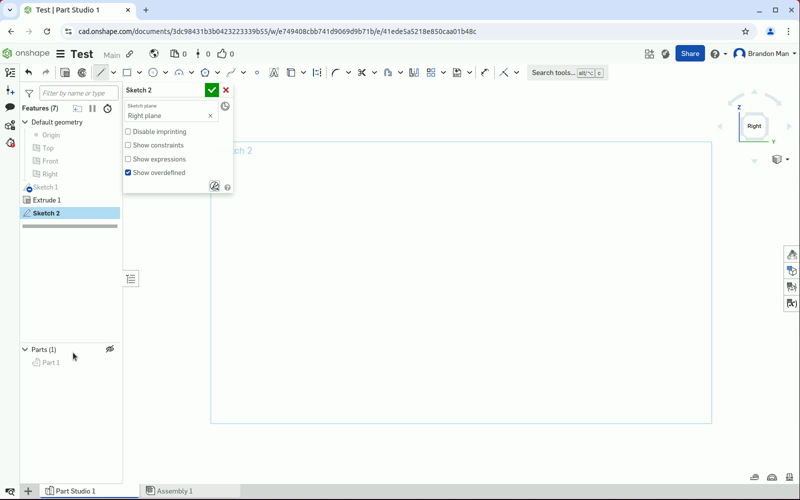
mouse_move(382, 271)
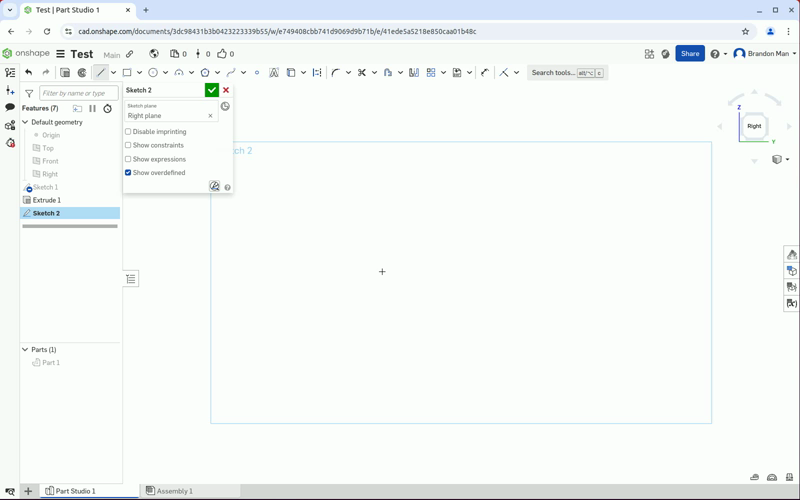
click(382, 271)
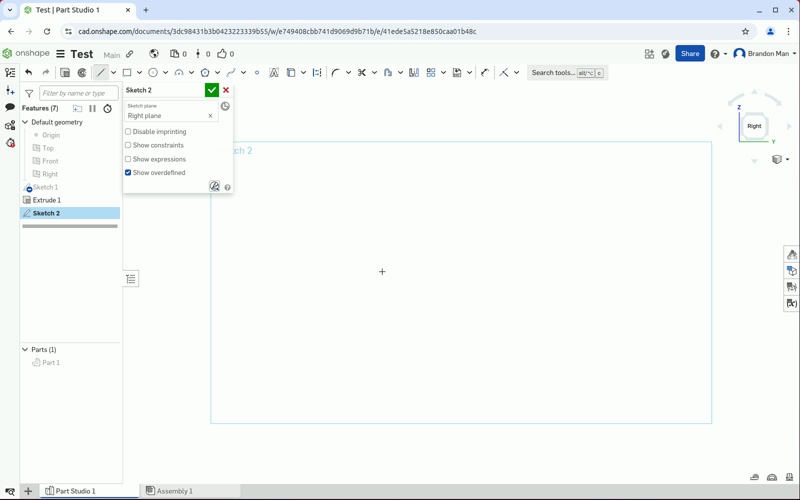
key_up(shift)
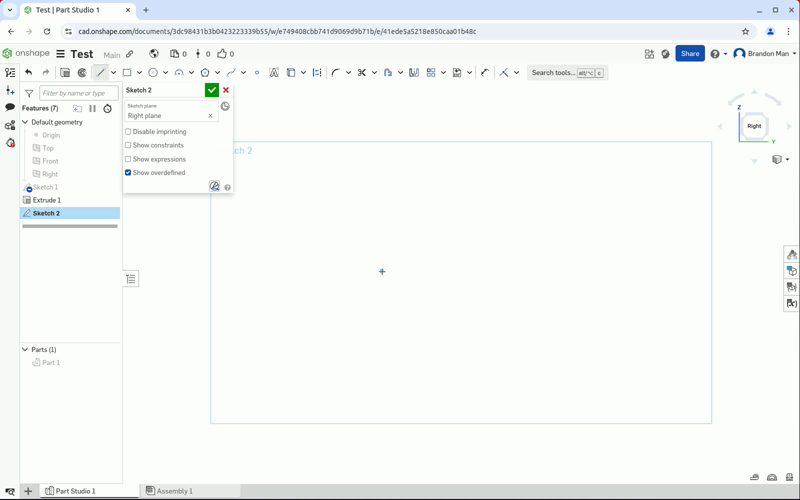
key_down(shift)
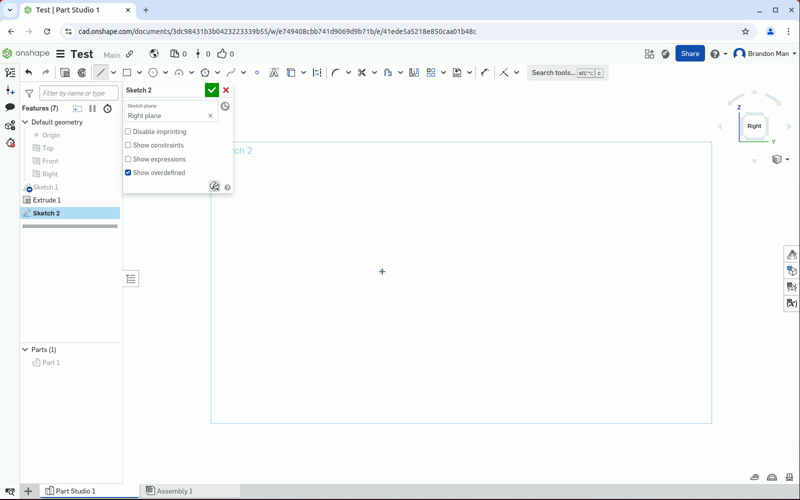
mouse_move(412, 271)
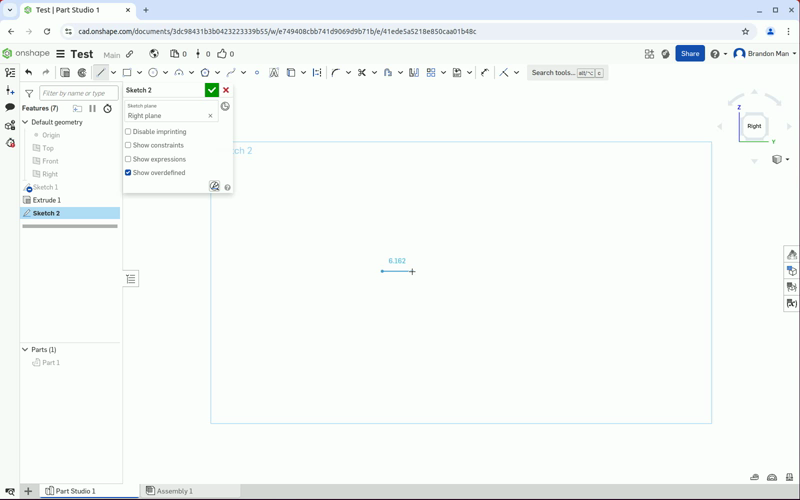
mouse_move(404, 271)
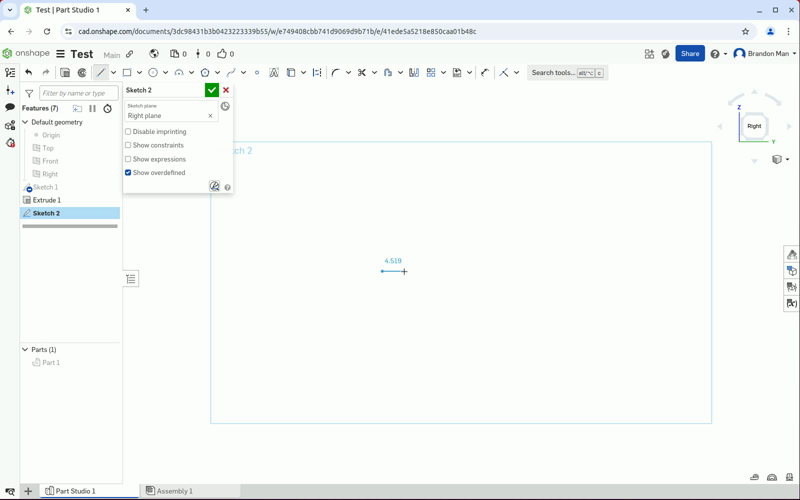
click(404, 271)
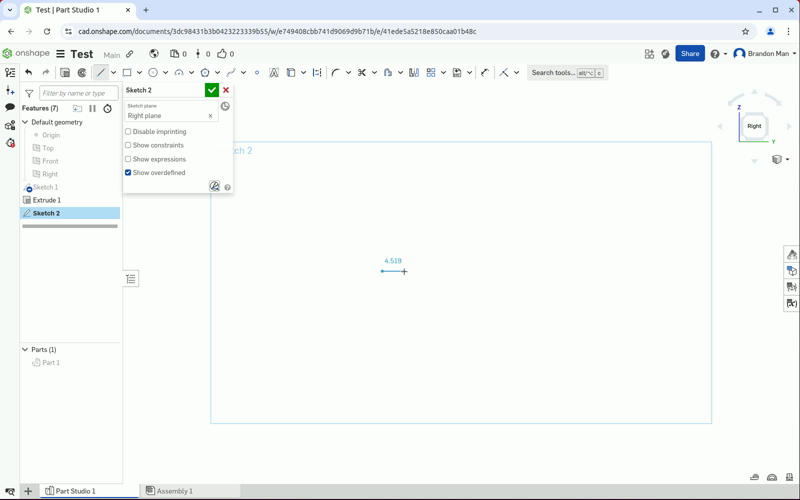
key_up(shift)
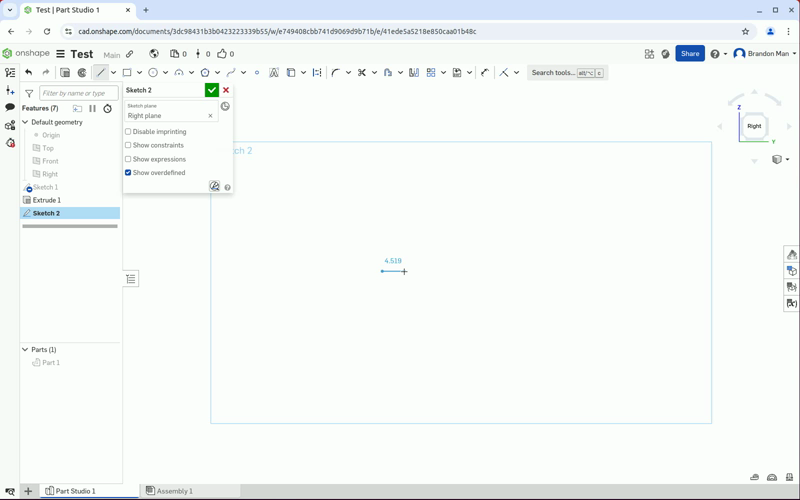
key_down(shift)
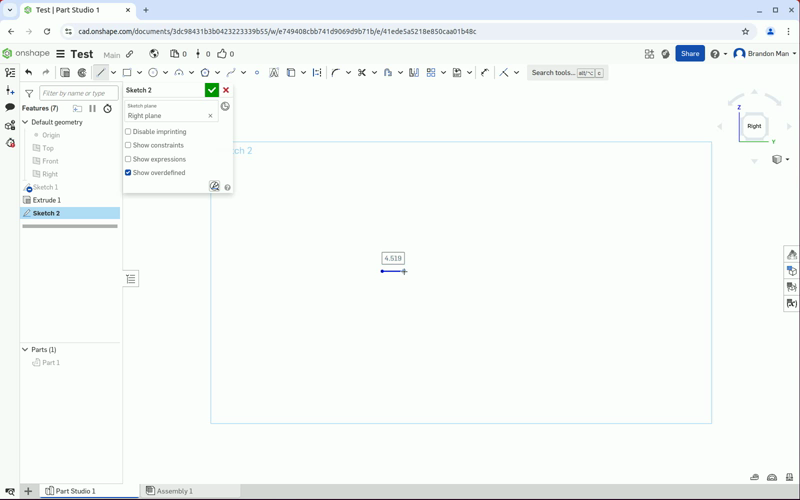
mouse_move(404, 141)
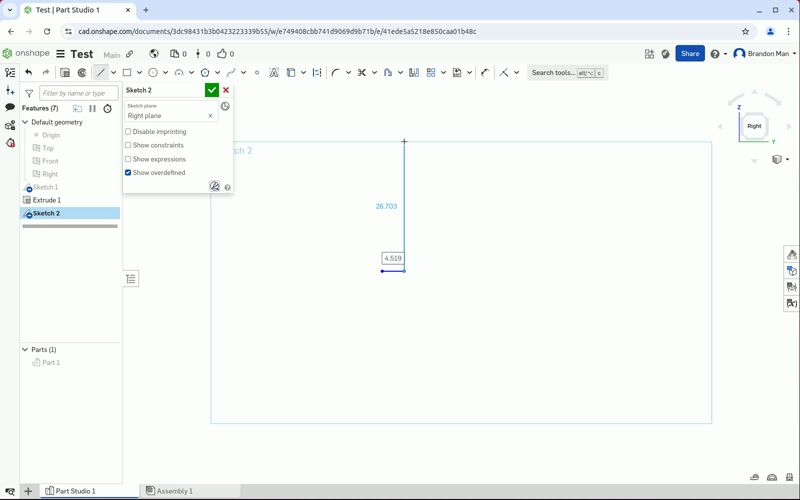
click(404, 141)
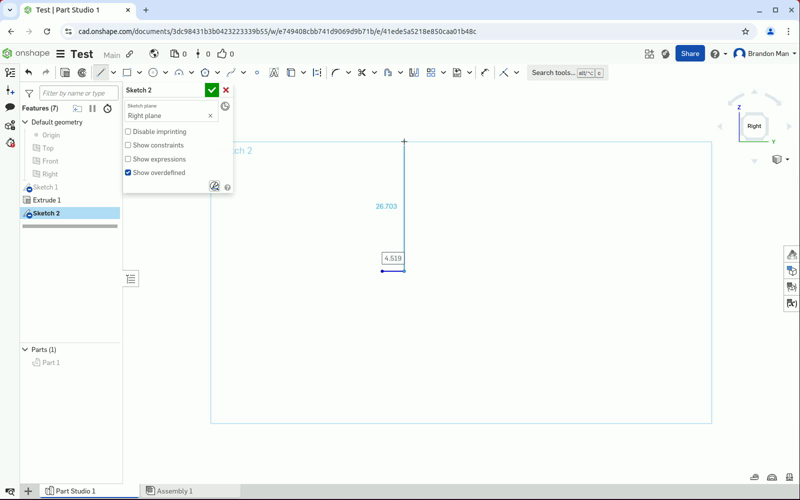
key_up(shift)
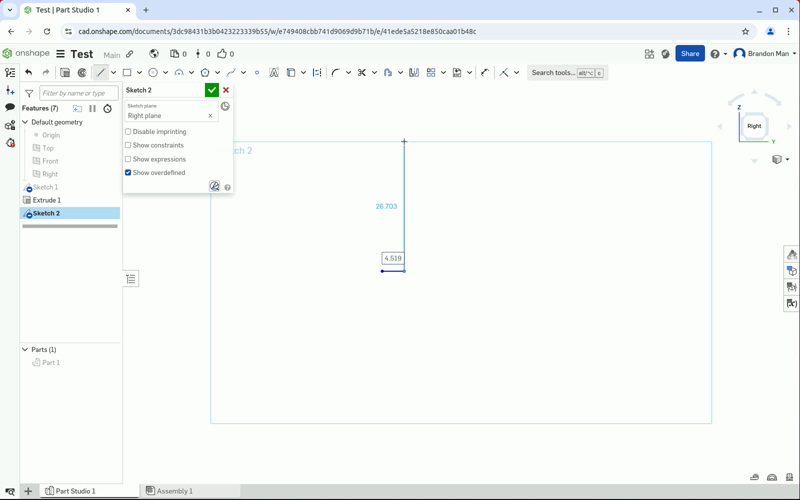
key_down(shift)
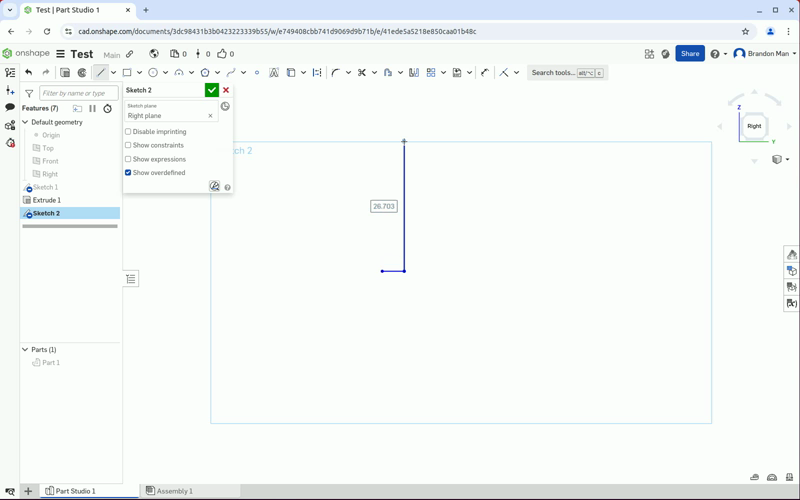
mouse_move(434, 141)
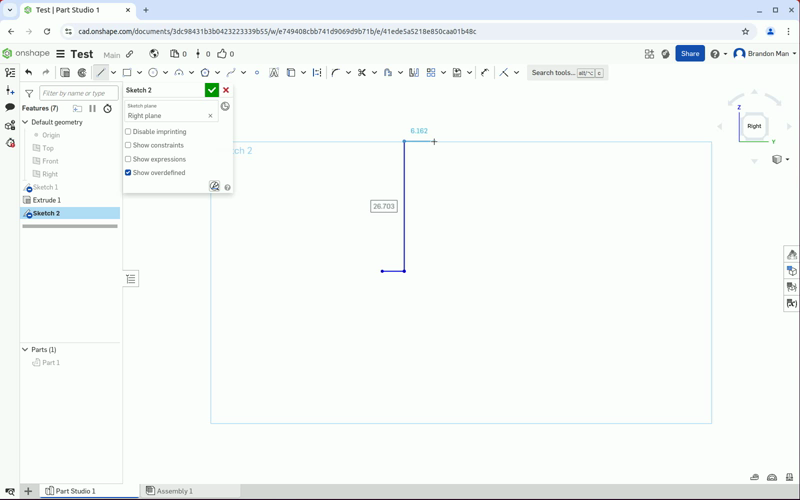
mouse_move(382, 141)
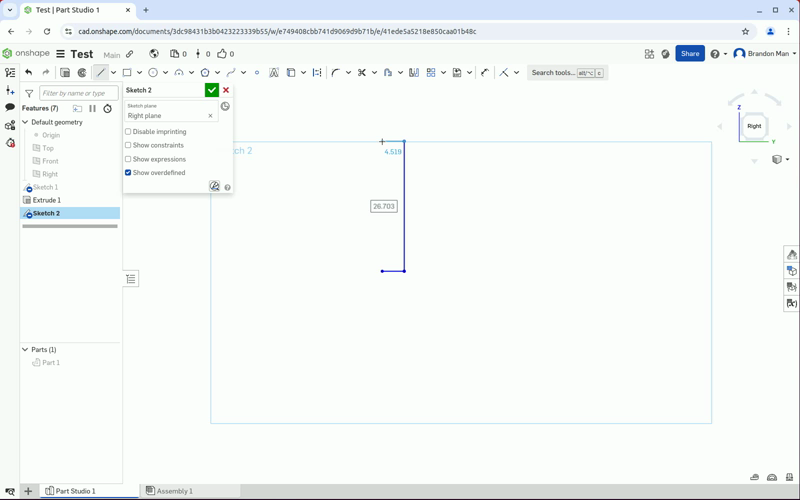
click(382, 141)
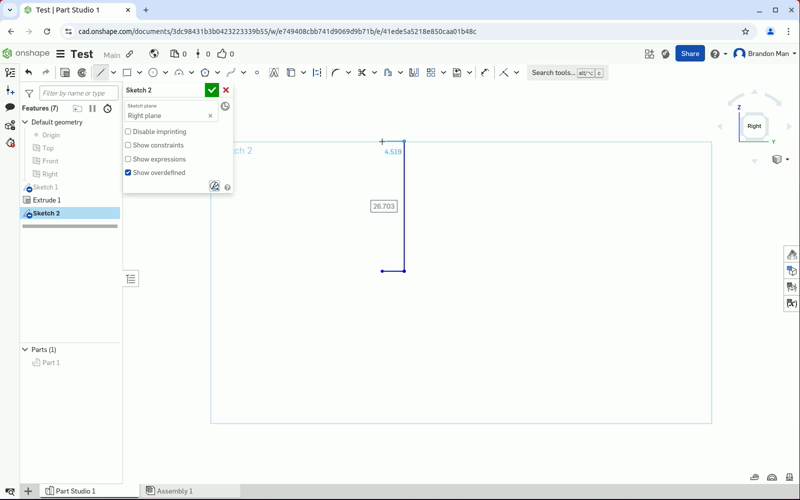
key_up(shift)
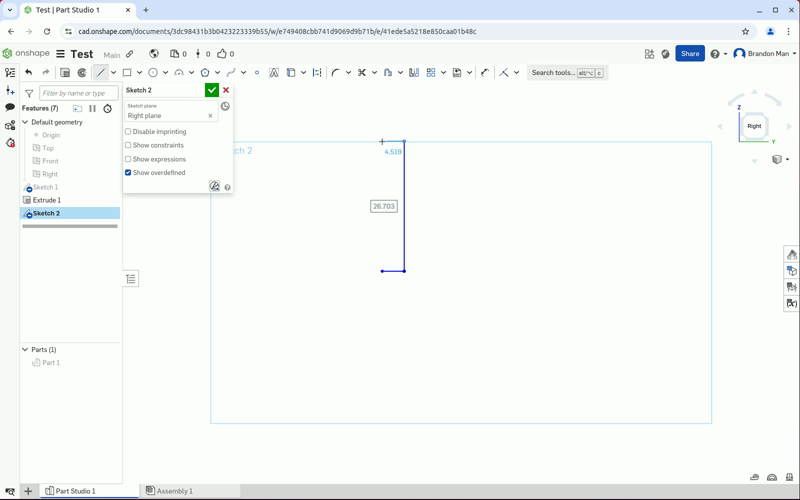
key_down(shift)
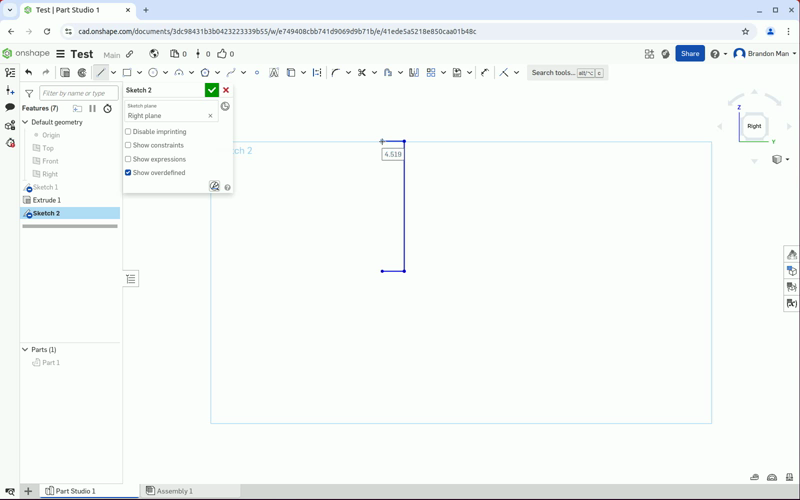
mouse_move(382, 271)
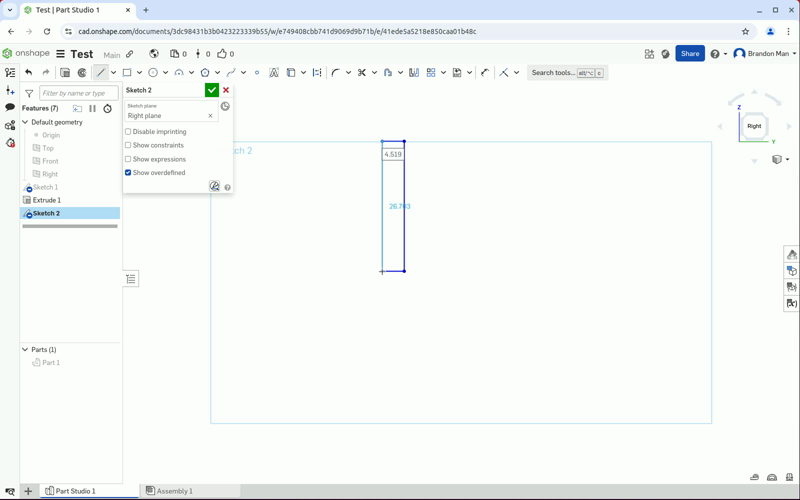
key_up(shift)
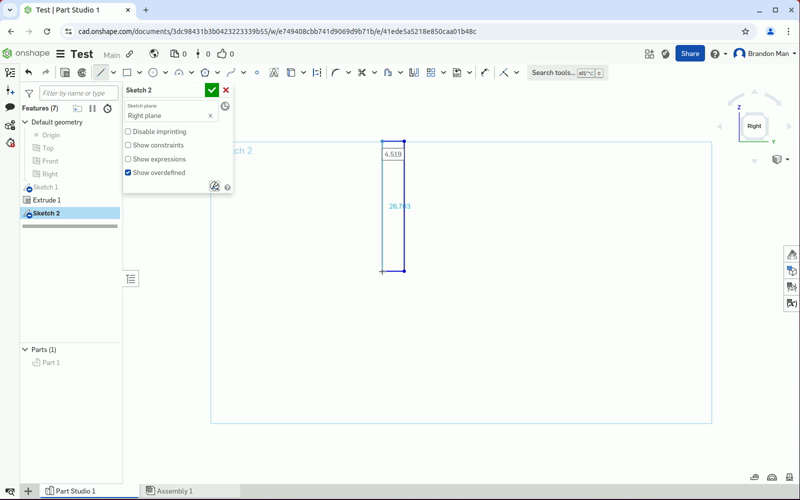
click(382, 271)
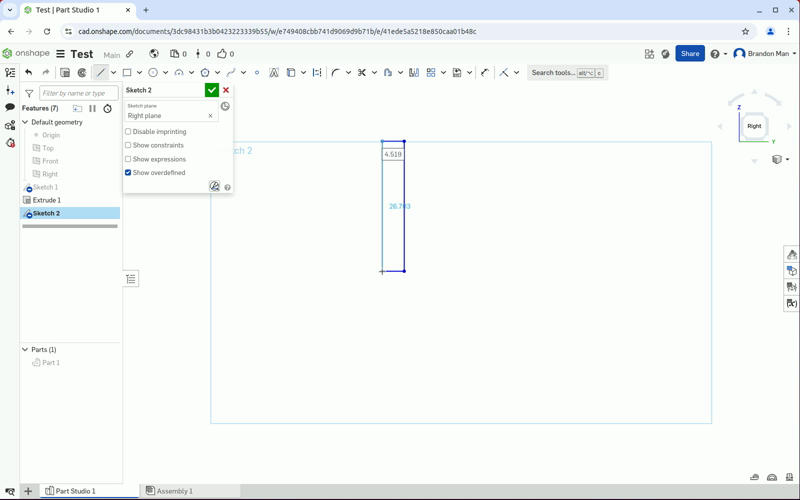
key(esc)
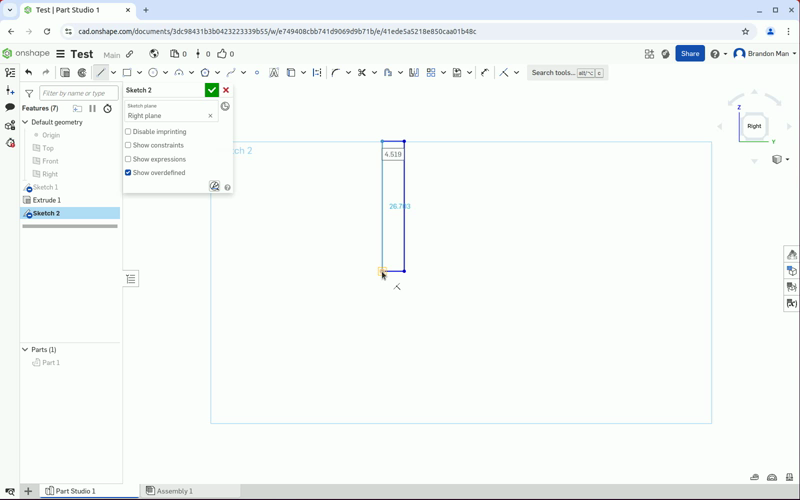
mouse_move(394, 155)
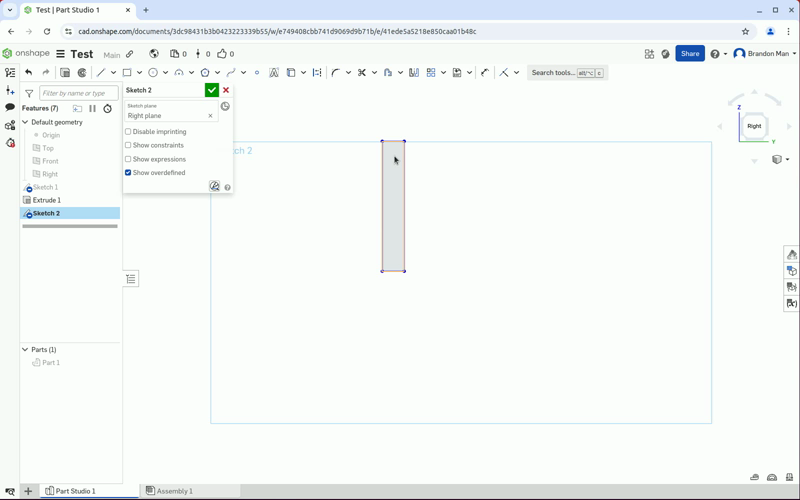
click(394, 155)
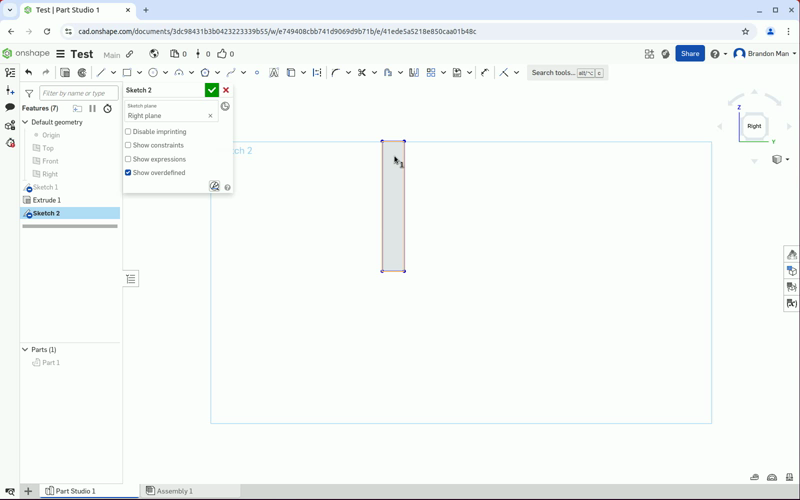
mouse_move(73, 352)
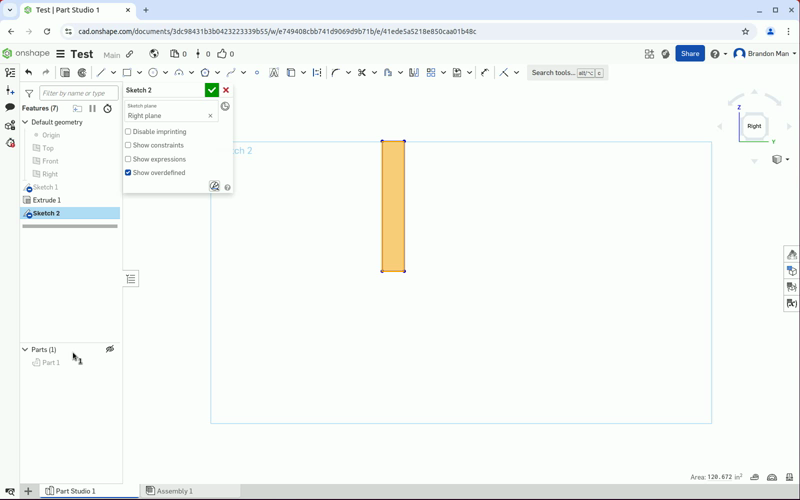
key(shift+y)
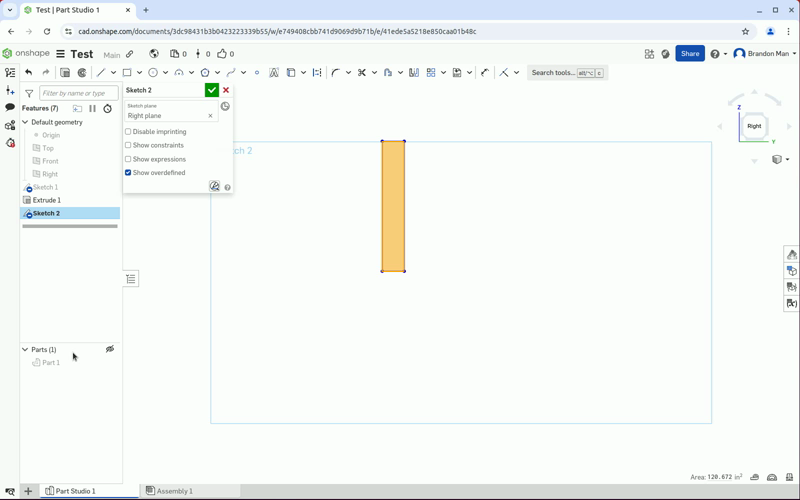
key(shift+e)
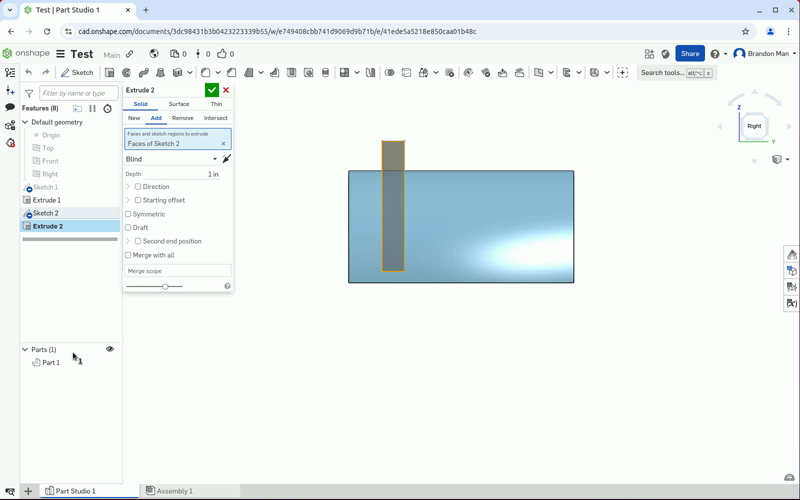
mouse_move(143, 106)
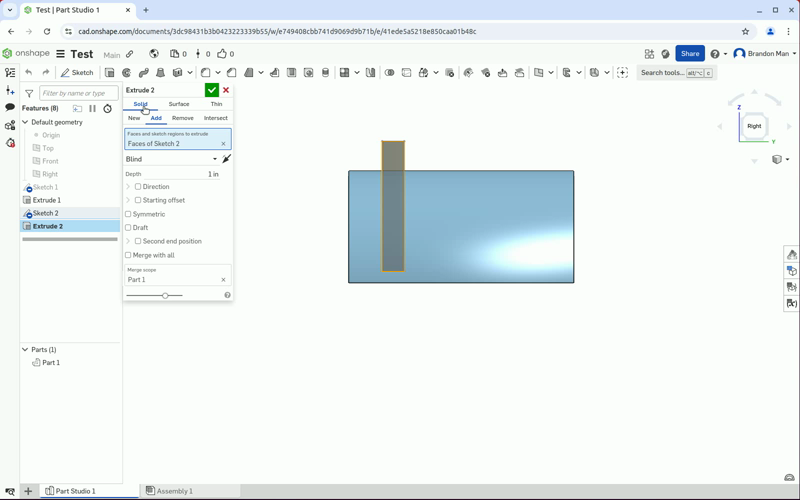
click(143, 106)
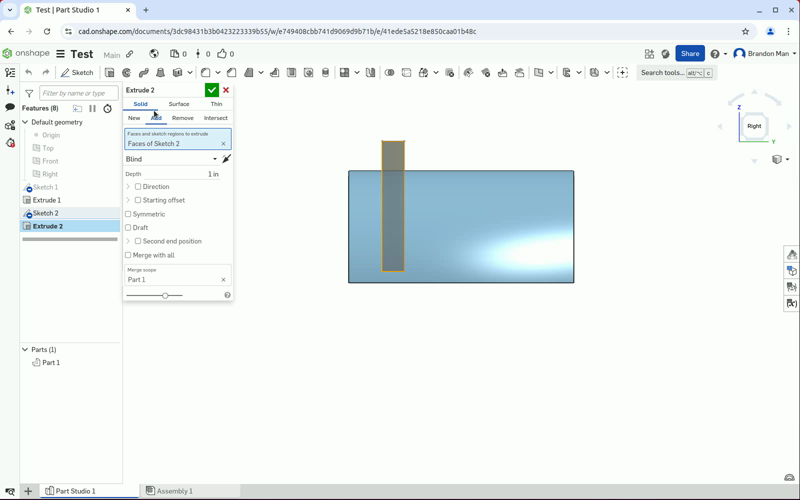
mouse_move(186, 120)
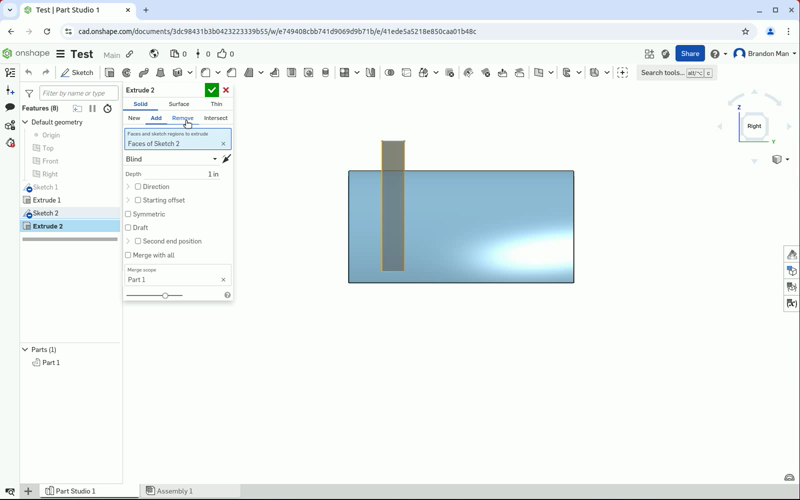
click(186, 120)
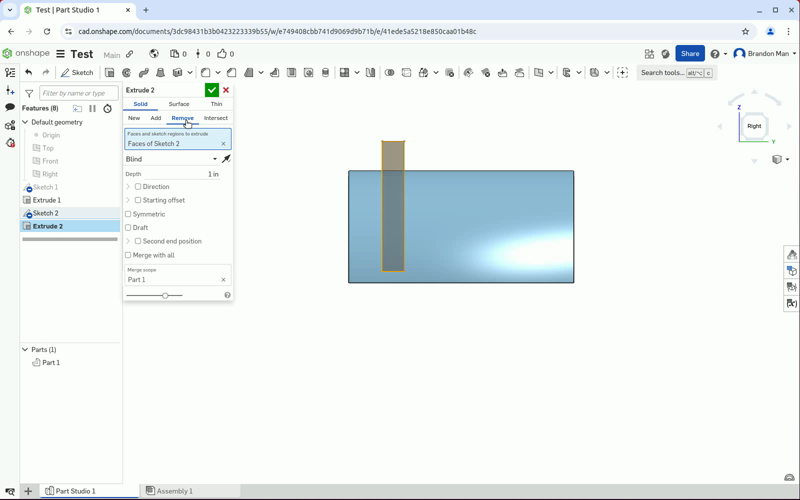
key(tab, 4)
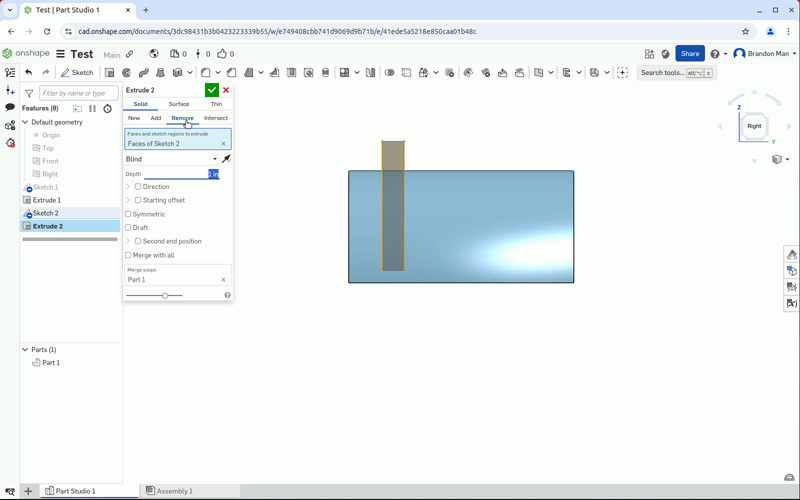
text(51.03)
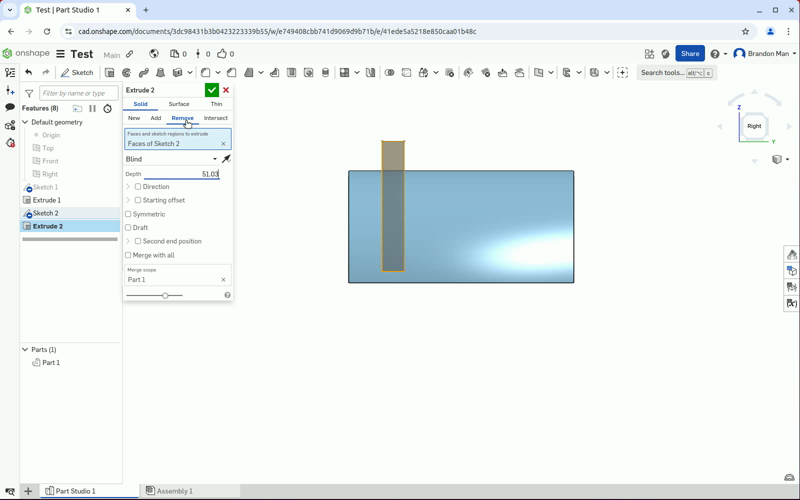
key(tab, 3)
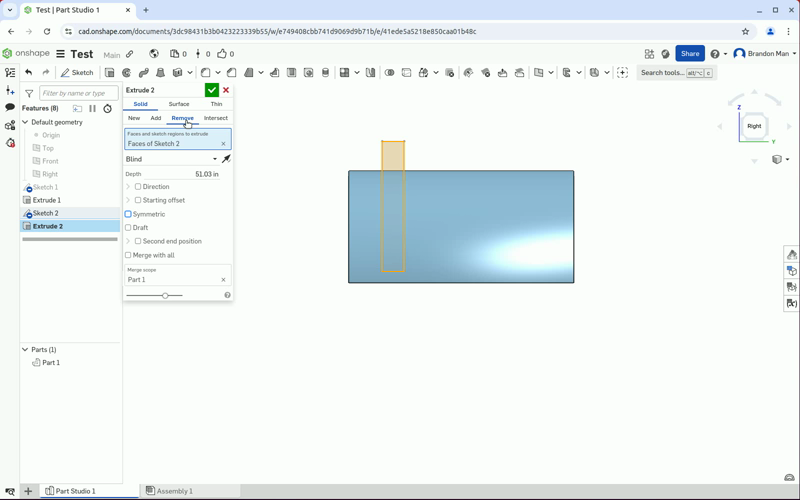
key(space)
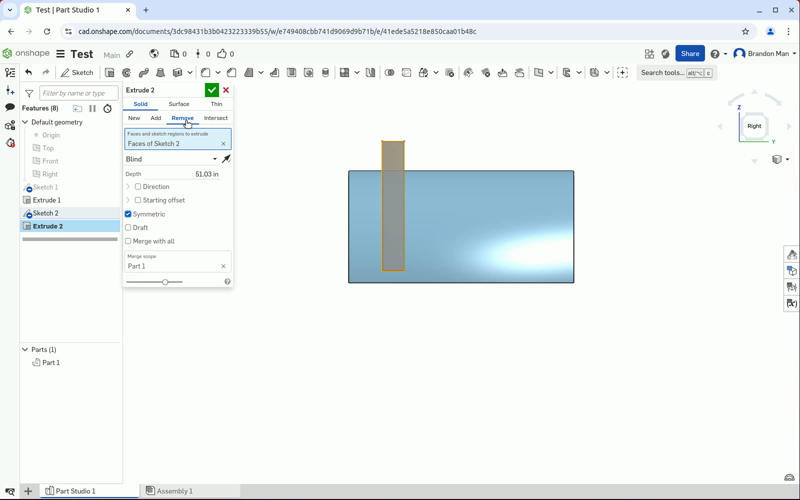
key(tab, 2)
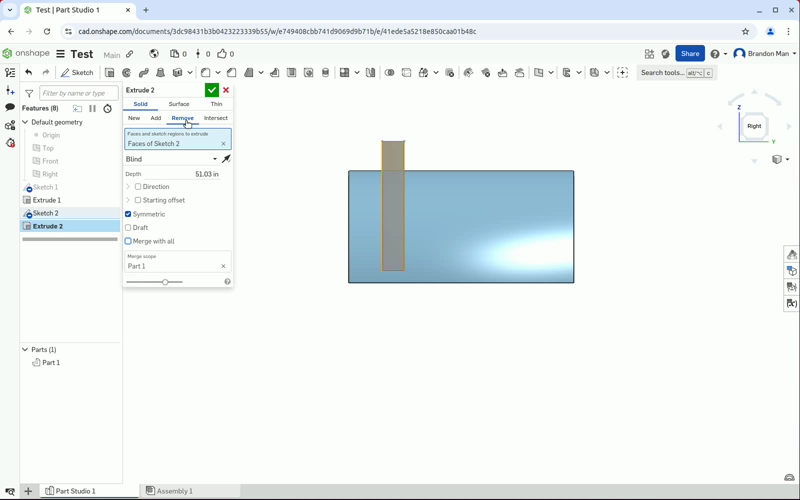
key(space)
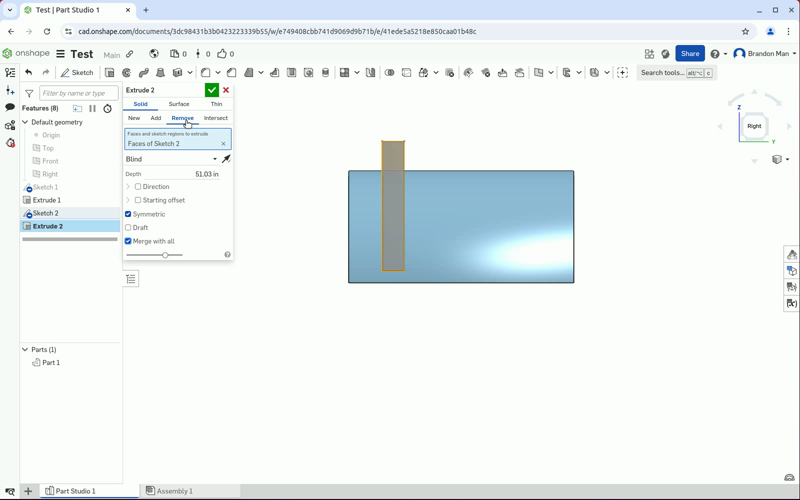
key(enter)
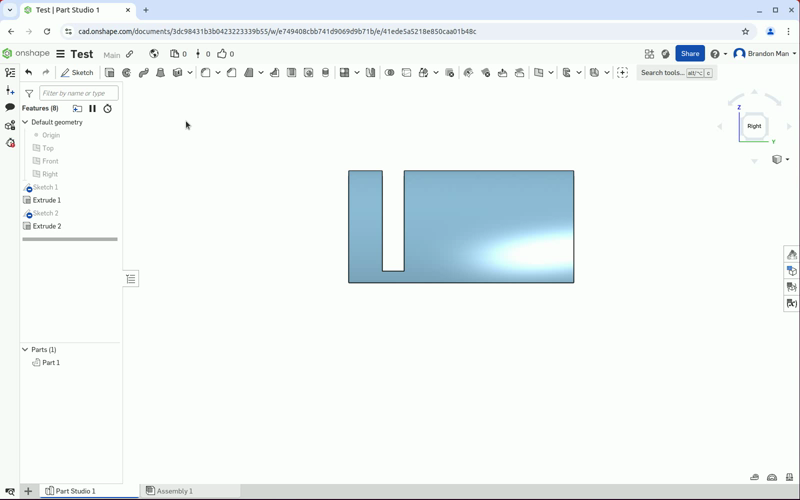
key(shift+h)
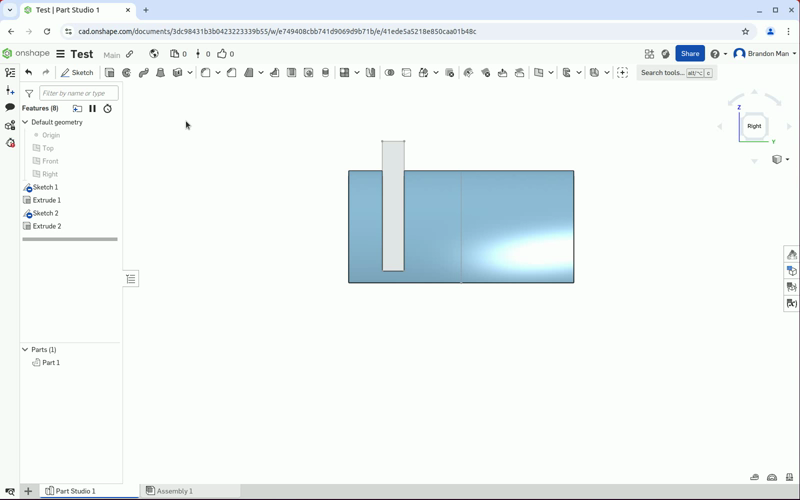
key(shift+h)
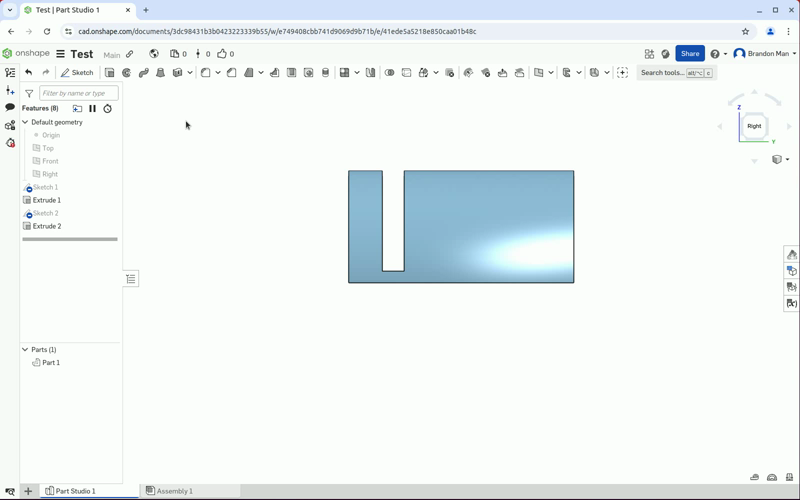
mouse_move(73, 189)
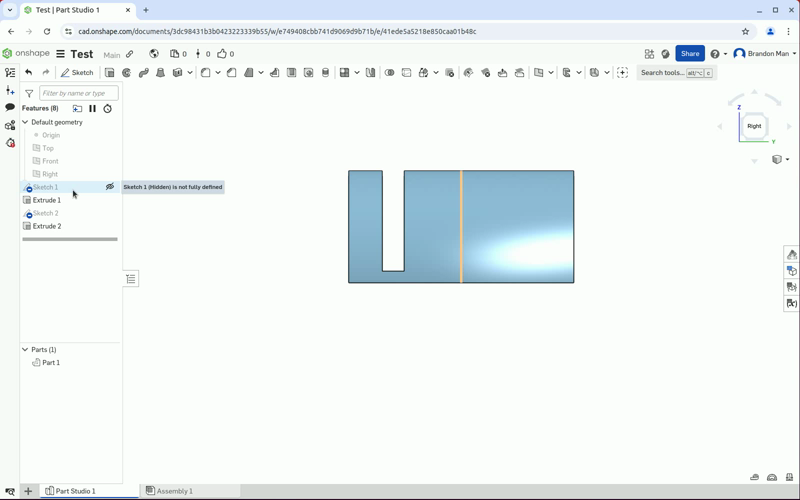
click(73, 189)
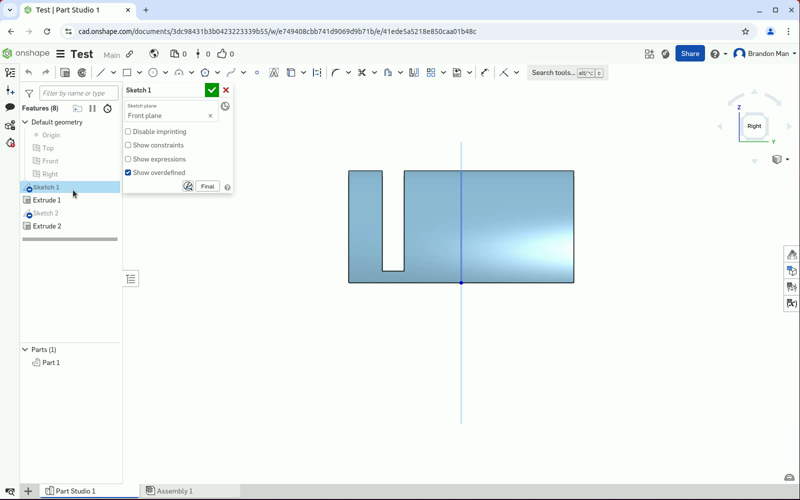
mouse_move(229, 92)
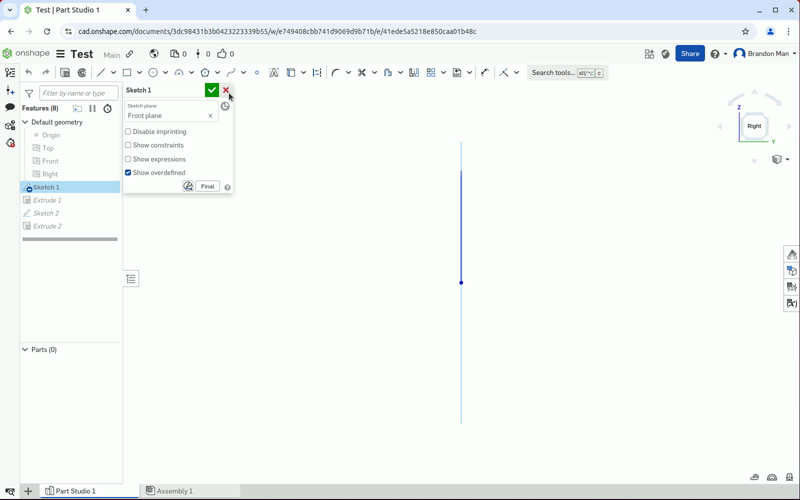
click(229, 92)
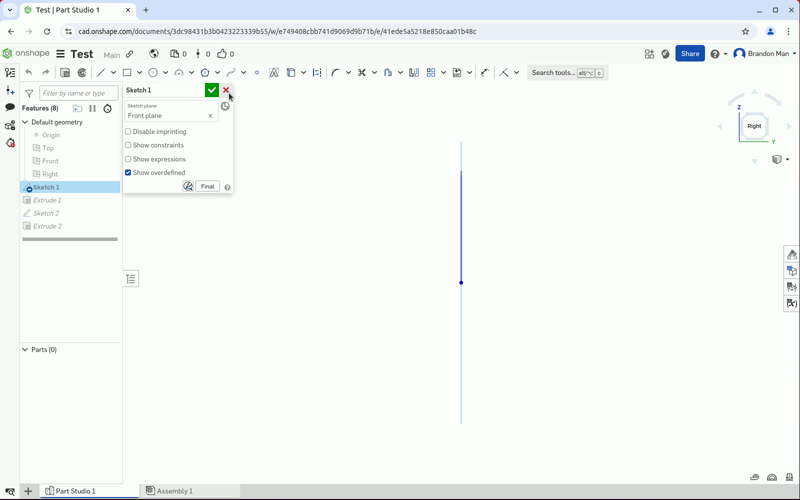
key(shift+s)
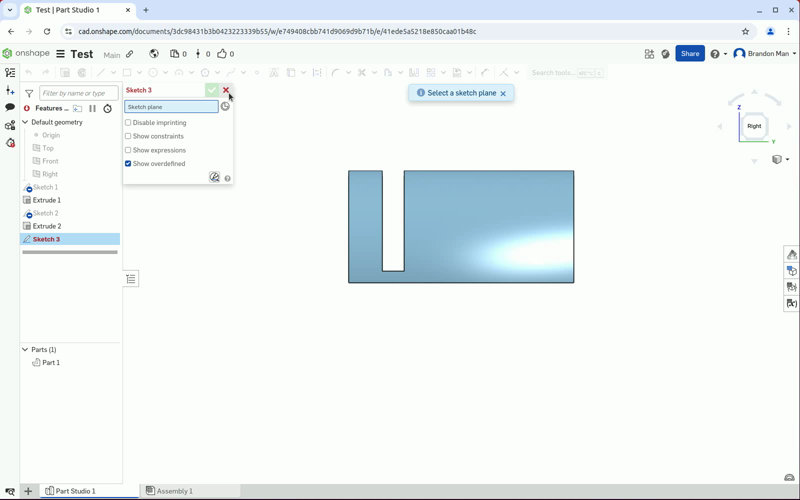
mouse_move(73, 176)
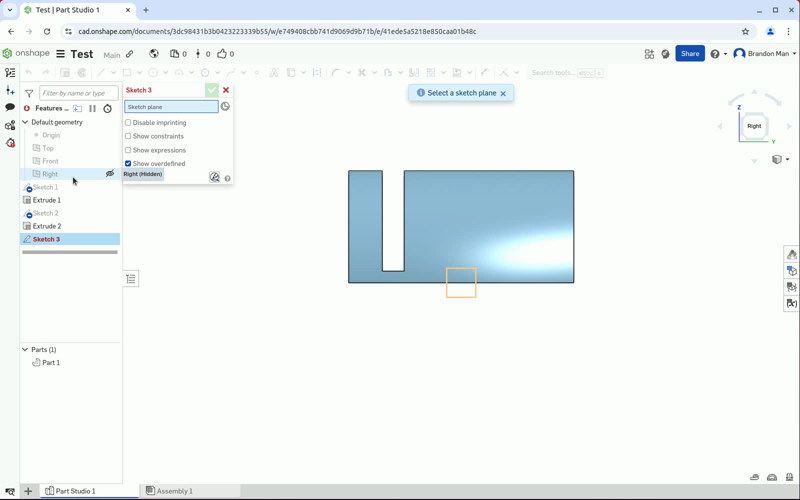
click(73, 176)
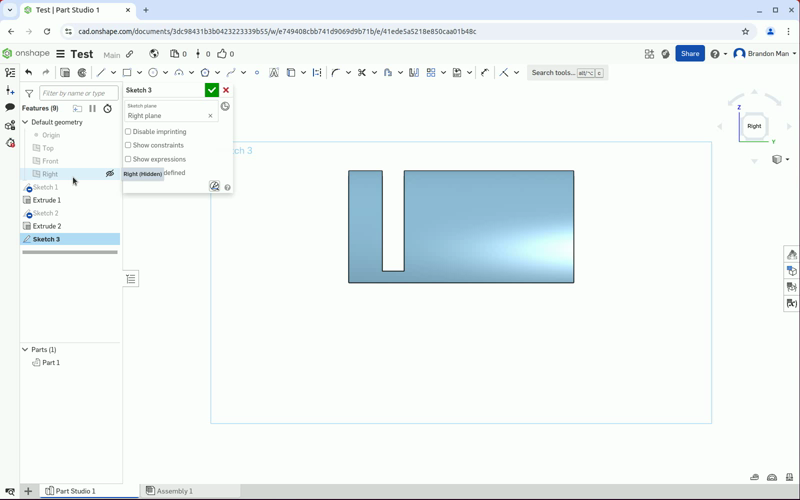
mouse_move(73, 352)
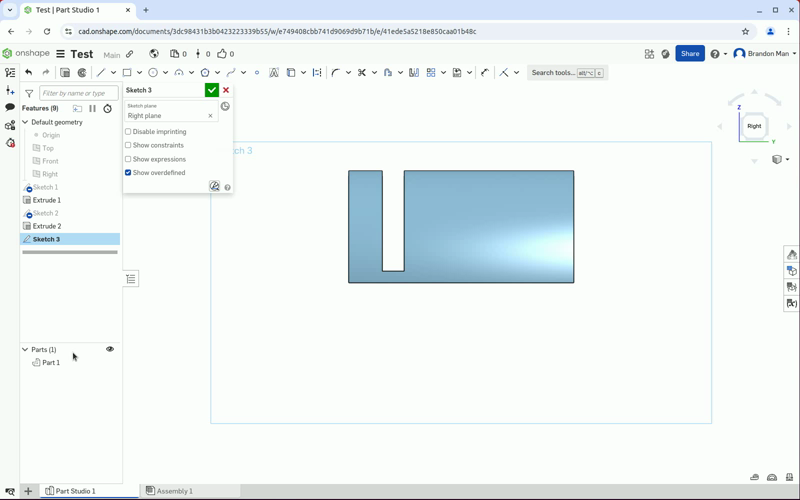
key(y)
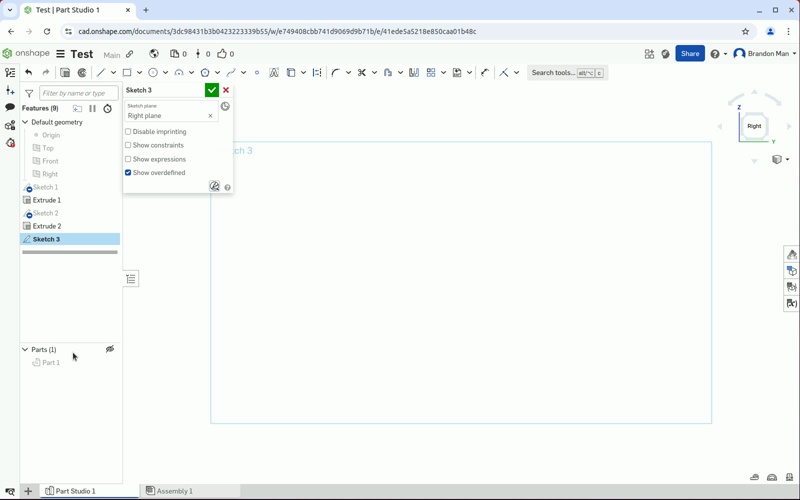
key(l)
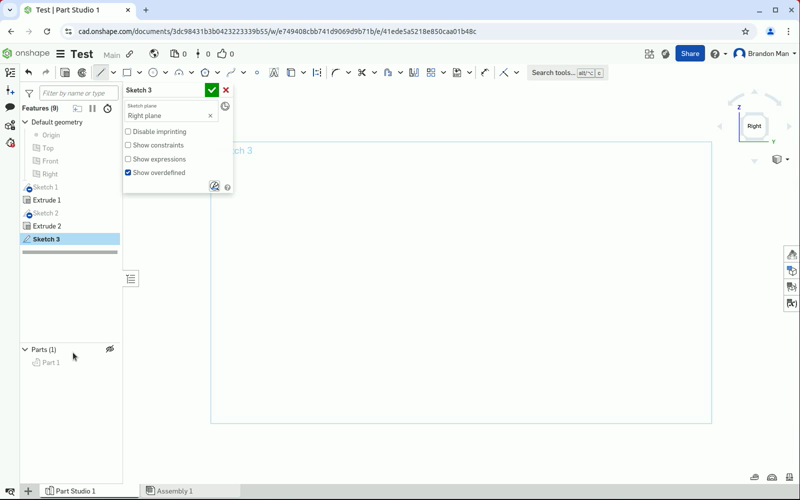
key_down(shift)
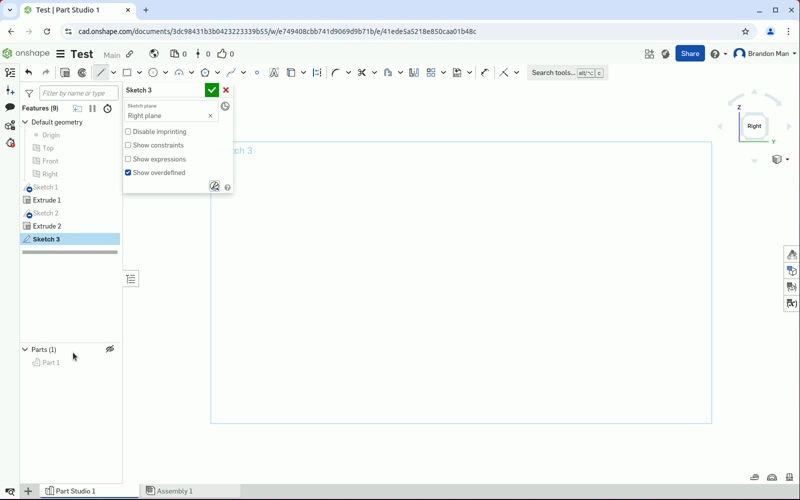
mouse_move(516, 271)
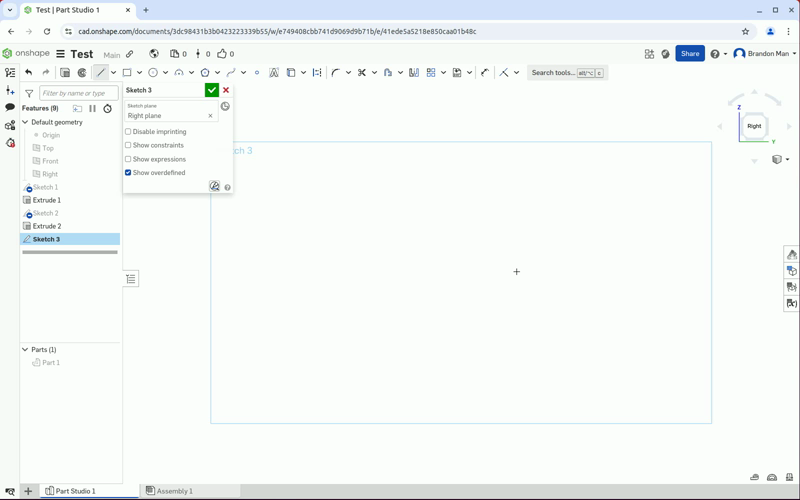
click(516, 271)
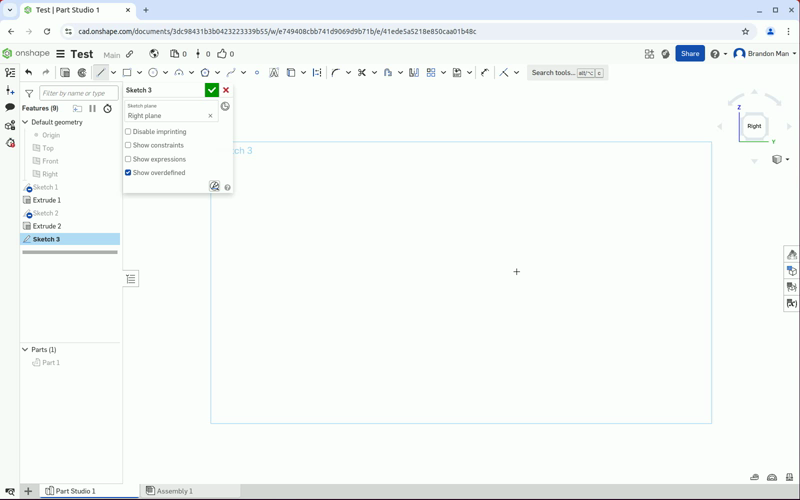
key_up(shift)
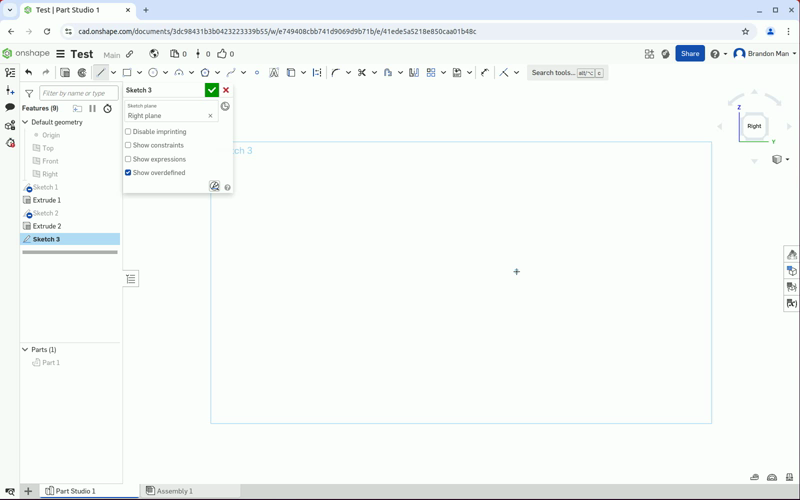
key_down(shift)
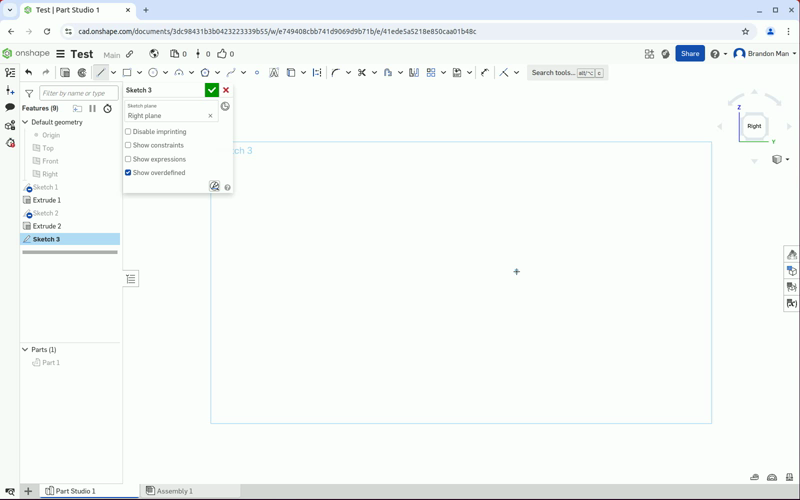
mouse_move(546, 271)
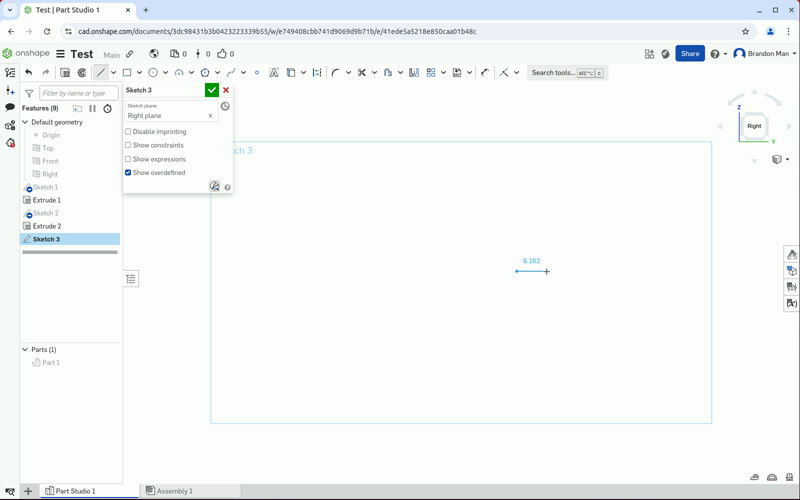
mouse_move(538, 271)
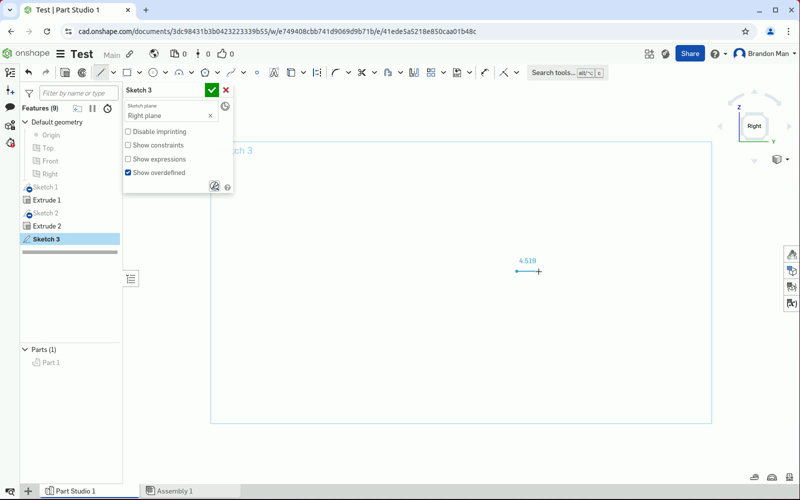
click(538, 271)
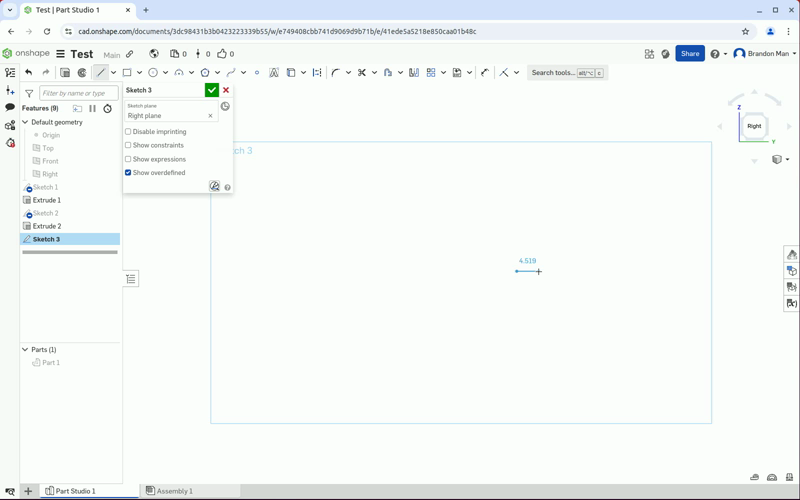
key_up(shift)
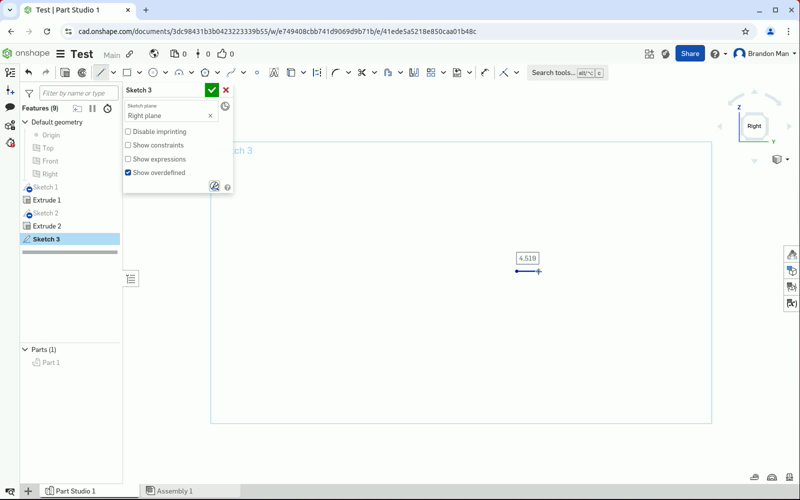
key_down(shift)
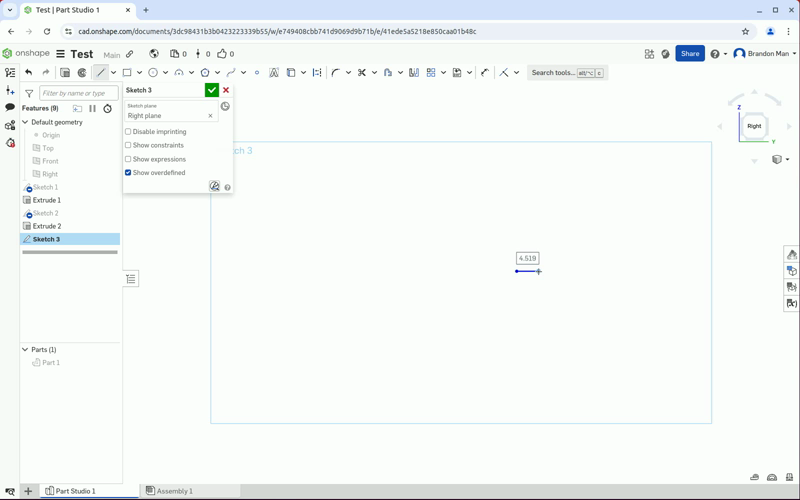
mouse_move(538, 141)
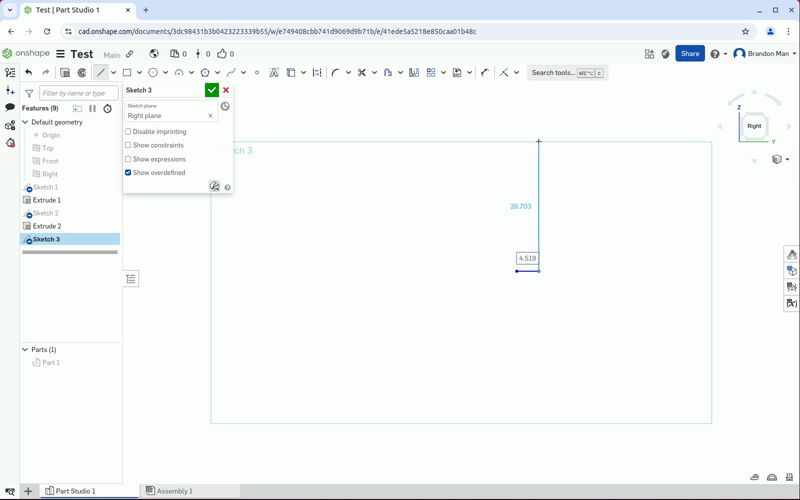
click(538, 141)
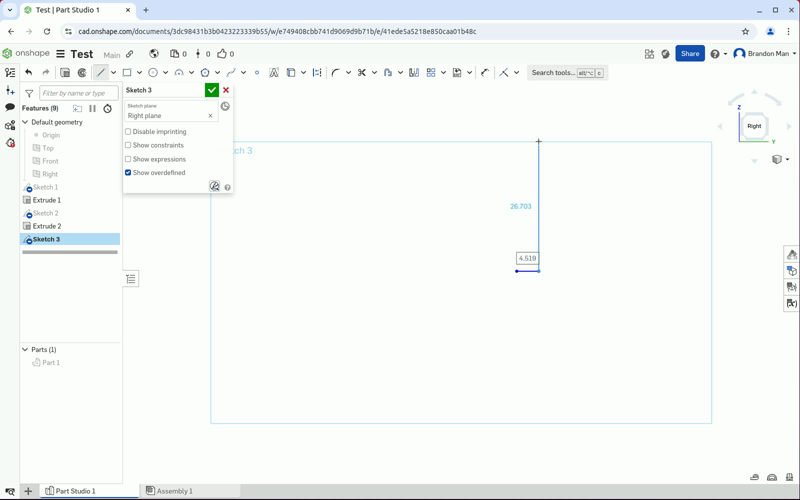
key_up(shift)
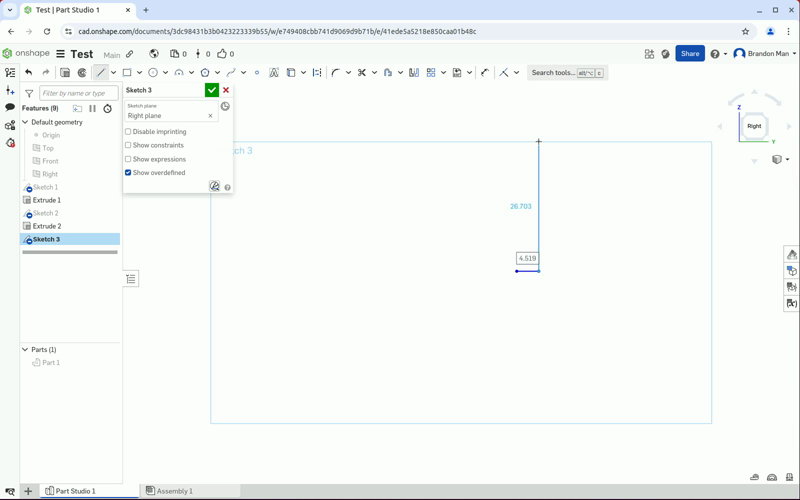
key_down(shift)
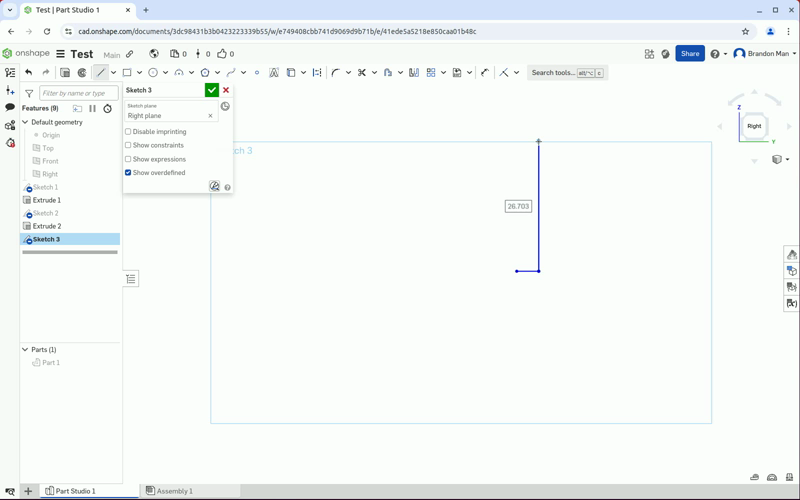
mouse_move(568, 141)
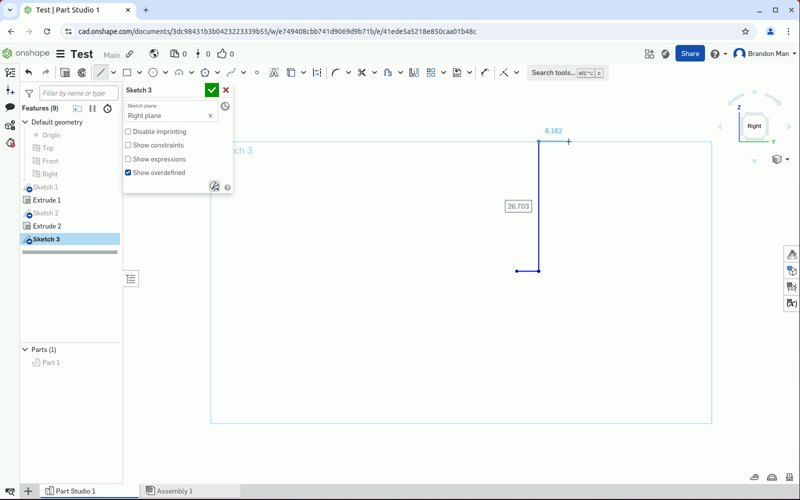
mouse_move(516, 141)
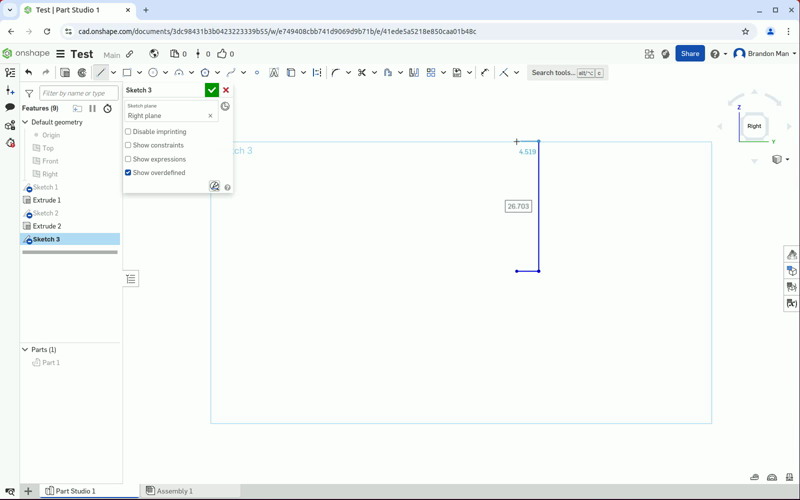
click(516, 141)
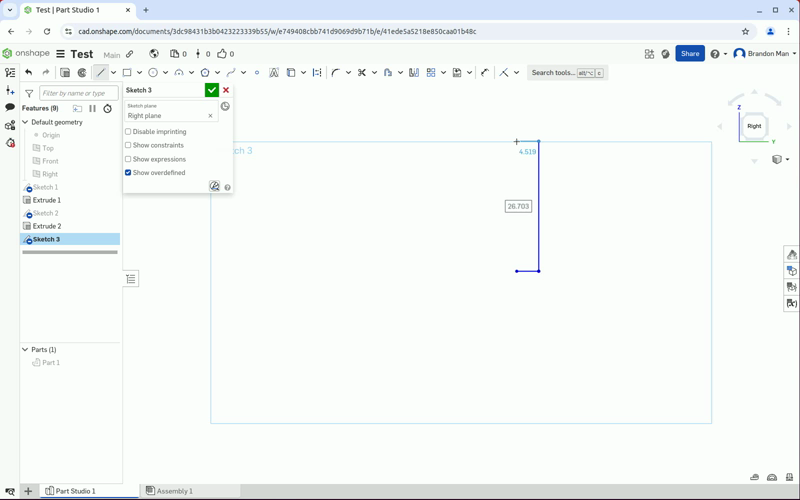
key_up(shift)
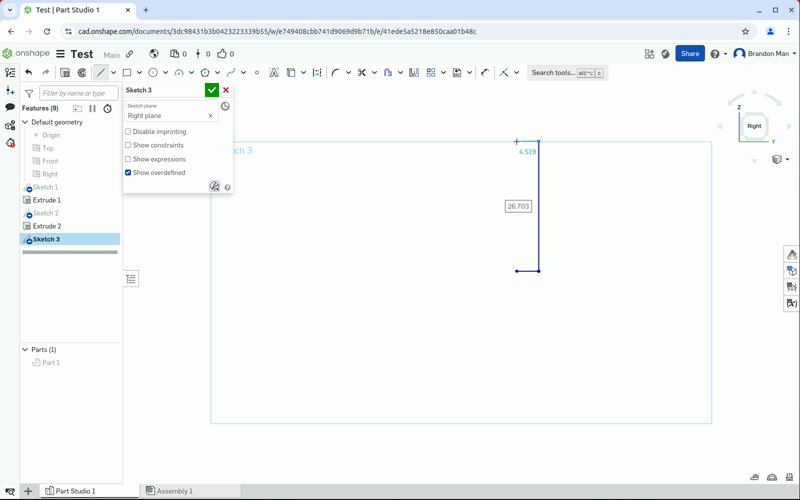
key_down(shift)
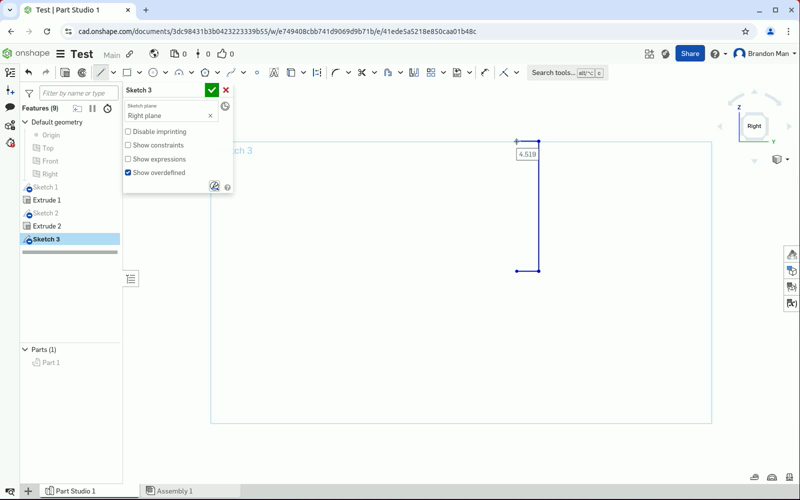
mouse_move(516, 271)
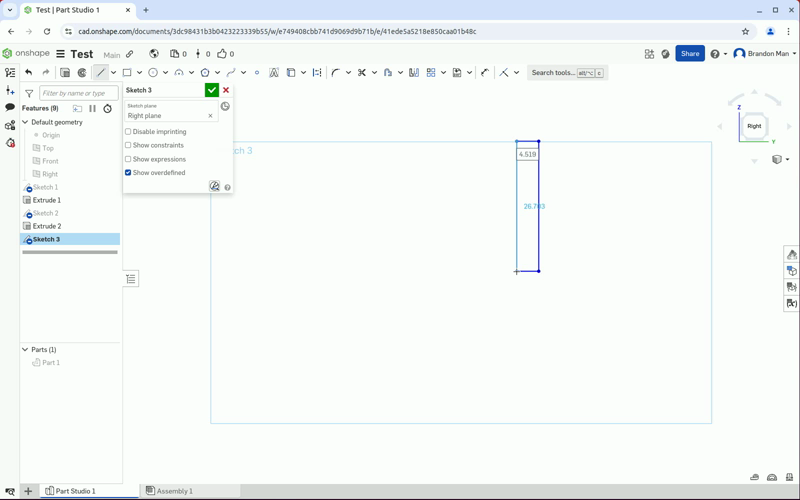
key_up(shift)
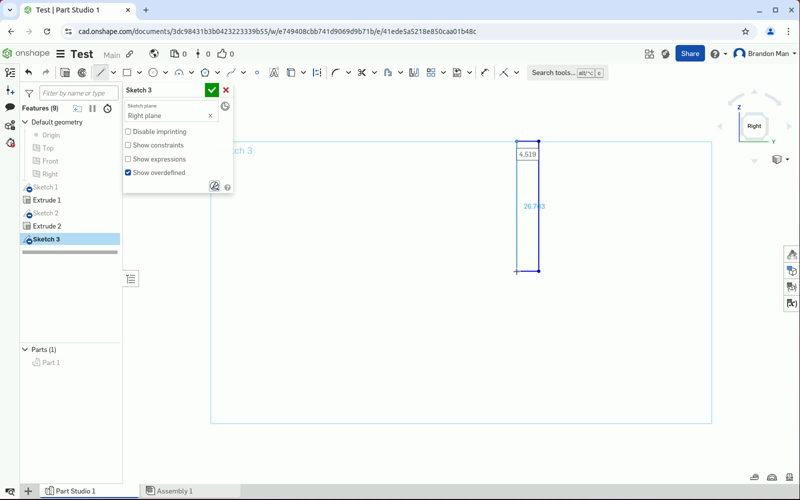
click(516, 271)
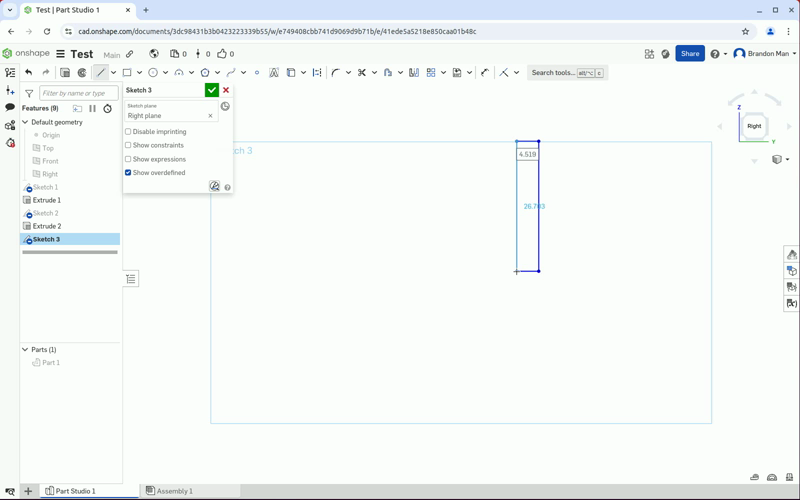
key(esc)
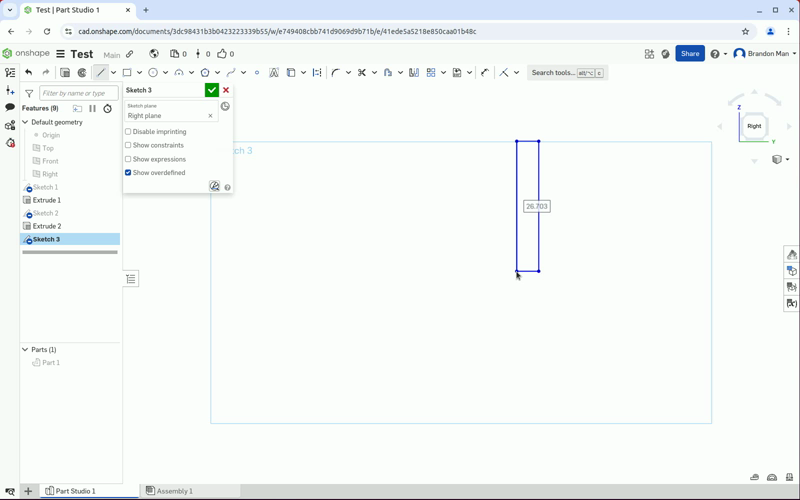
mouse_move(535, 199)
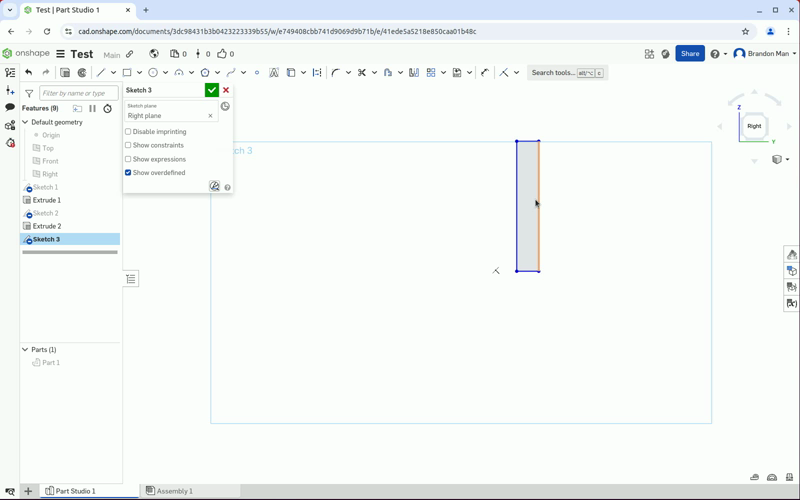
click(535, 199)
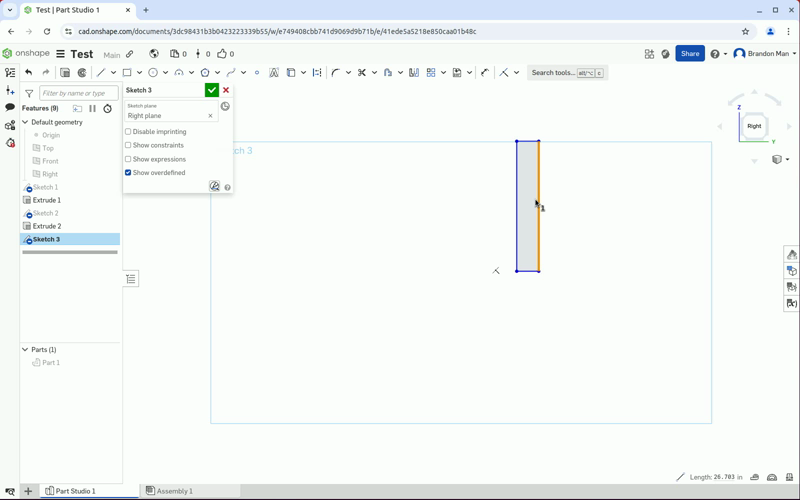
mouse_move(73, 352)
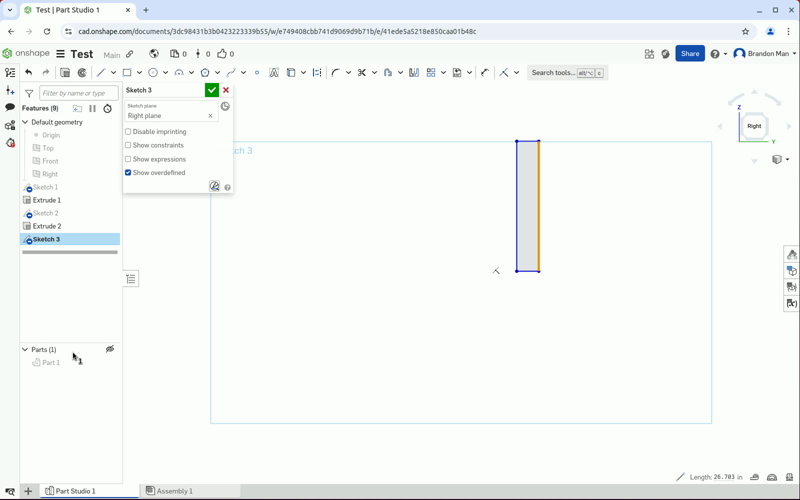
key(shift+y)
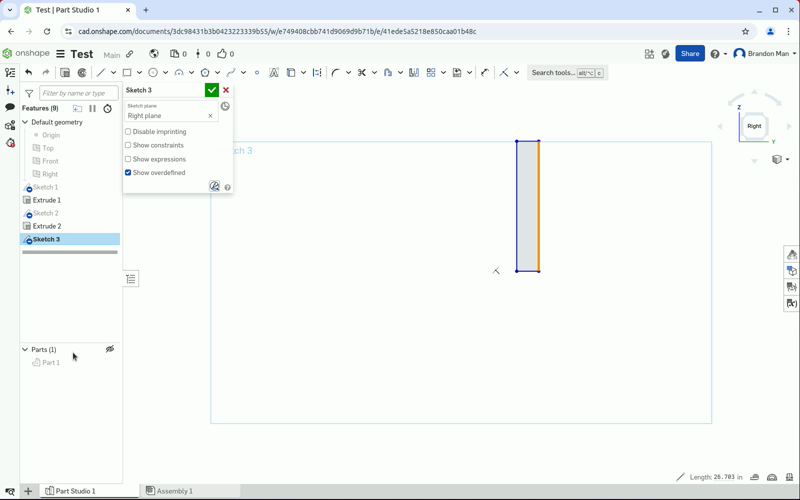
key(shift+e)
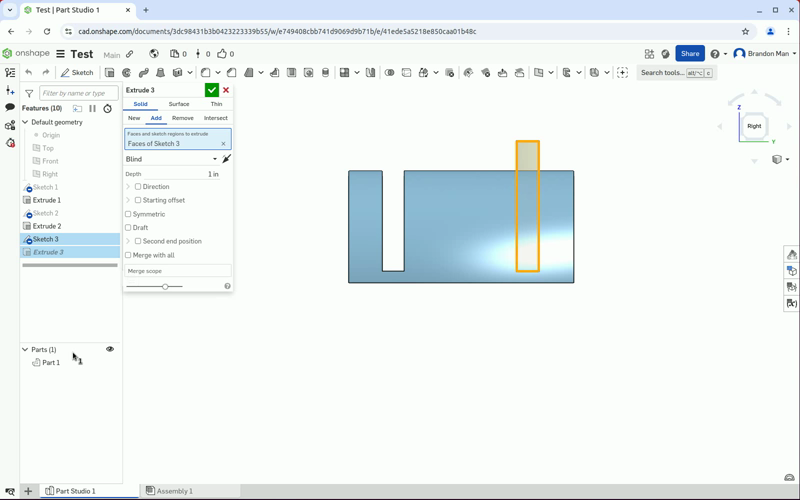
mouse_move(143, 106)
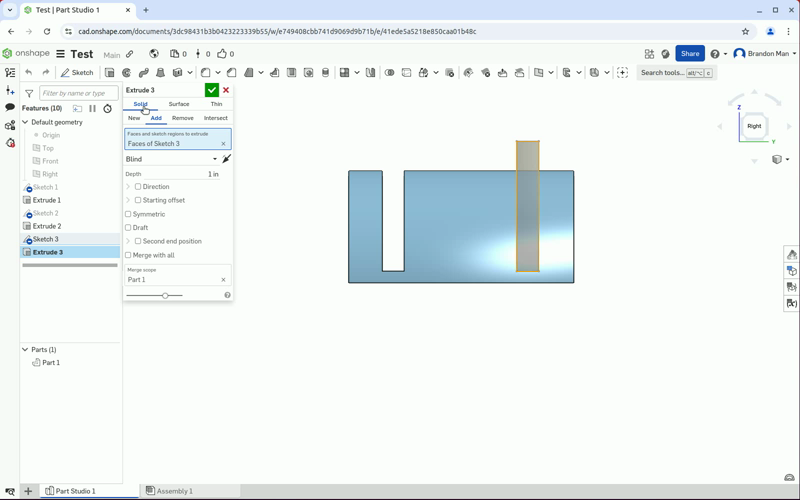
click(143, 106)
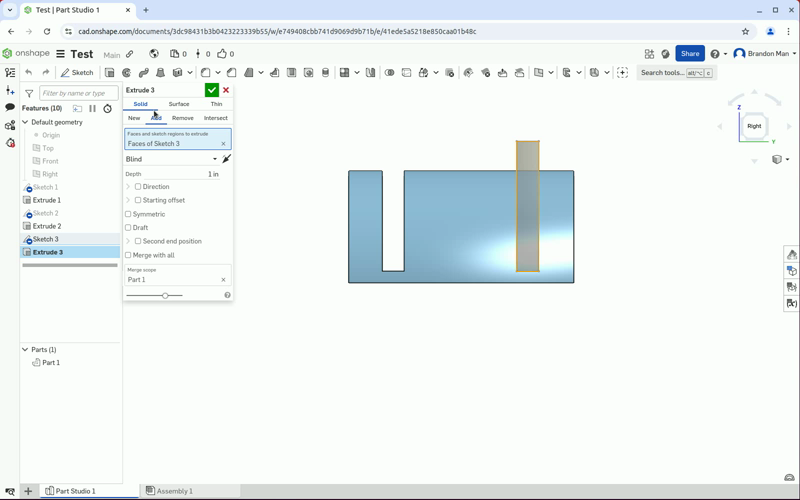
mouse_move(186, 120)
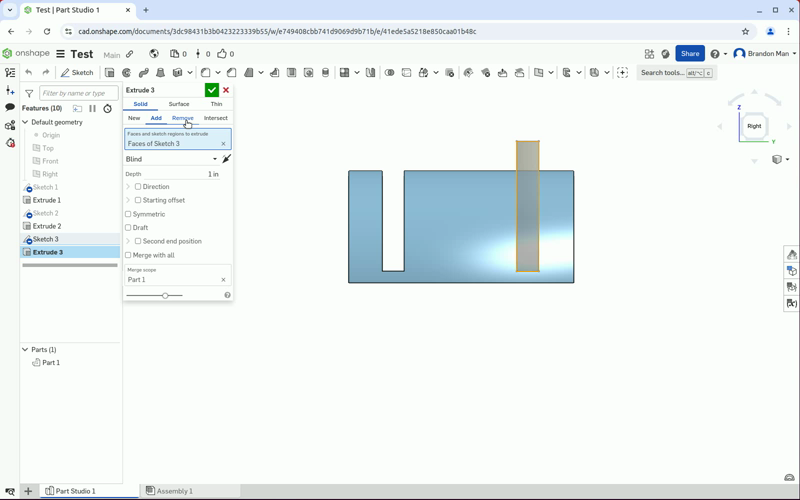
click(186, 120)
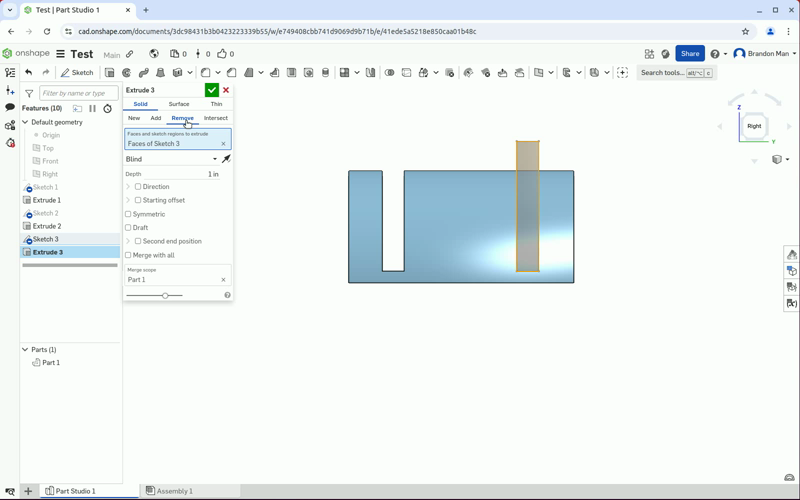
key(tab, 4)
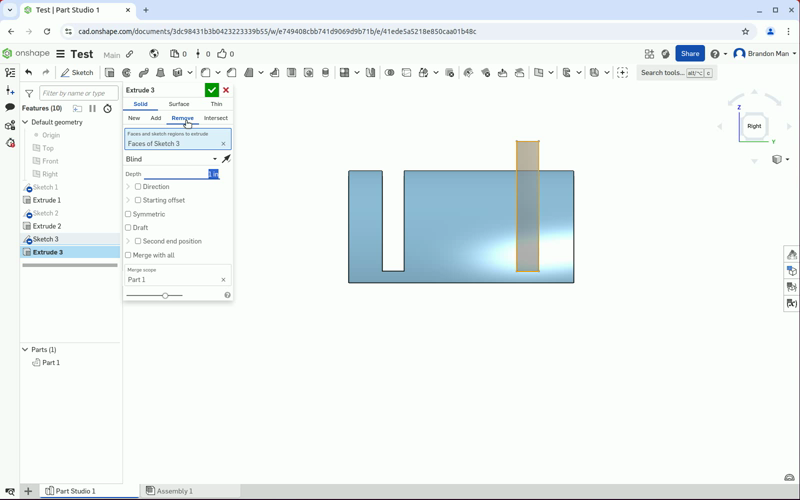
text(51.03)
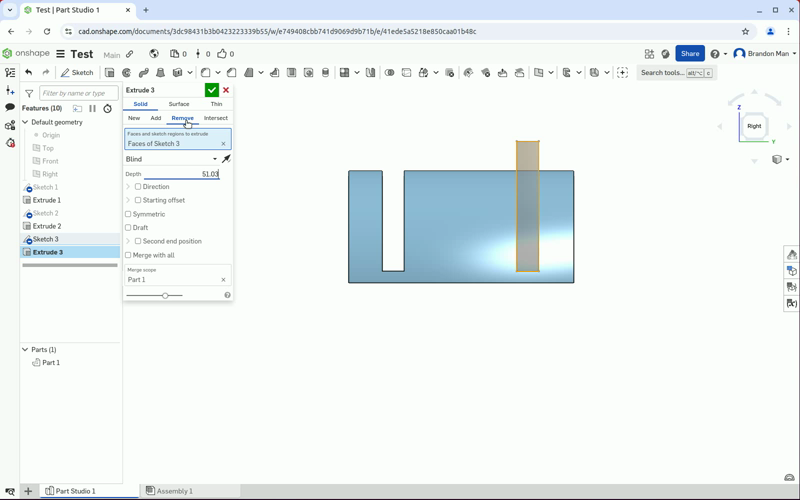
key(tab, 3)
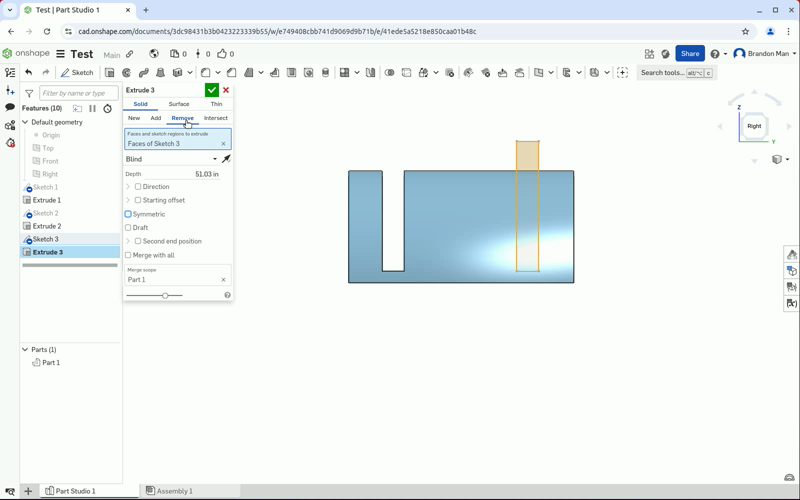
key(space)
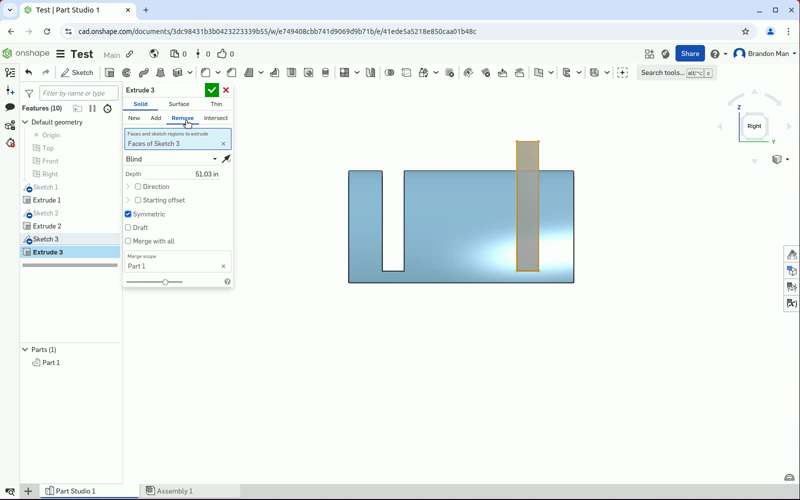
key(tab, 2)
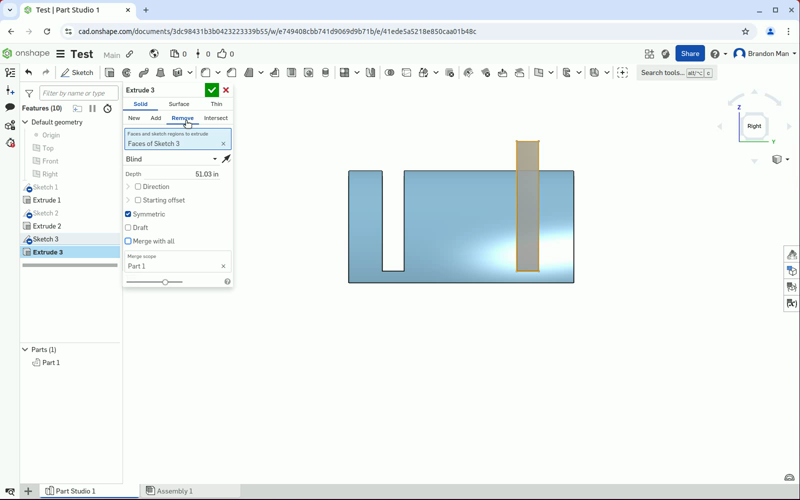
key(space)
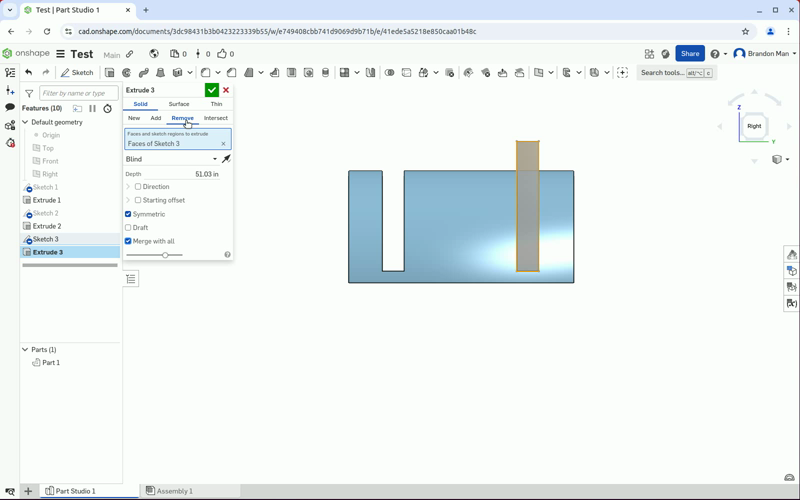
key(enter)
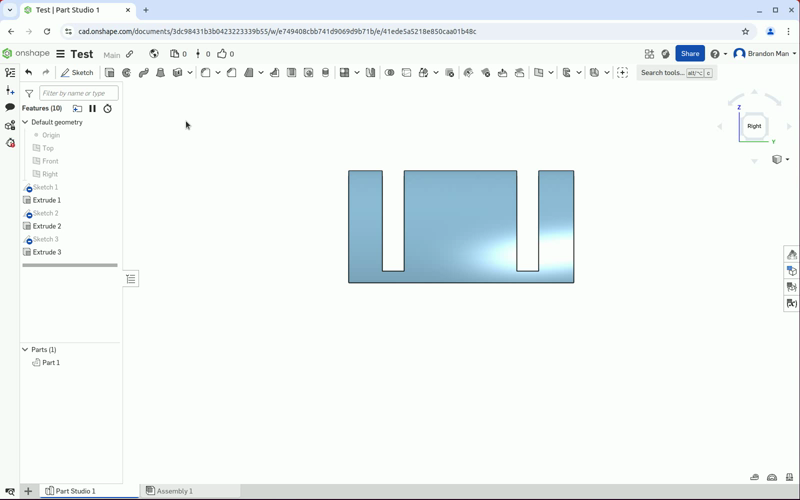
key(shift+h)
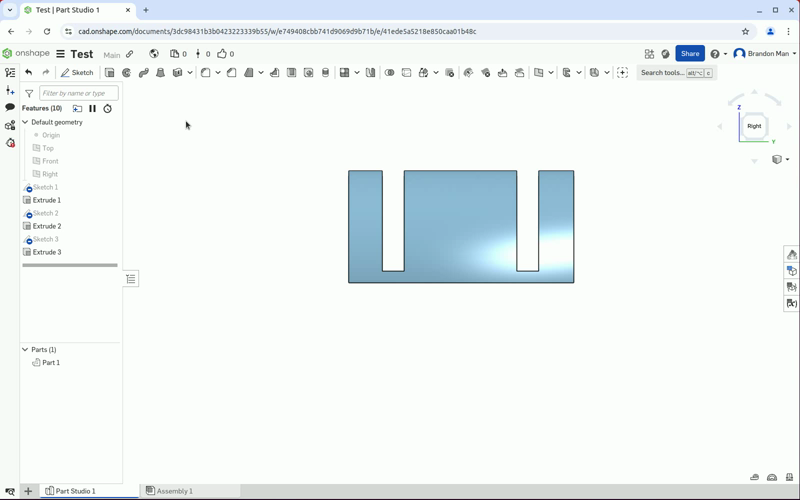
key(shift+h)
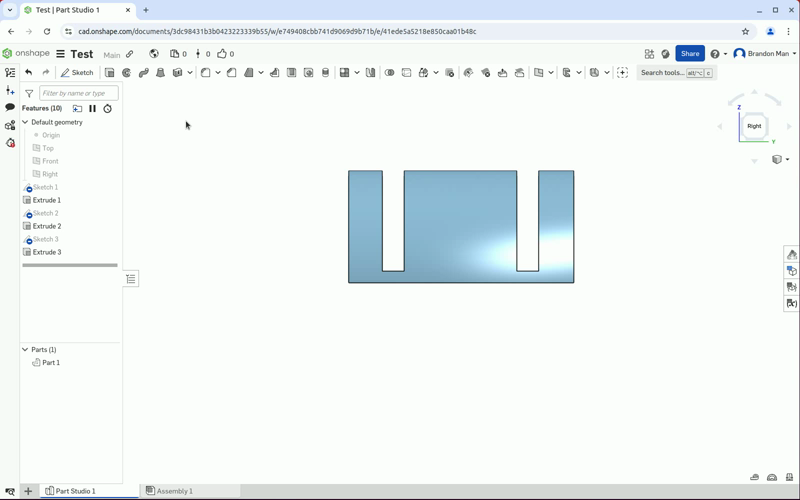
mouse_move(73, 189)
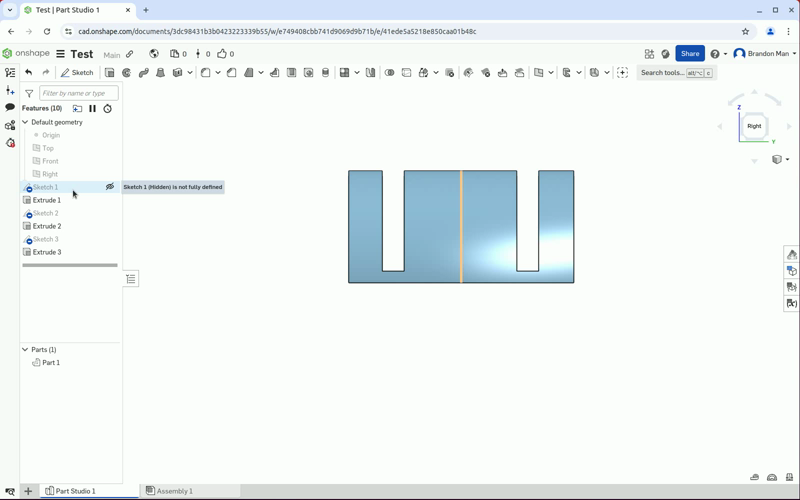
click(73, 189)
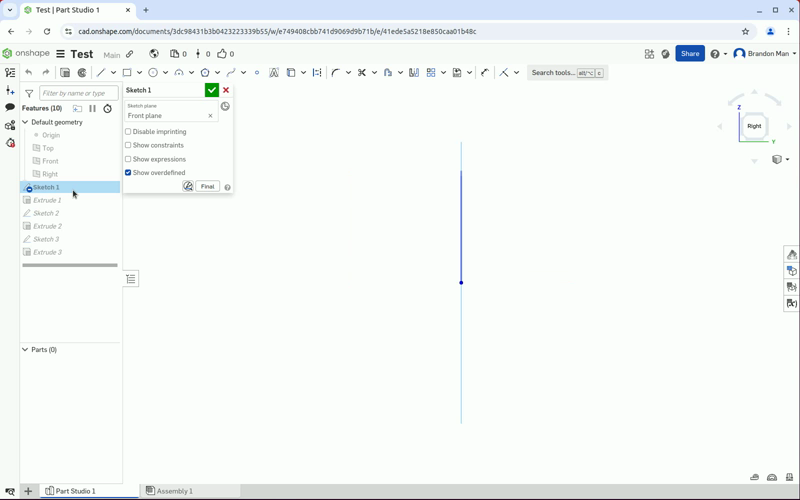
mouse_move(229, 92)
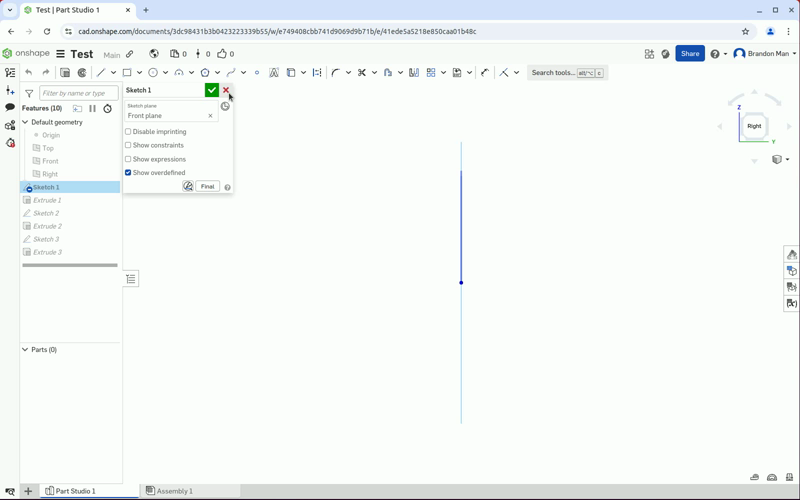
click(229, 92)
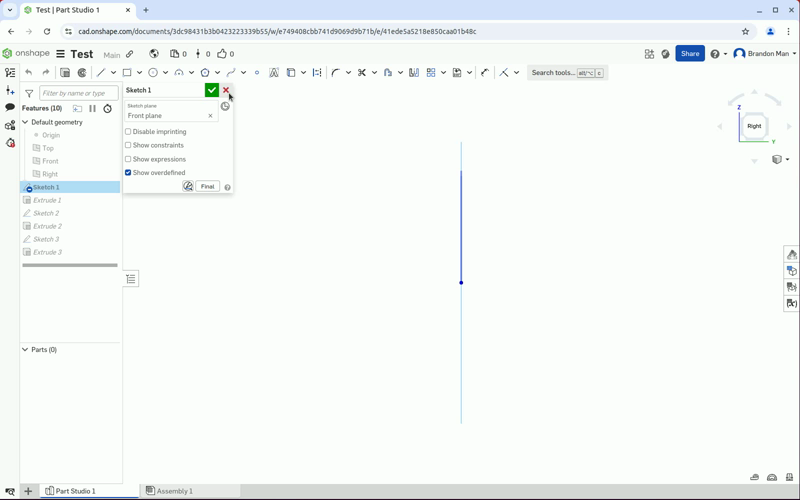
key(shift+s)
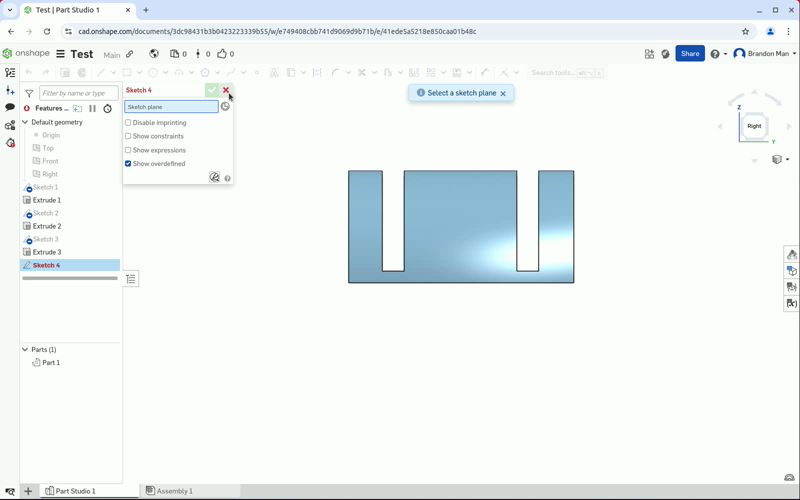
mouse_move(73, 176)
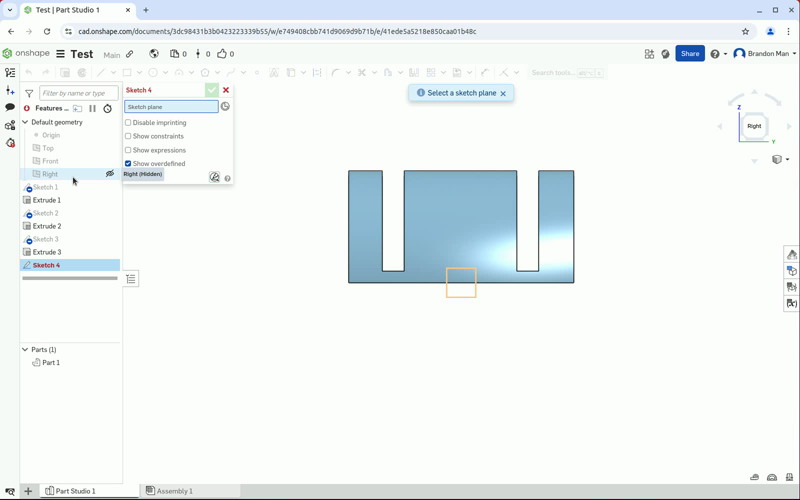
click(73, 176)
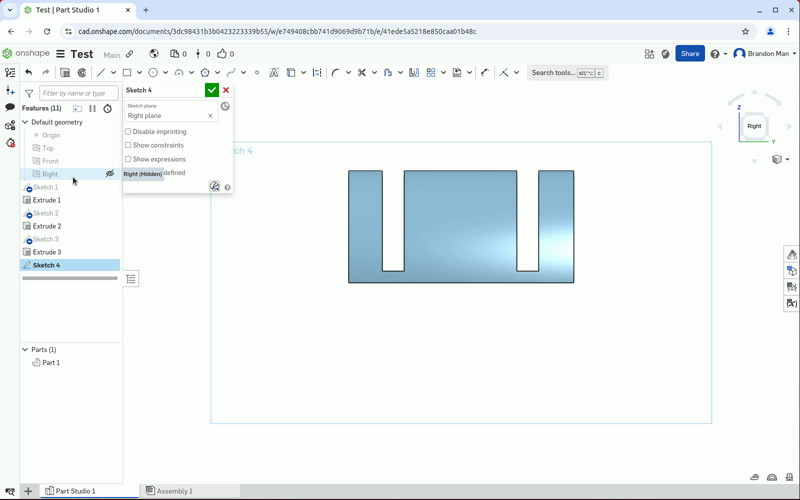
mouse_move(73, 352)
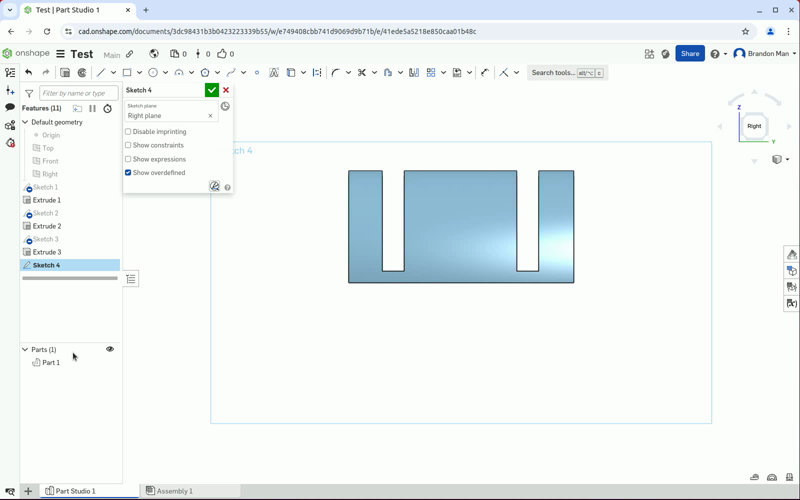
key(y)
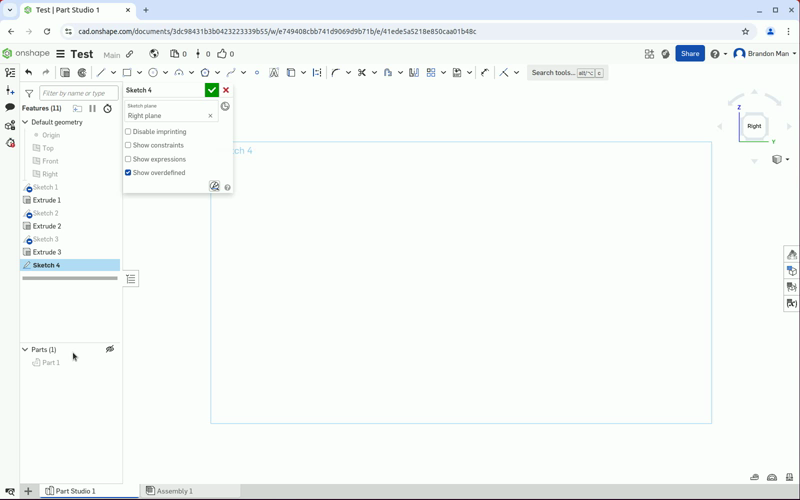
key(l)
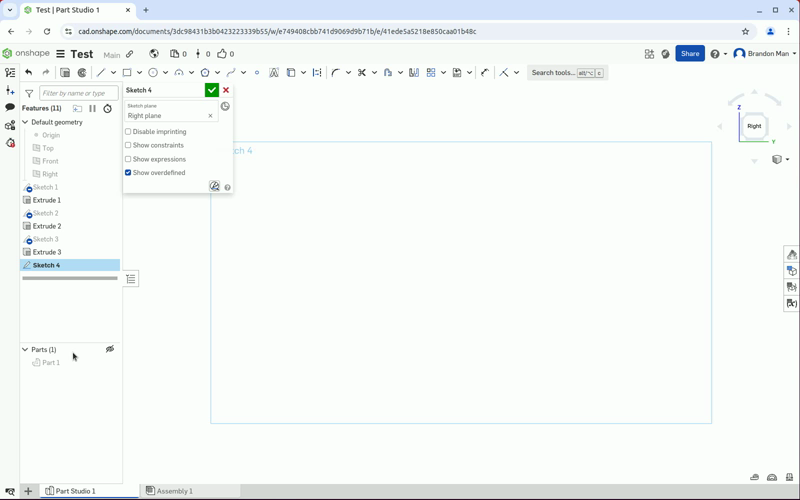
key_down(shift)
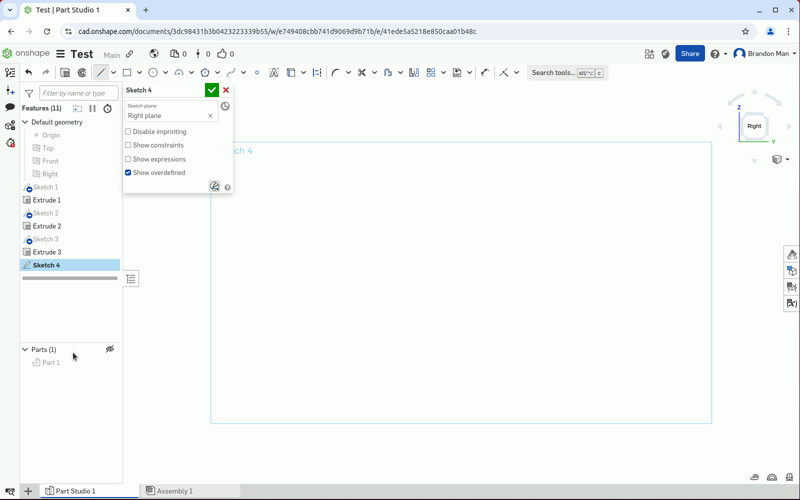
mouse_move(426, 271)
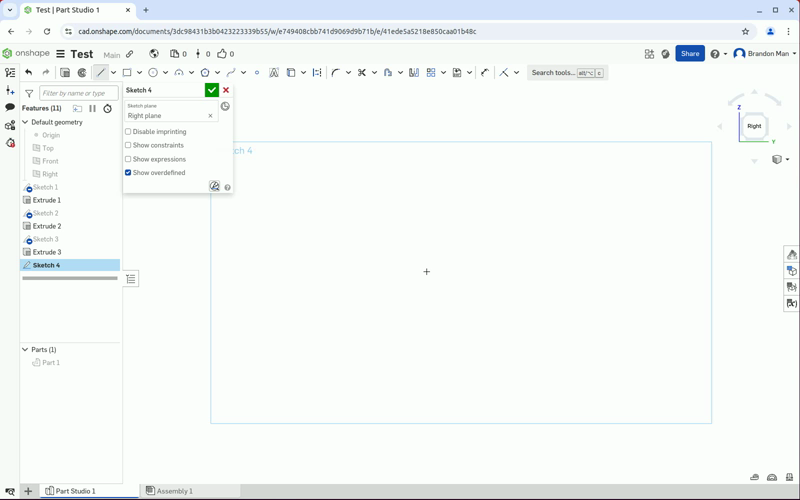
click(426, 271)
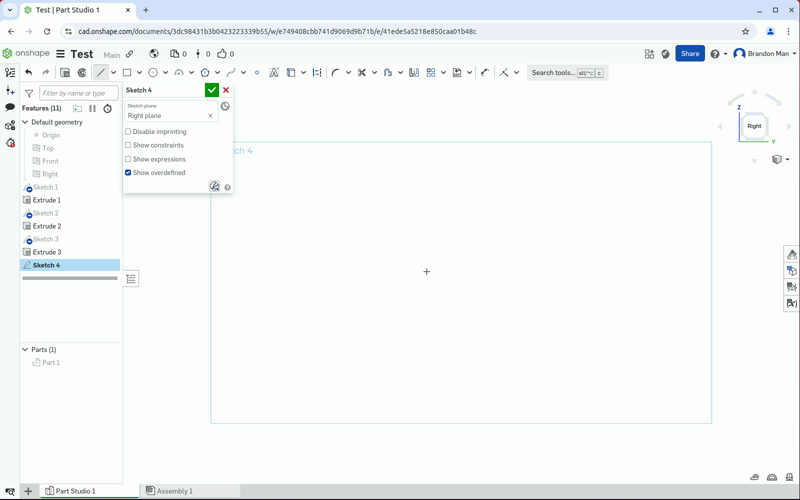
key_up(shift)
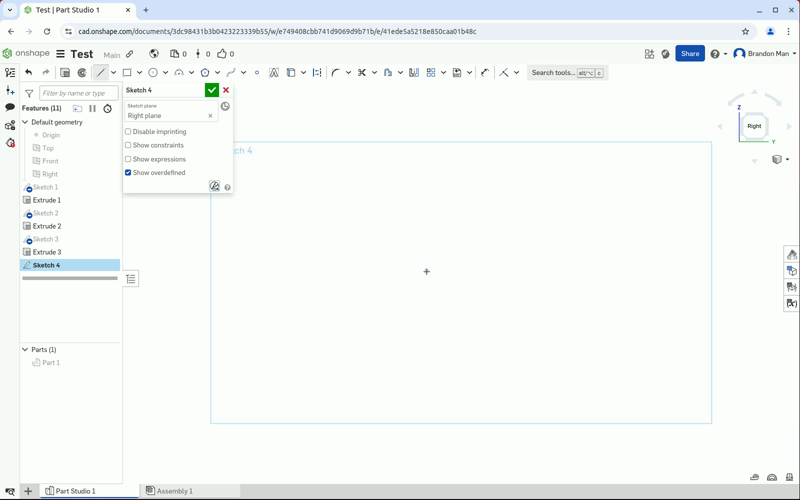
key_down(shift)
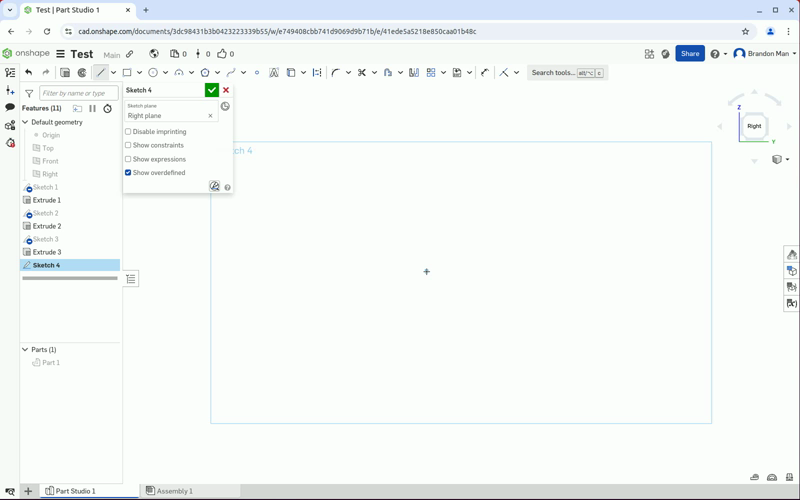
mouse_move(456, 271)
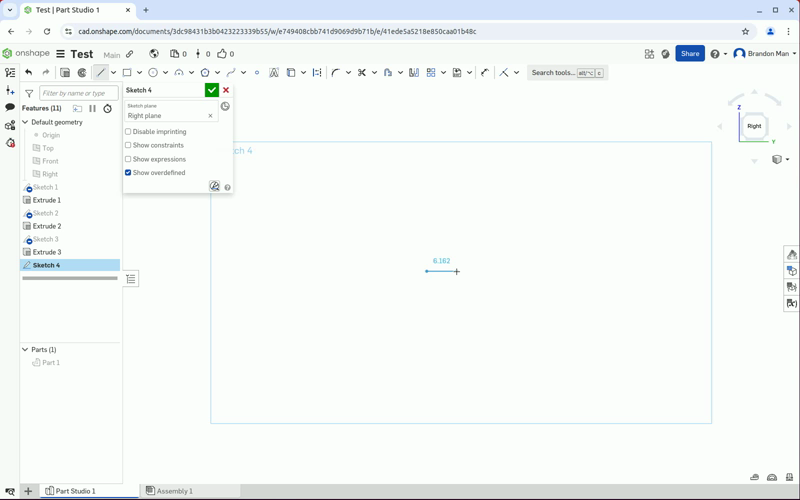
mouse_move(448, 271)
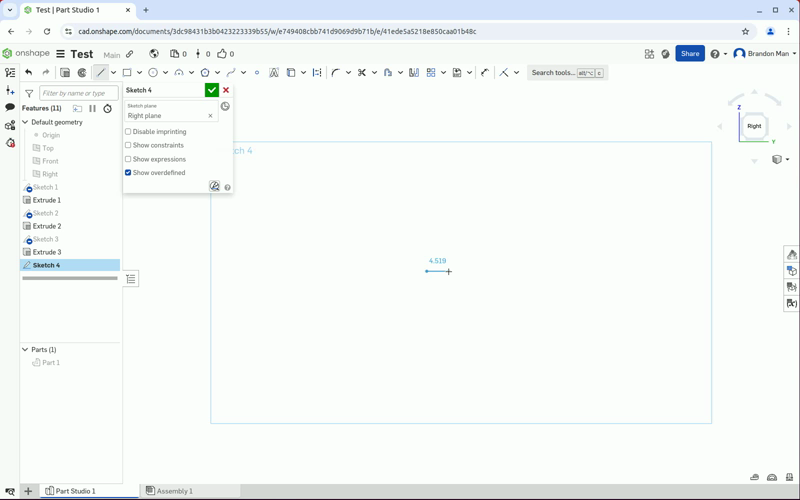
click(448, 271)
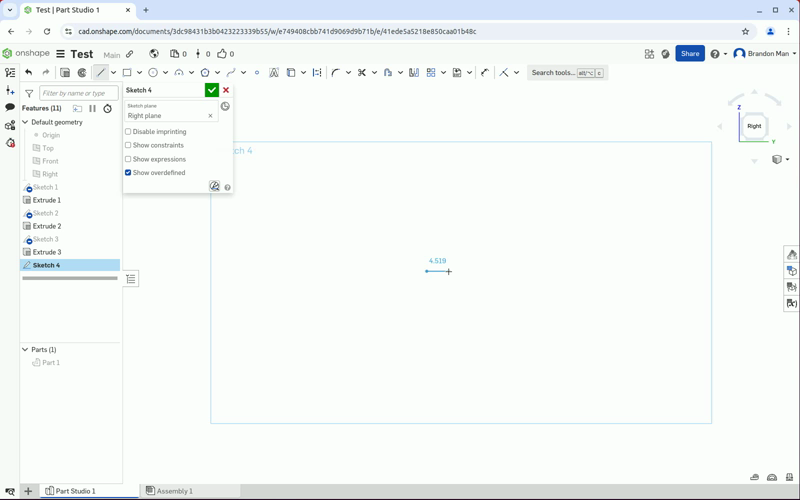
key_up(shift)
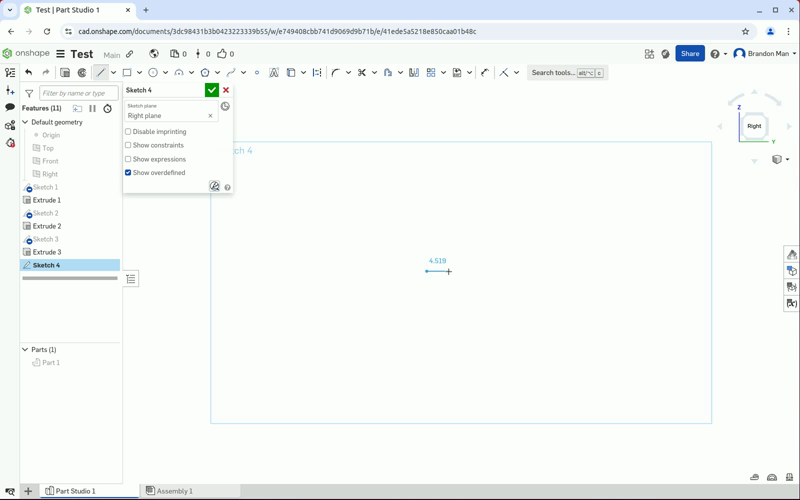
key_down(shift)
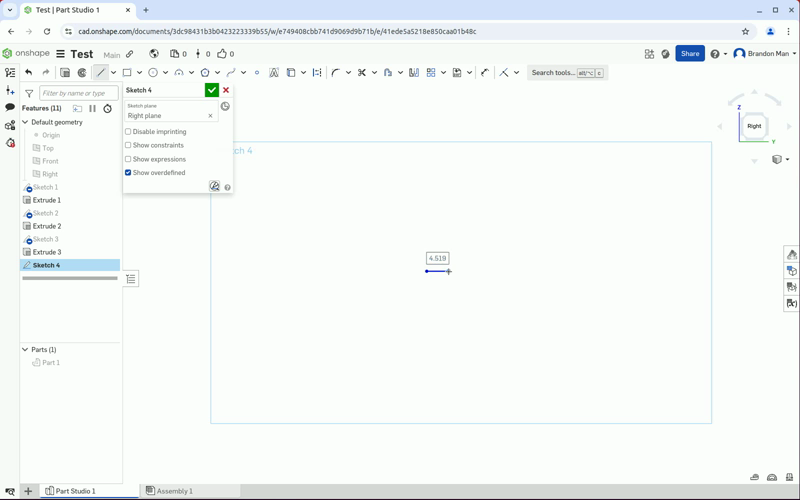
mouse_move(448, 141)
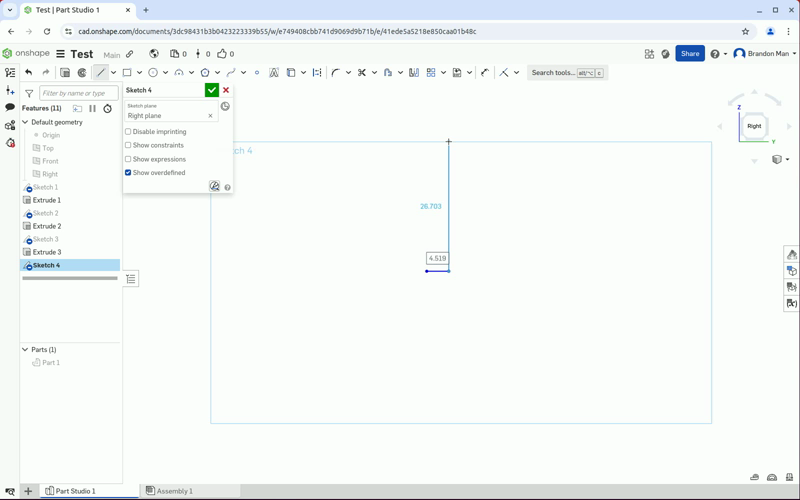
click(448, 141)
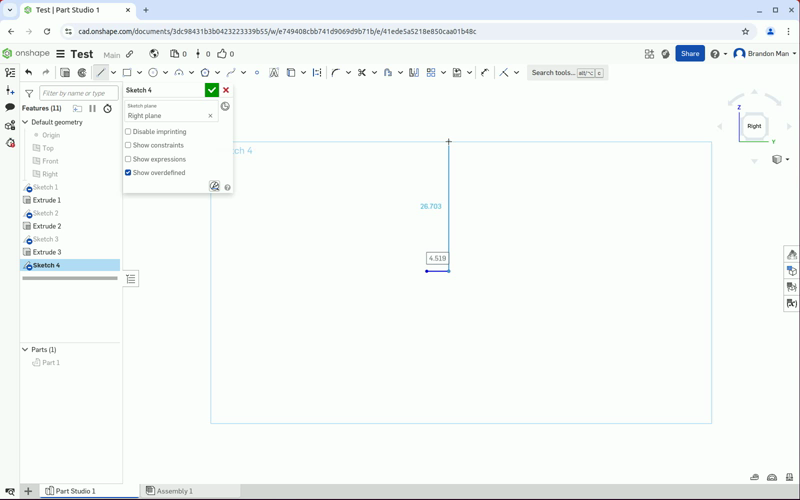
key_up(shift)
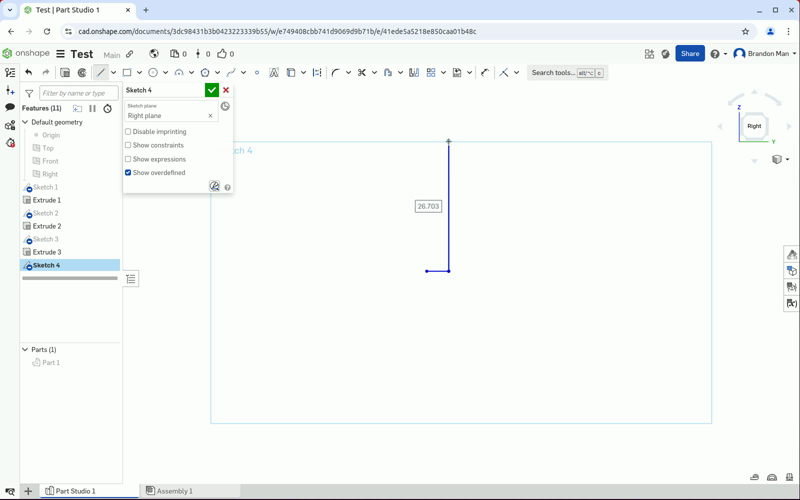
key_down(shift)
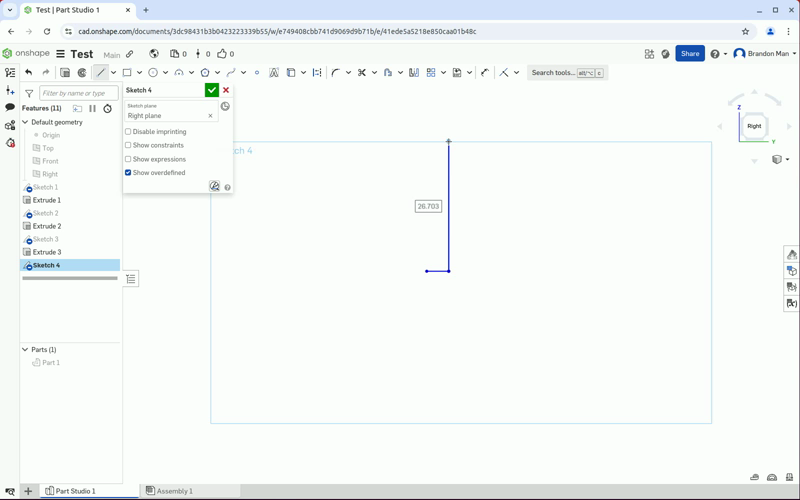
mouse_move(478, 141)
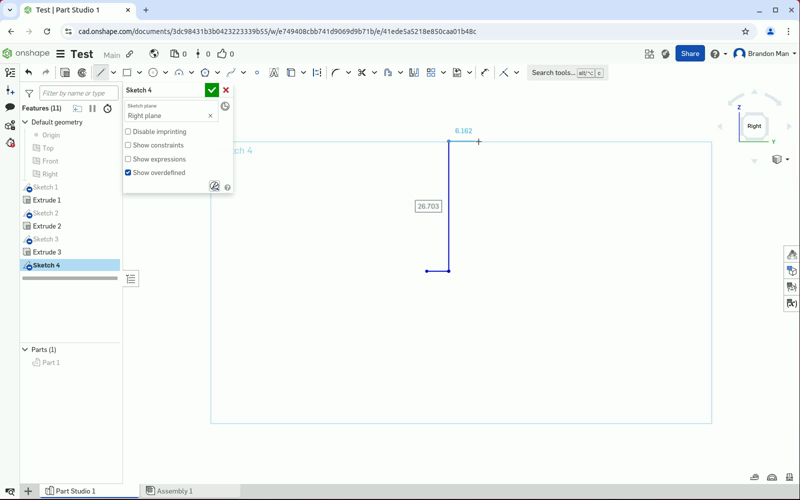
mouse_move(426, 141)
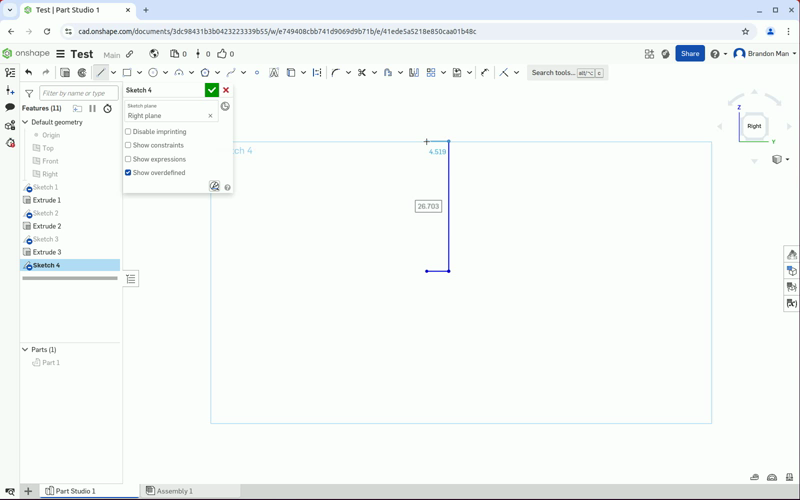
click(426, 141)
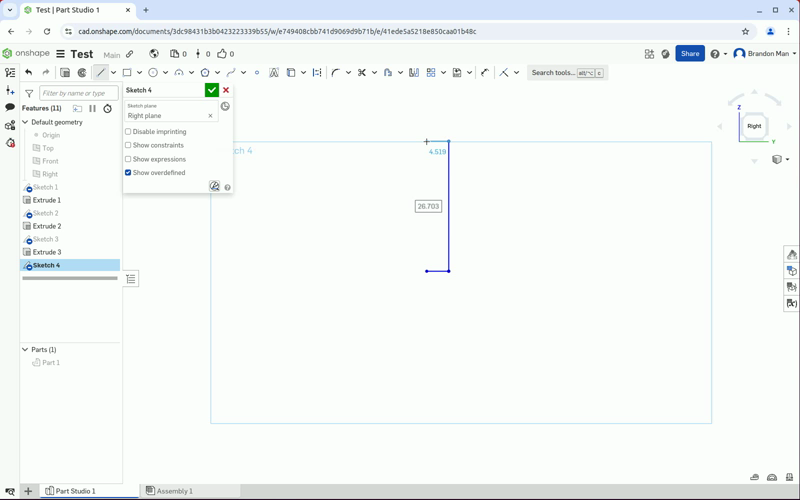
key_up(shift)
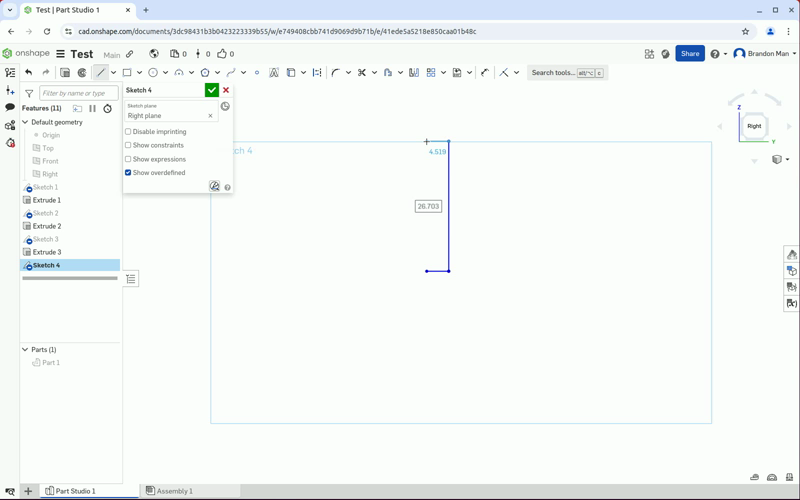
key_down(shift)
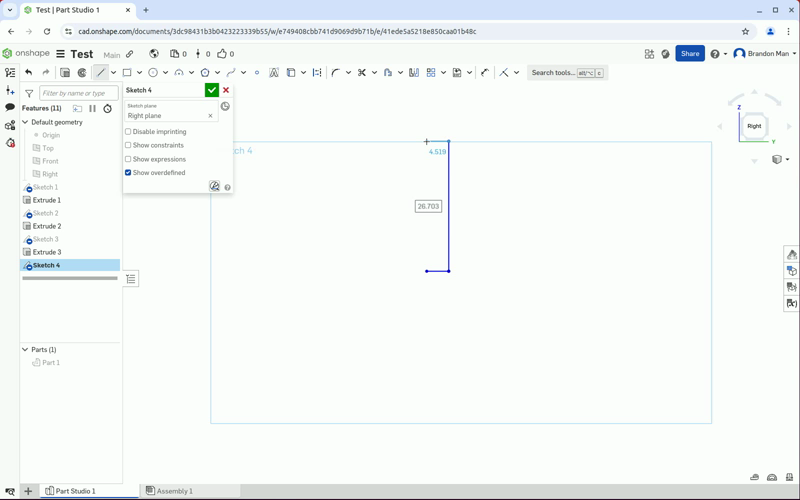
mouse_move(426, 271)
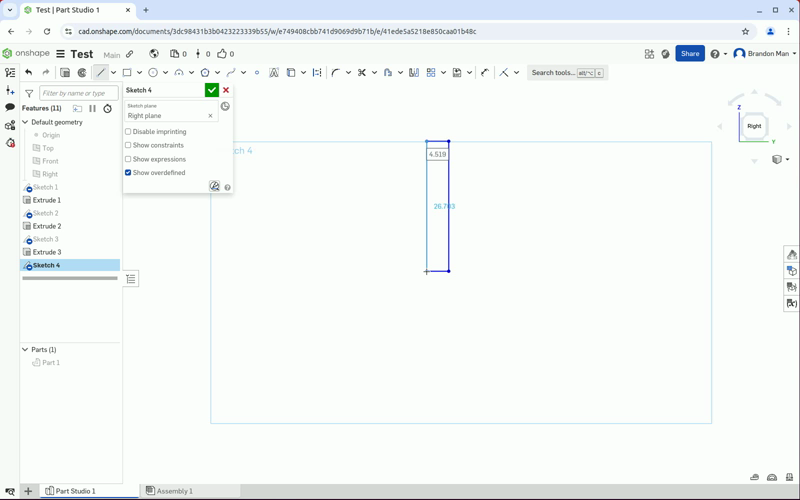
key_up(shift)
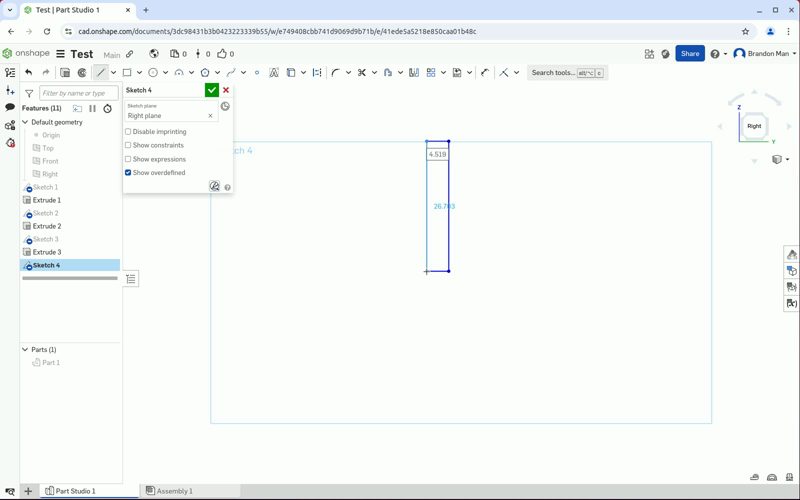
click(426, 271)
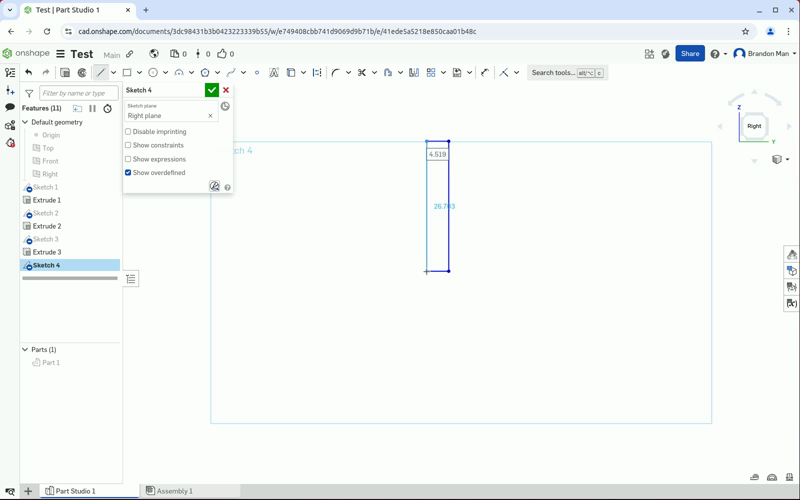
key(esc)
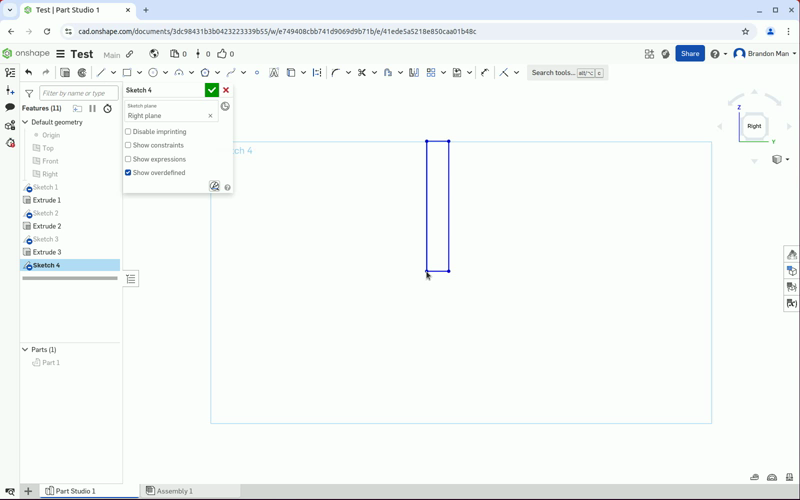
mouse_move(442, 164)
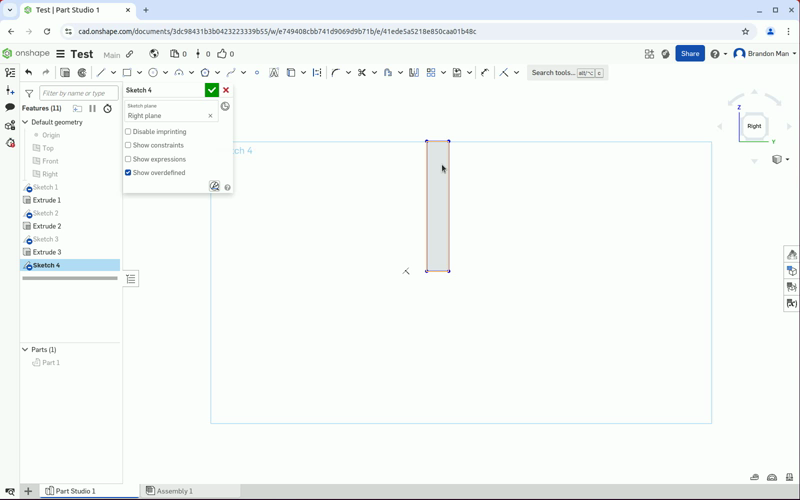
click(442, 164)
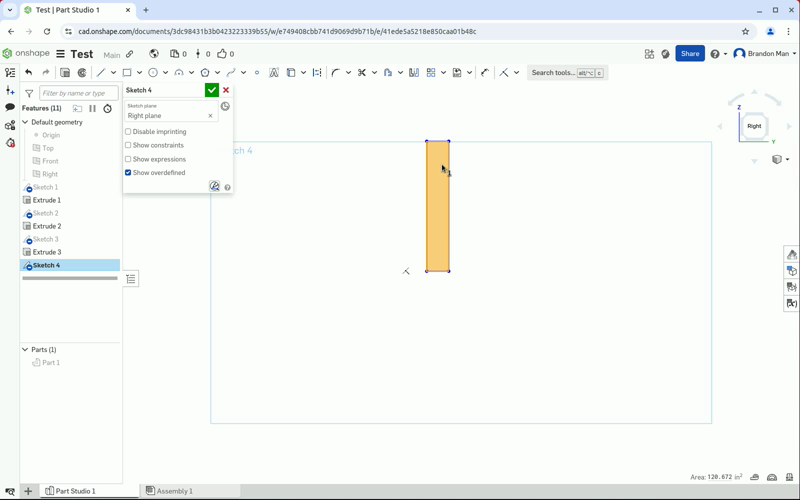
mouse_move(73, 352)
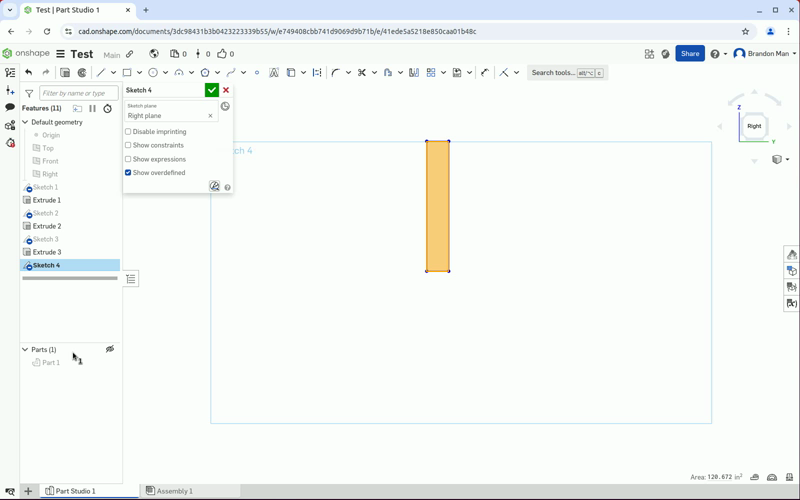
key(shift+y)
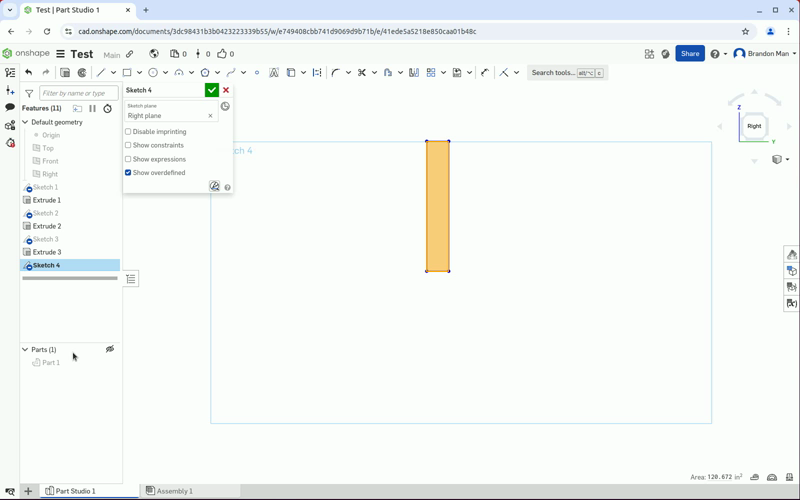
key(shift+e)
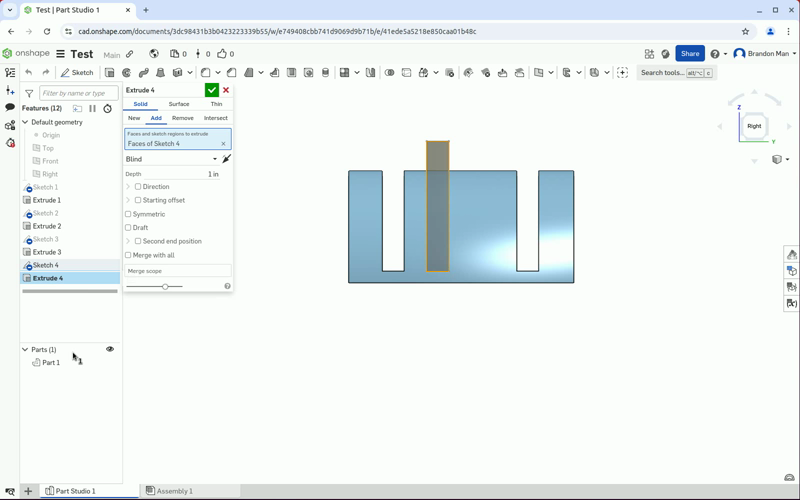
mouse_move(143, 106)
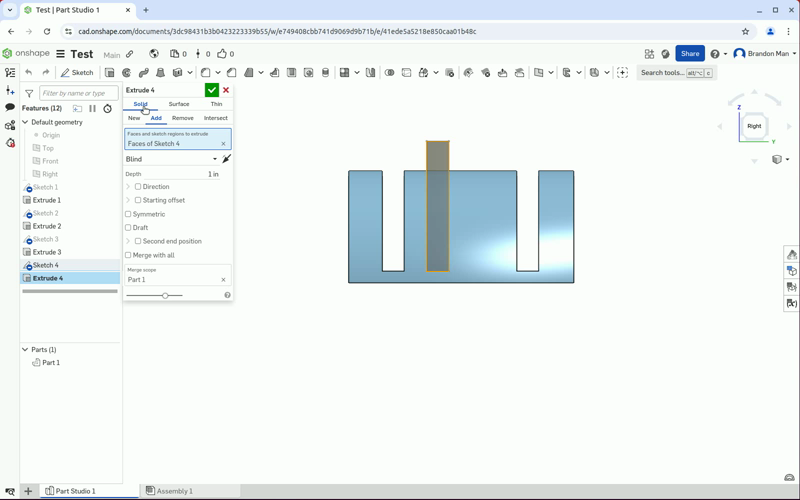
click(143, 106)
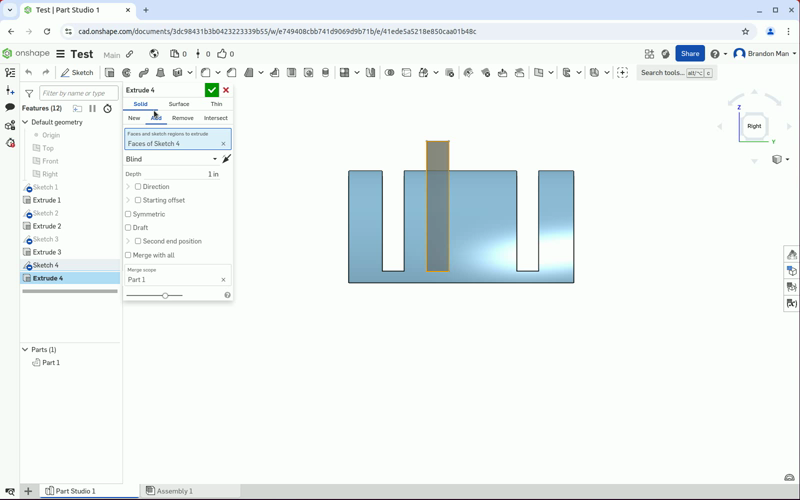
mouse_move(186, 120)
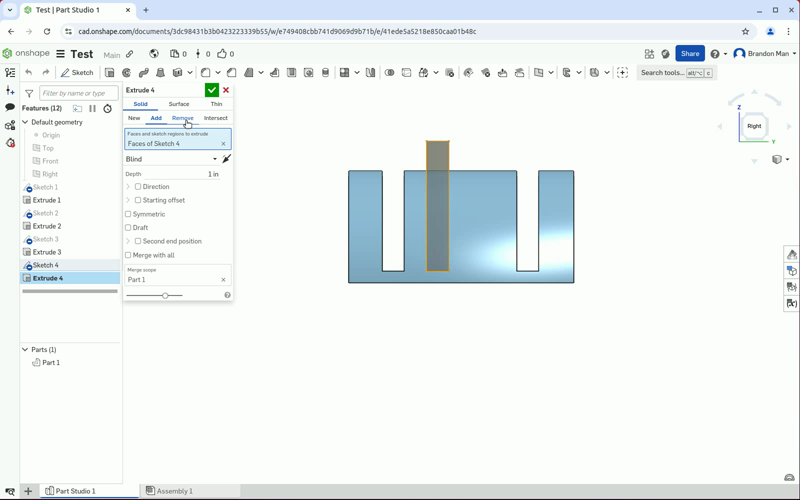
click(186, 120)
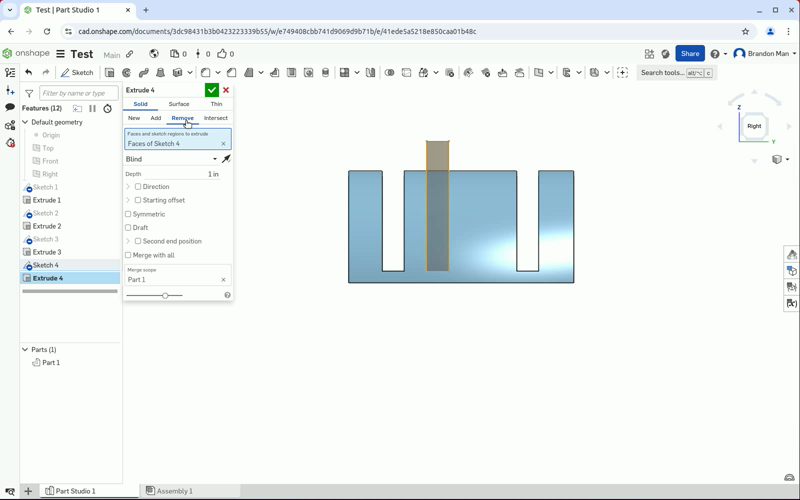
key(tab, 4)
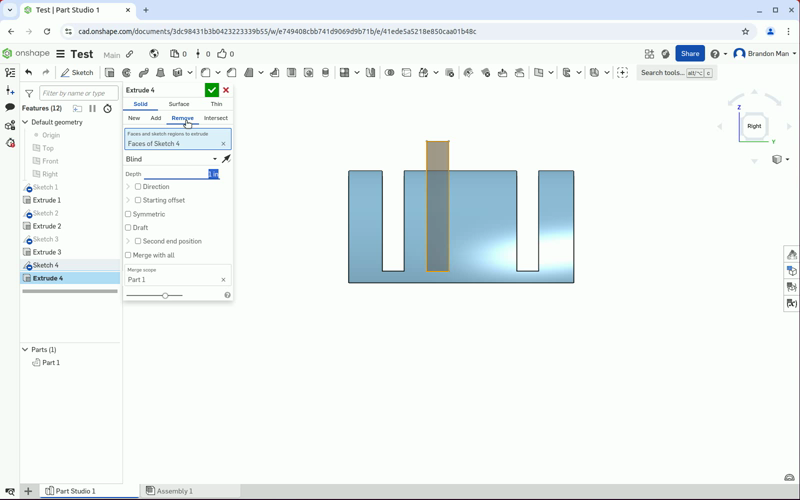
text(51.03)
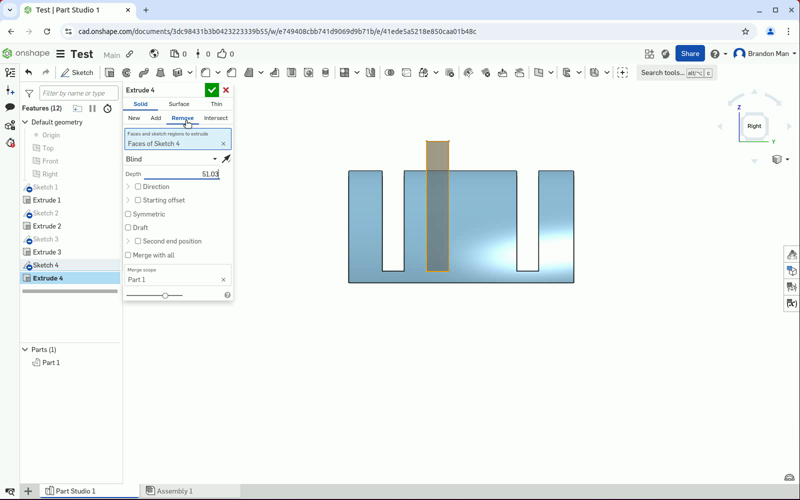
key(tab, 3)
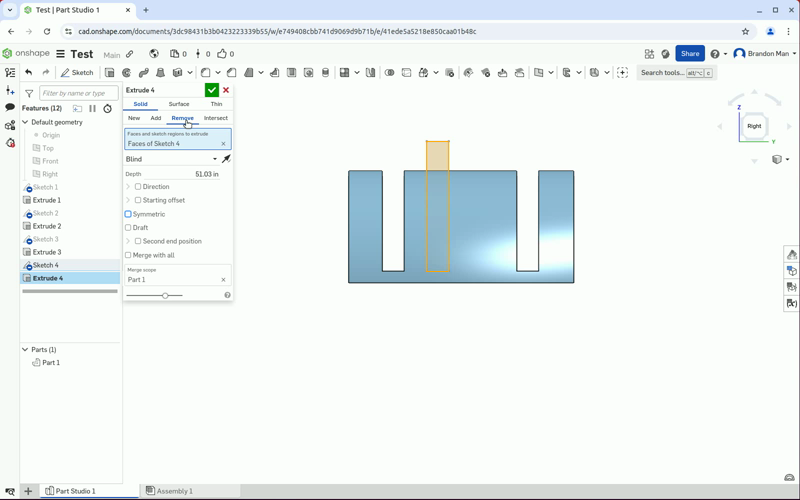
key(space)
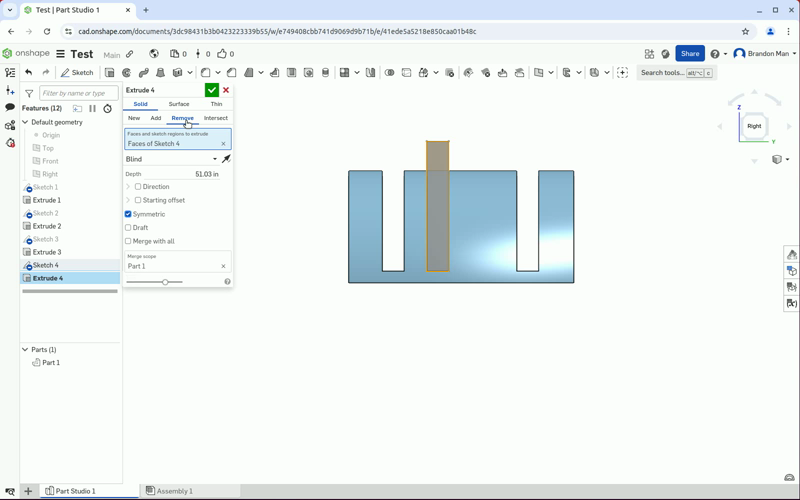
key(tab, 2)
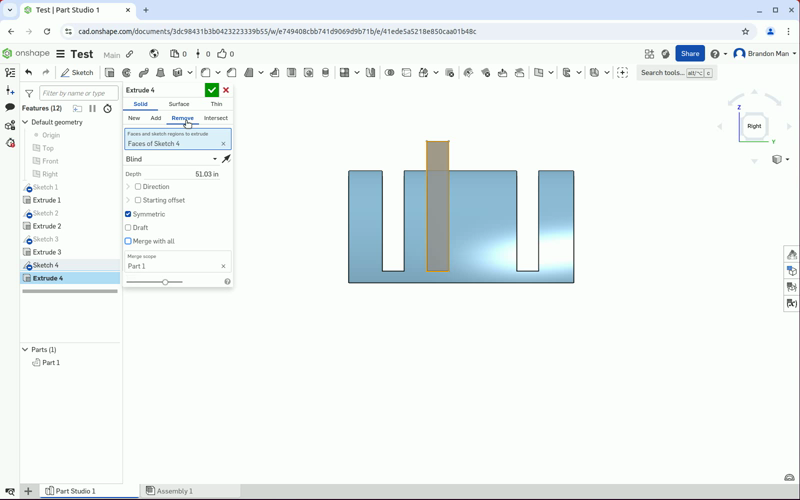
key(space)
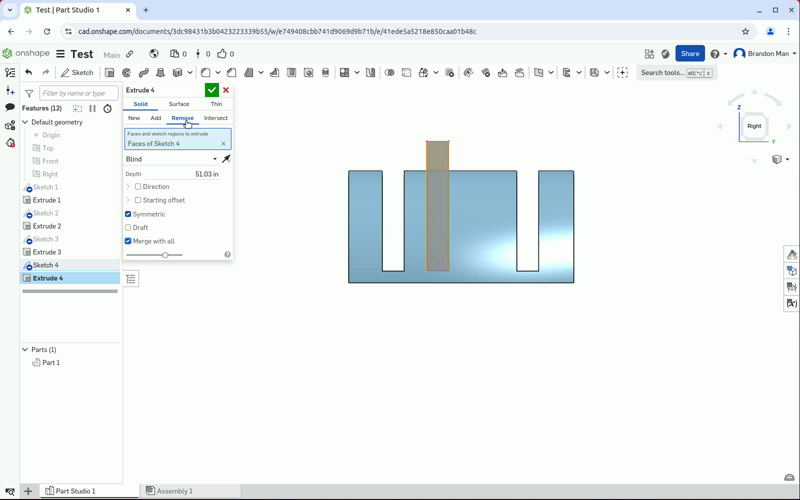
key(enter)
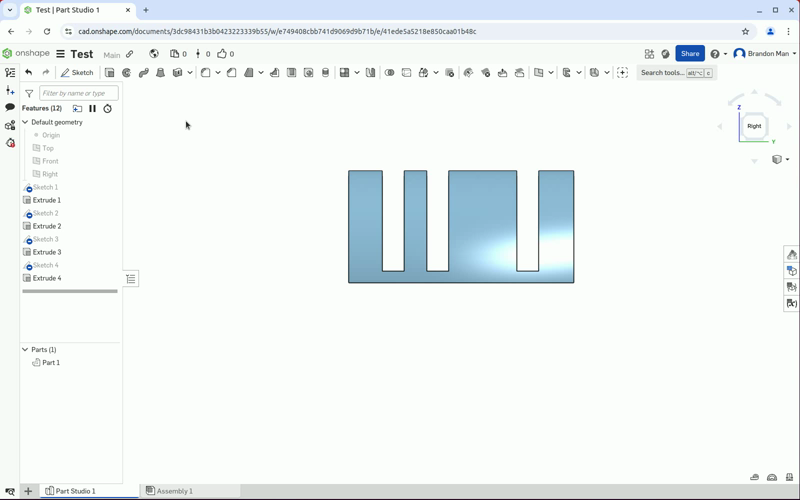
key(shift+h)
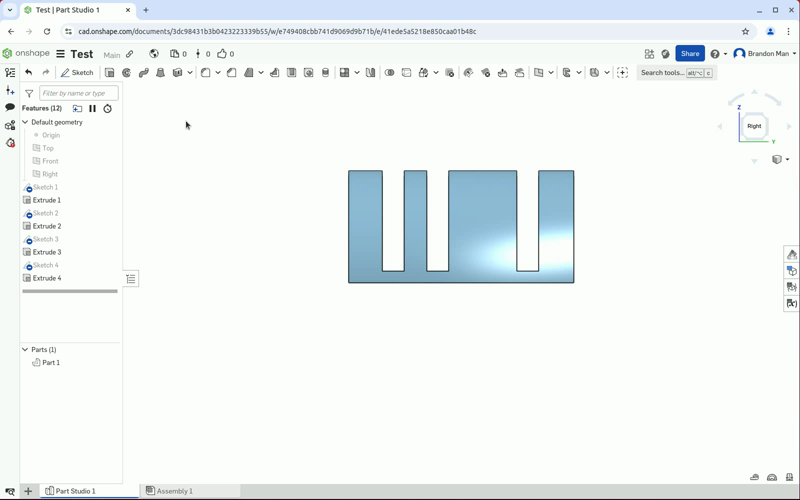
key(shift+h)
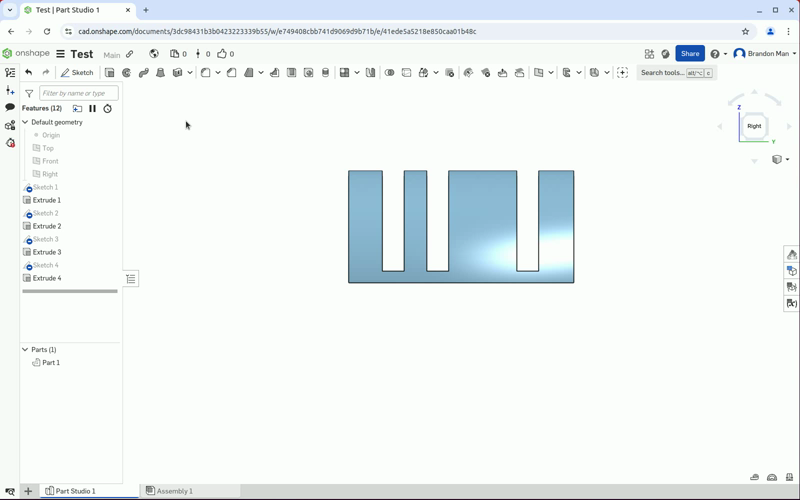
mouse_move(73, 189)
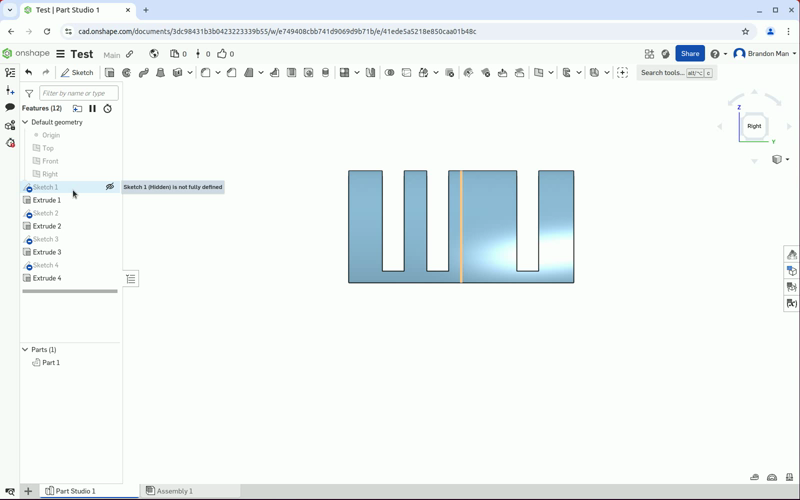
click(73, 189)
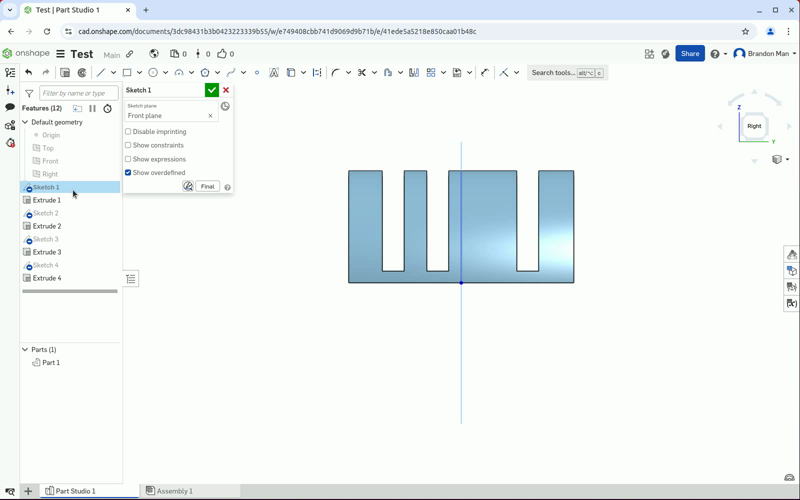
mouse_move(229, 92)
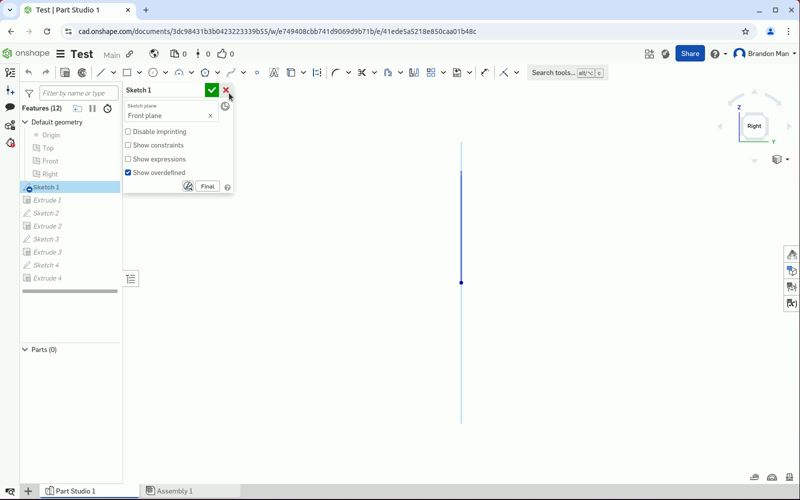
click(229, 92)
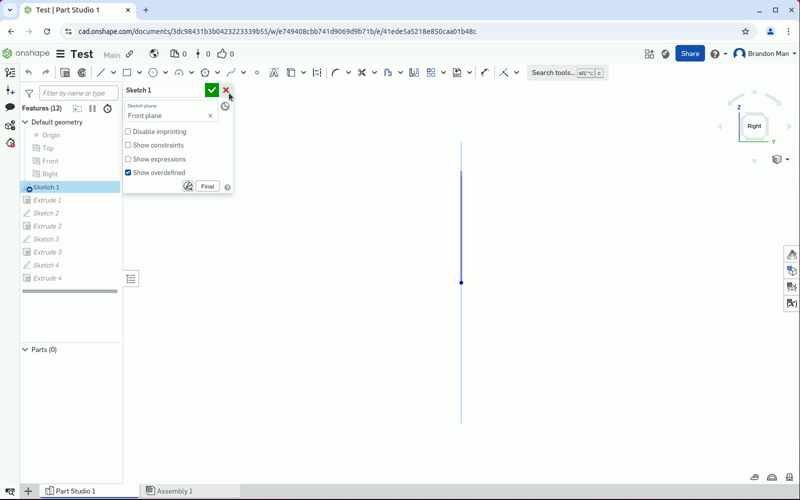
key(shift+s)
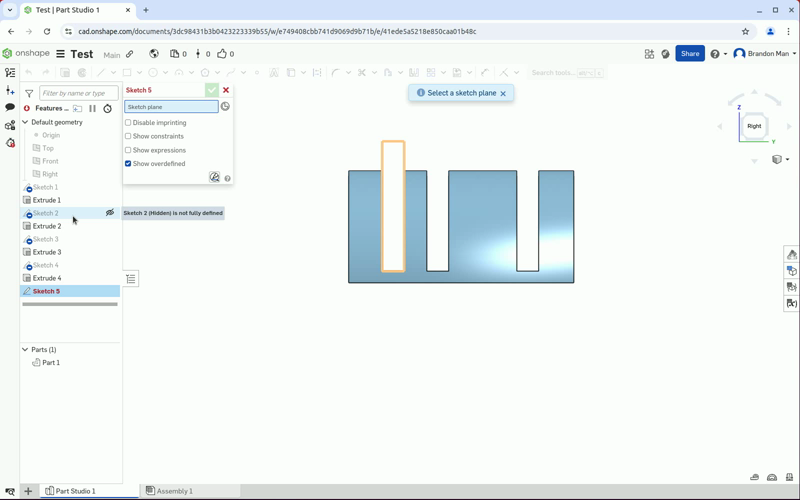
scroll(3)
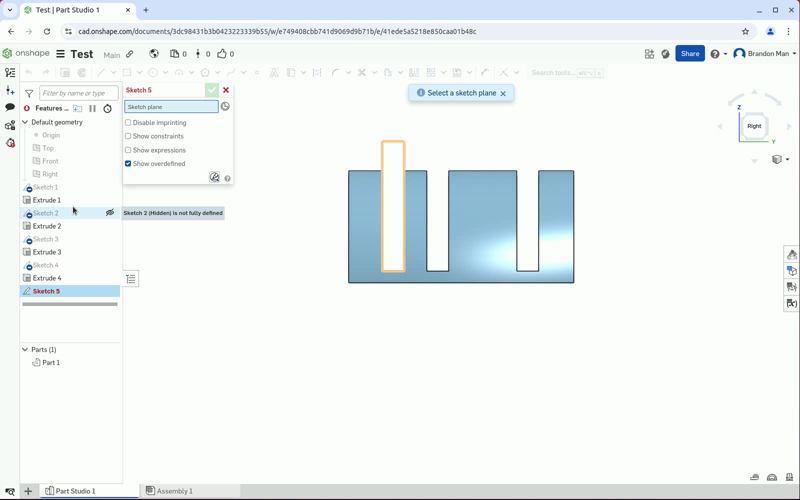
mouse_move(73, 176)
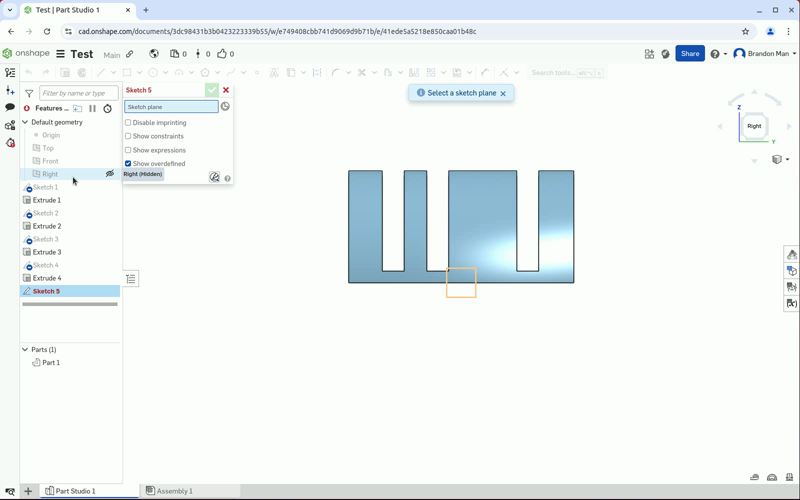
click(73, 176)
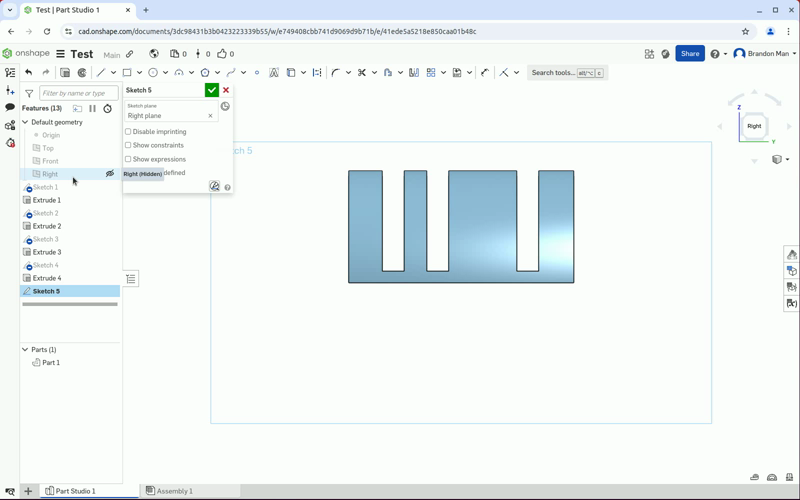
mouse_move(73, 352)
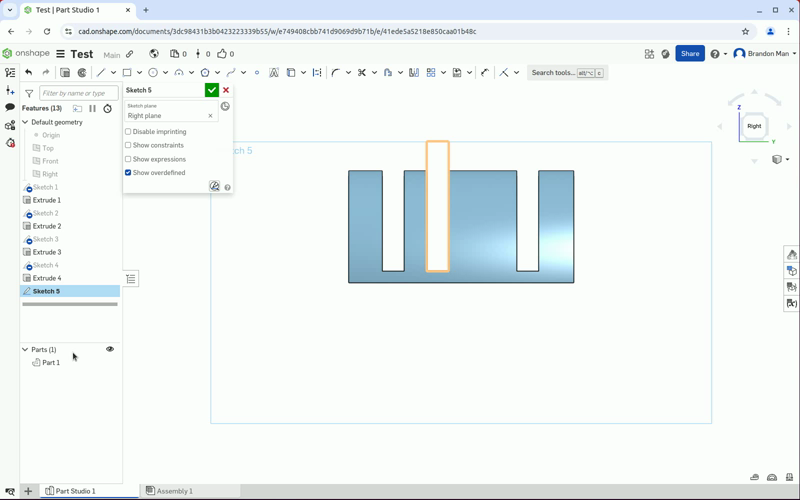
key(y)
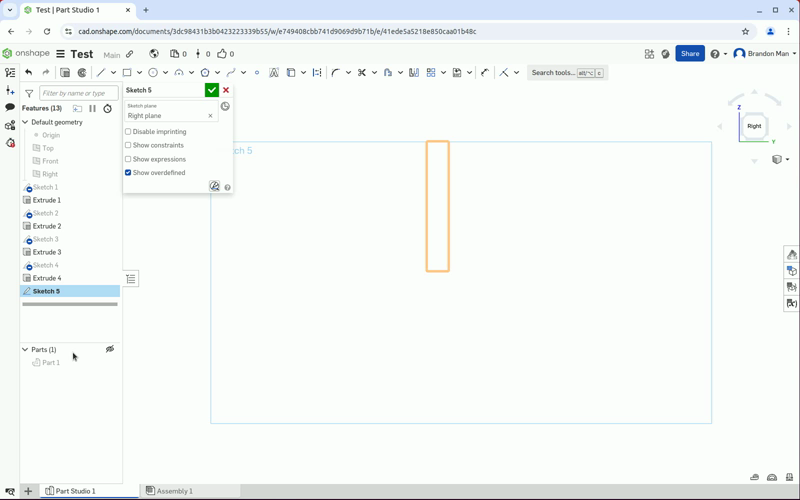
key(l)
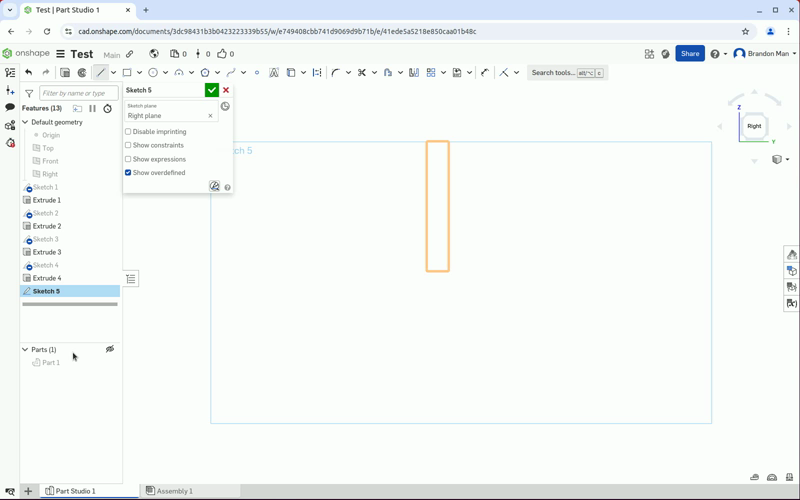
key_down(shift)
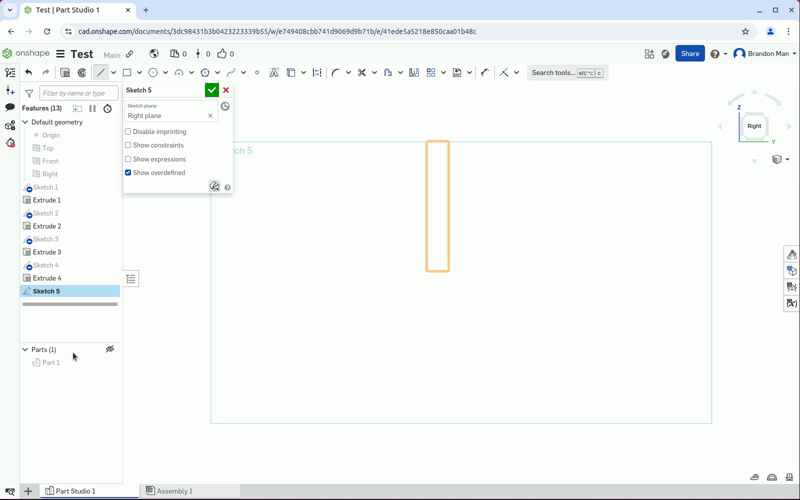
mouse_move(472, 271)
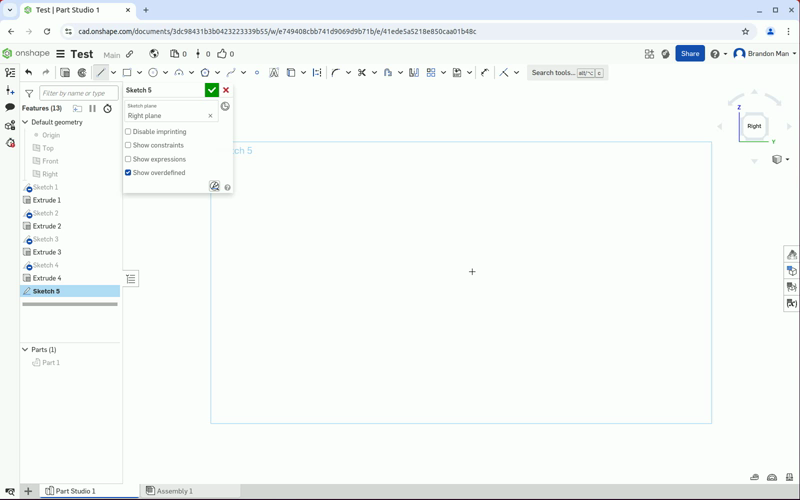
click(472, 271)
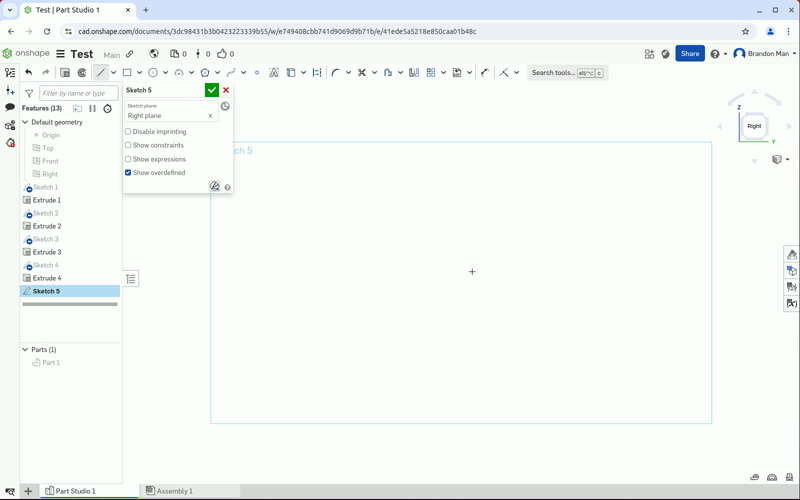
key_up(shift)
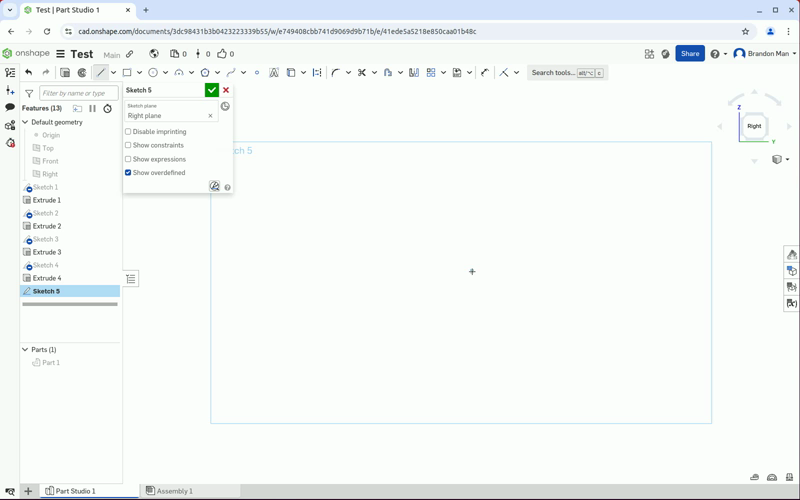
key_down(shift)
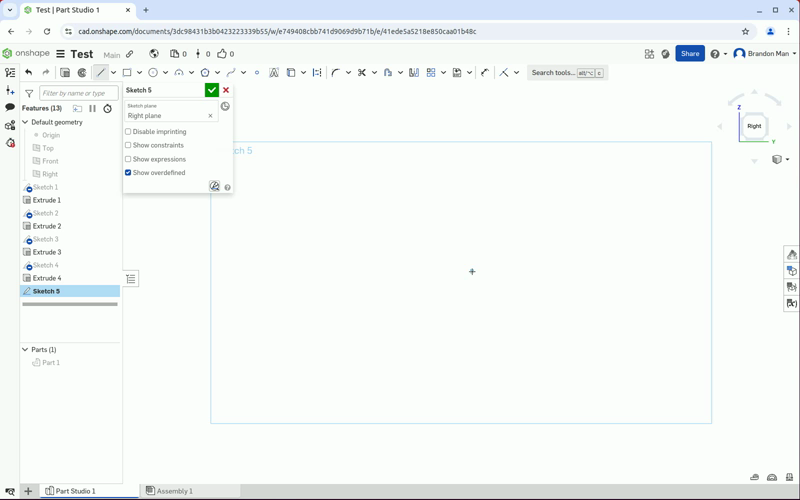
mouse_move(502, 271)
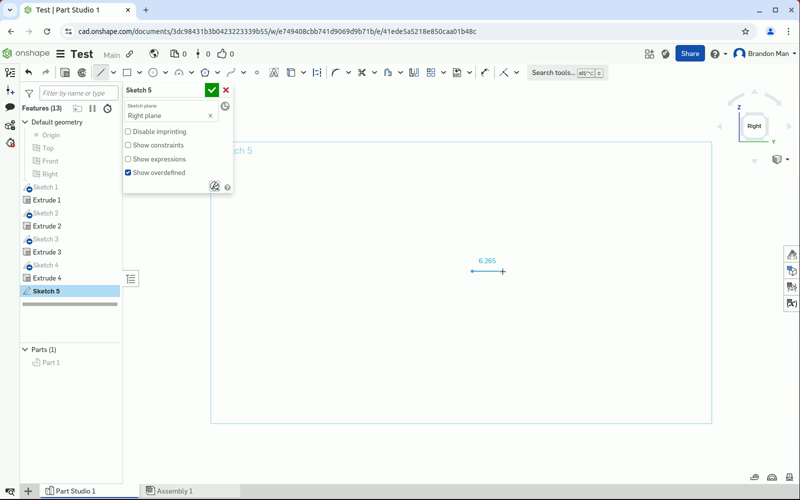
mouse_move(494, 271)
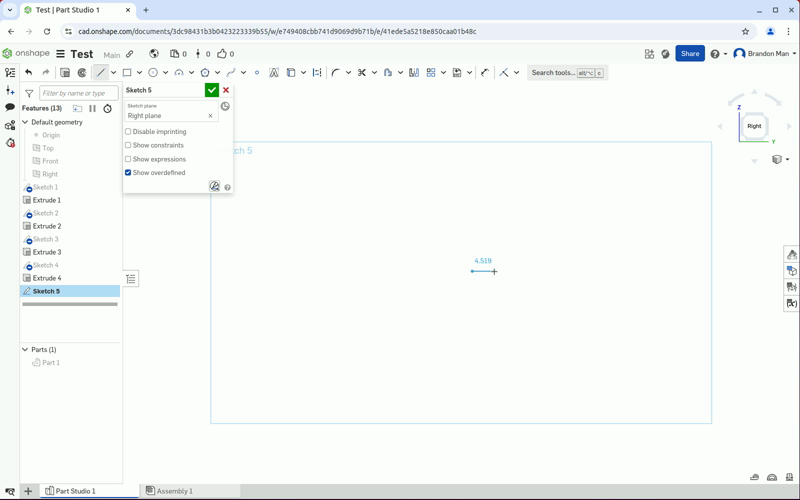
click(494, 271)
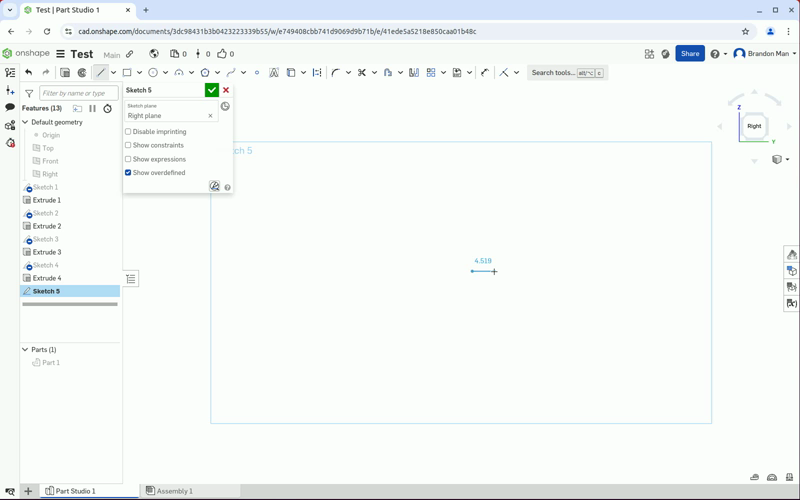
key_up(shift)
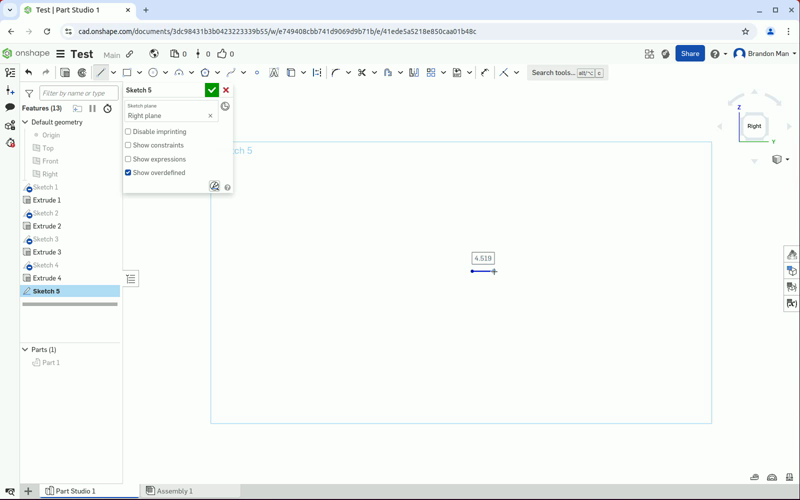
key_down(shift)
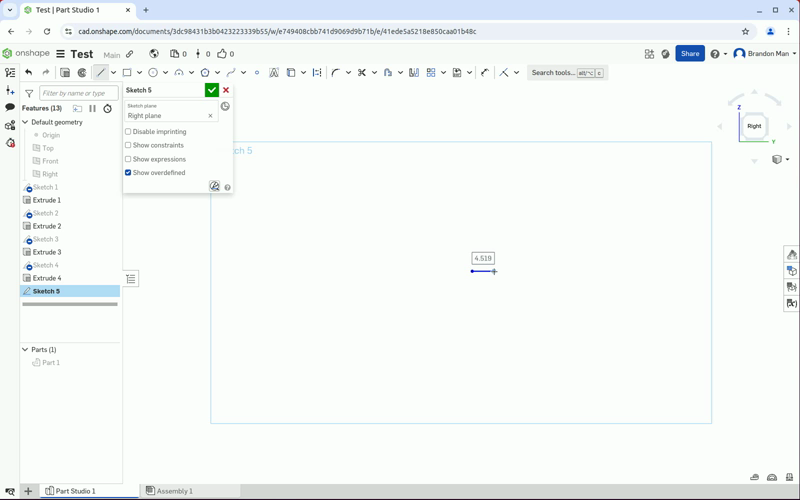
mouse_move(494, 141)
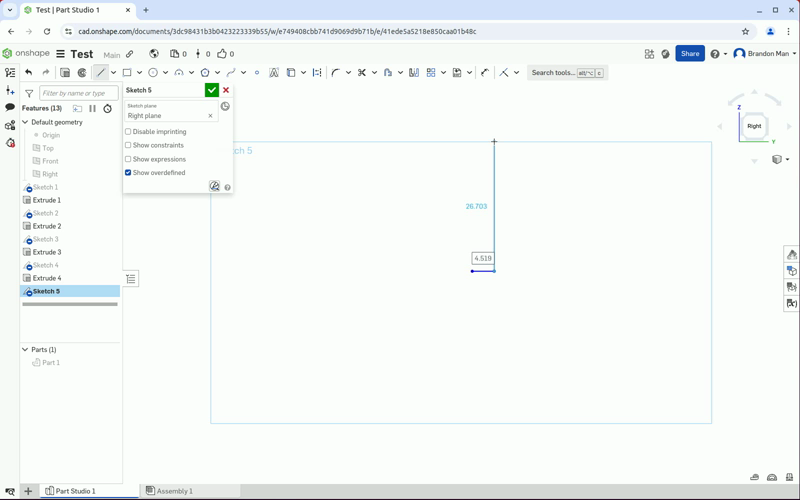
click(494, 141)
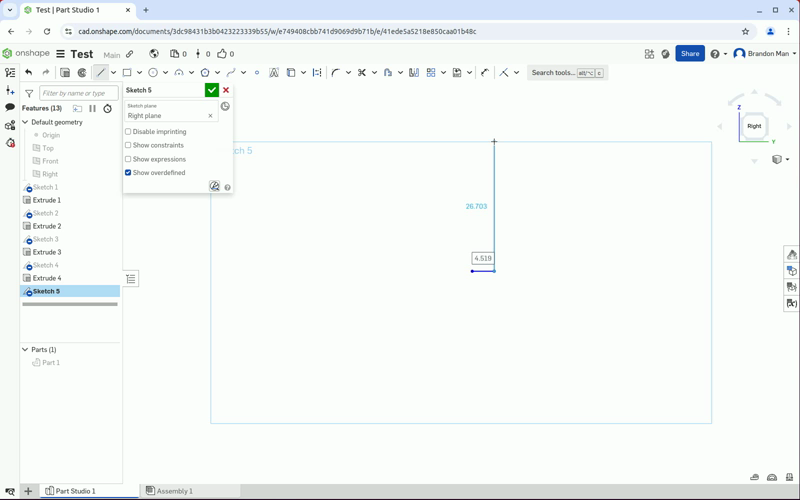
key_up(shift)
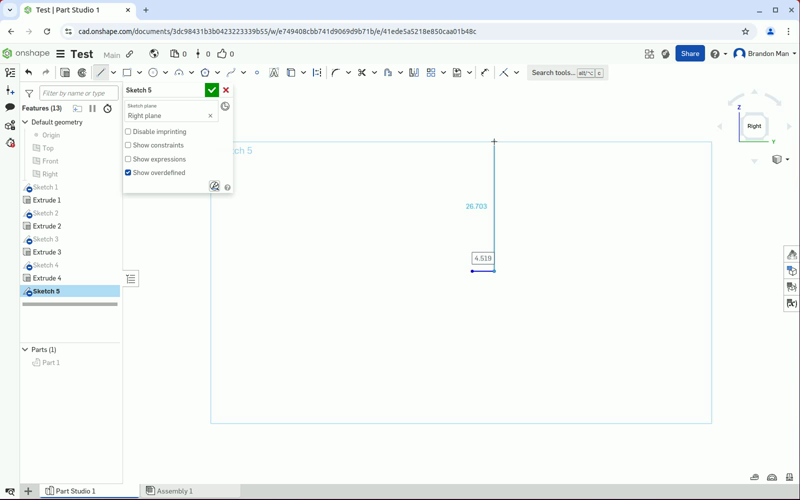
key_down(shift)
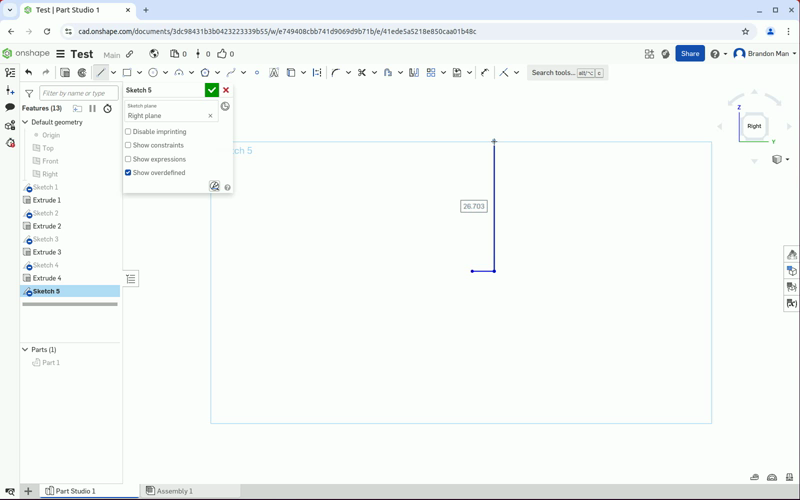
mouse_move(524, 141)
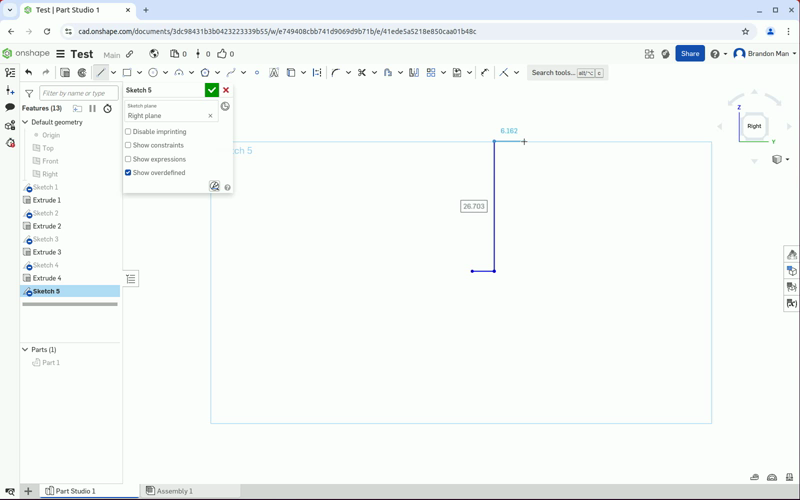
mouse_move(472, 141)
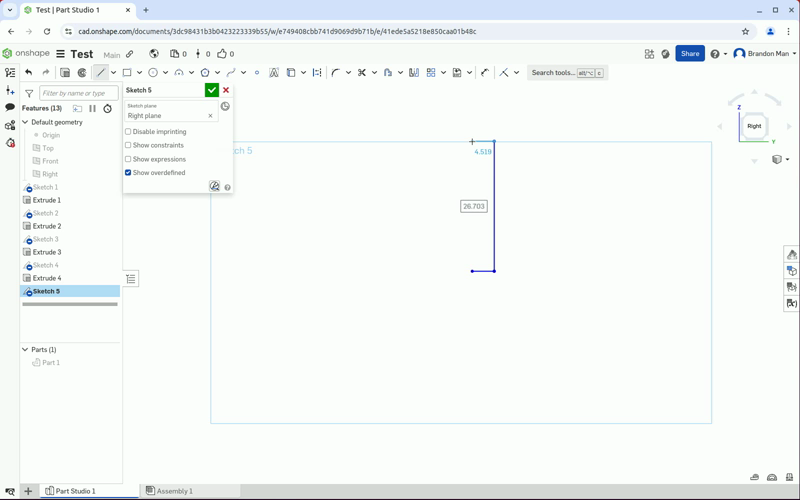
click(472, 141)
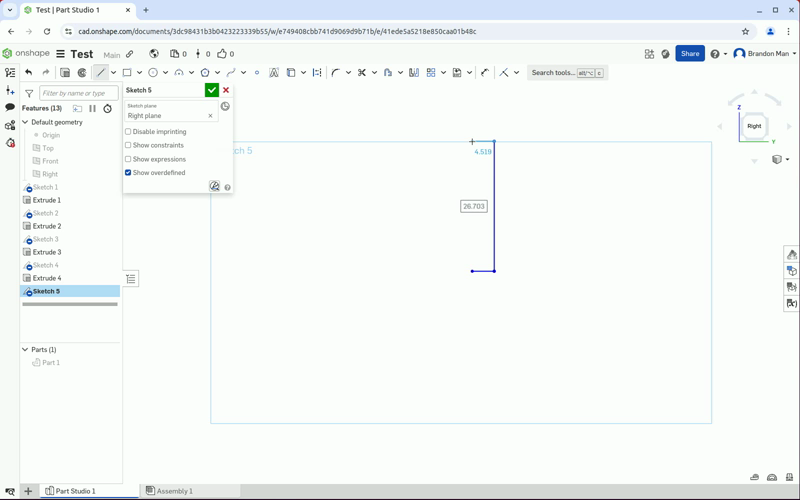
key_up(shift)
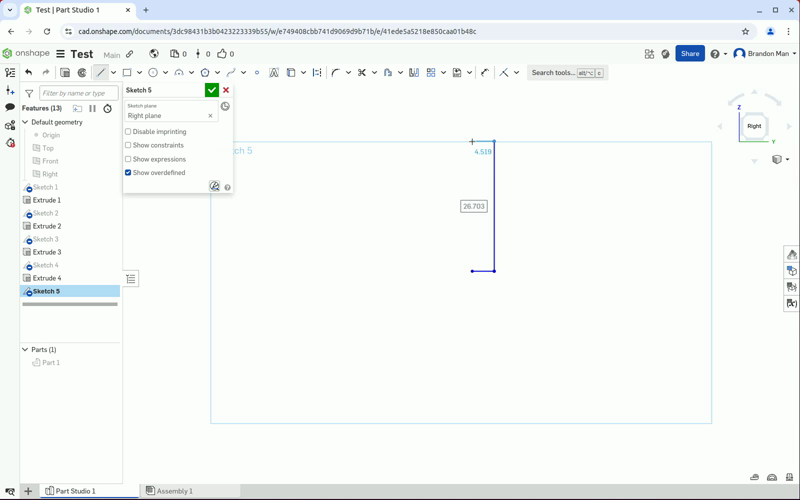
key_down(shift)
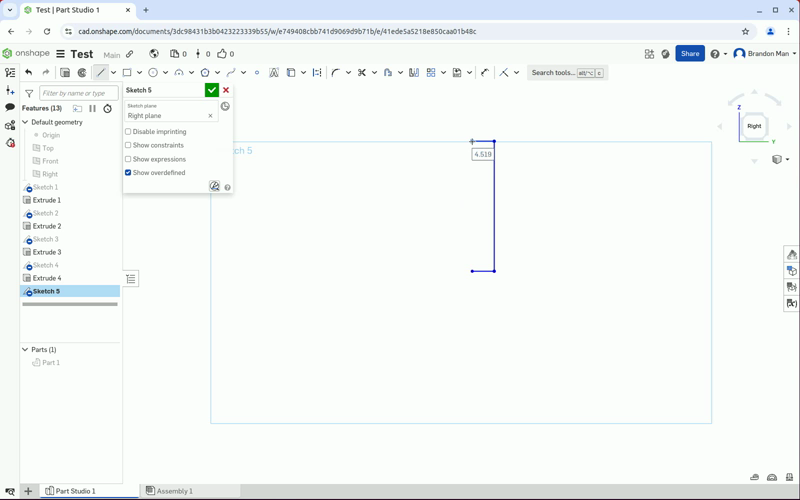
mouse_move(472, 271)
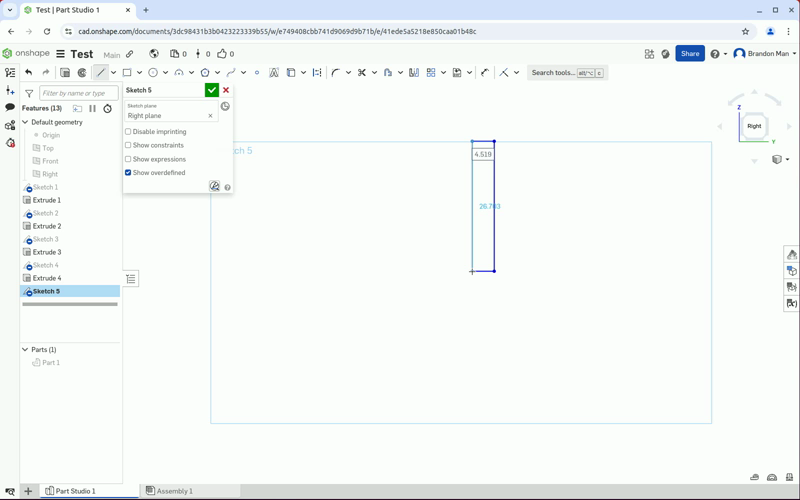
key_up(shift)
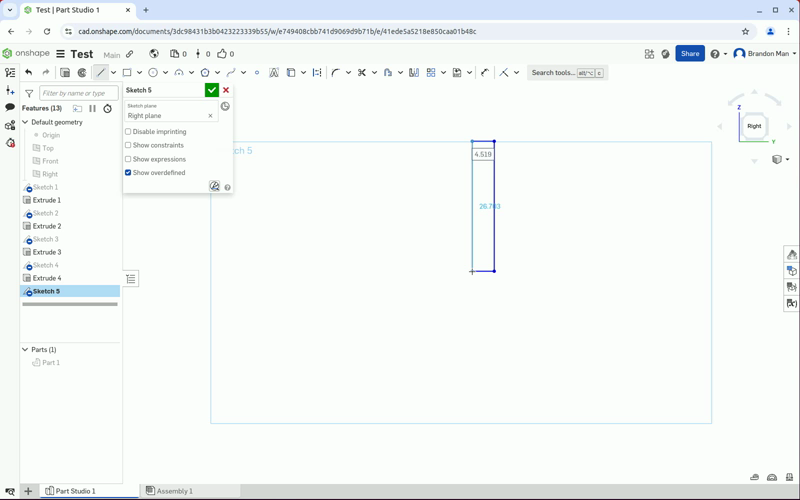
click(472, 271)
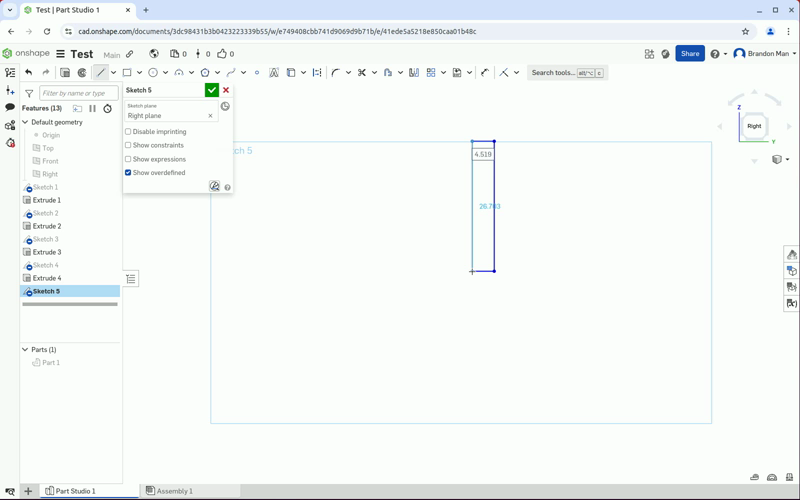
key(esc)
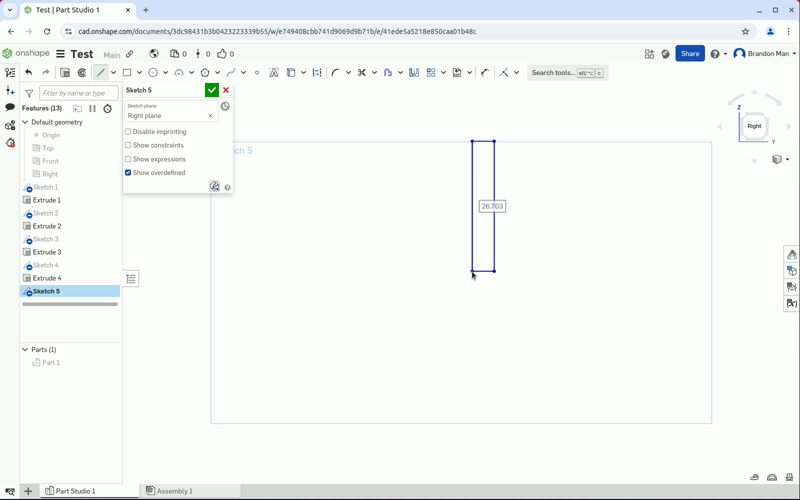
mouse_move(480, 187)
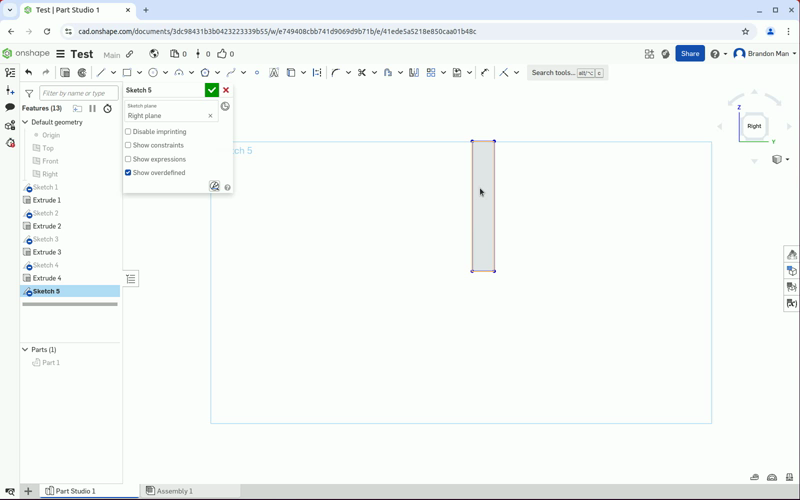
click(480, 187)
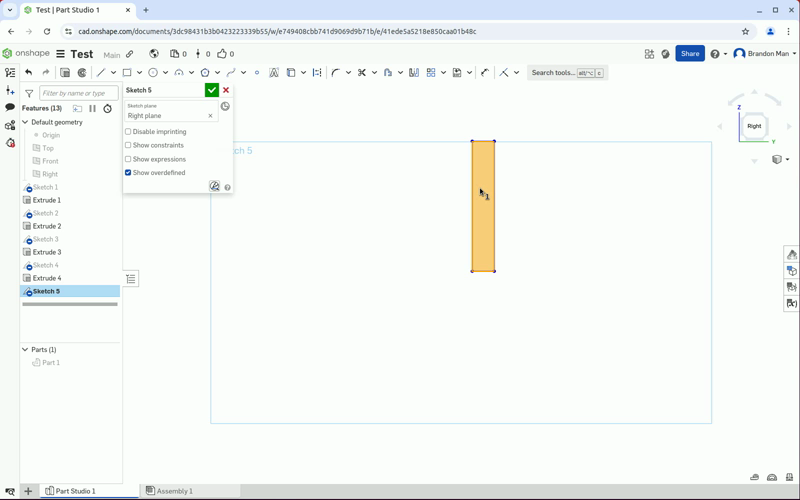
mouse_move(73, 352)
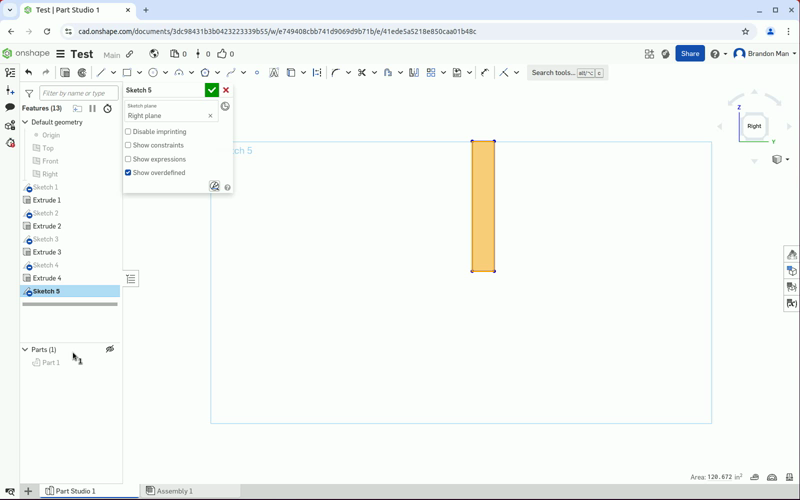
key(shift+y)
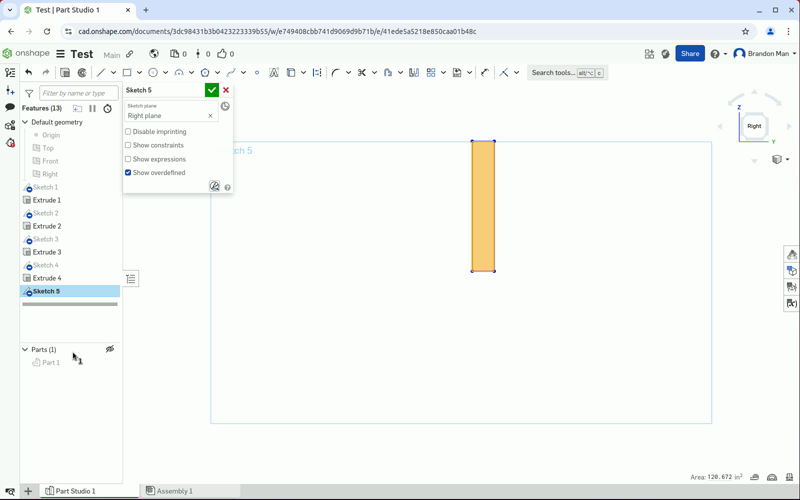
key(shift+e)
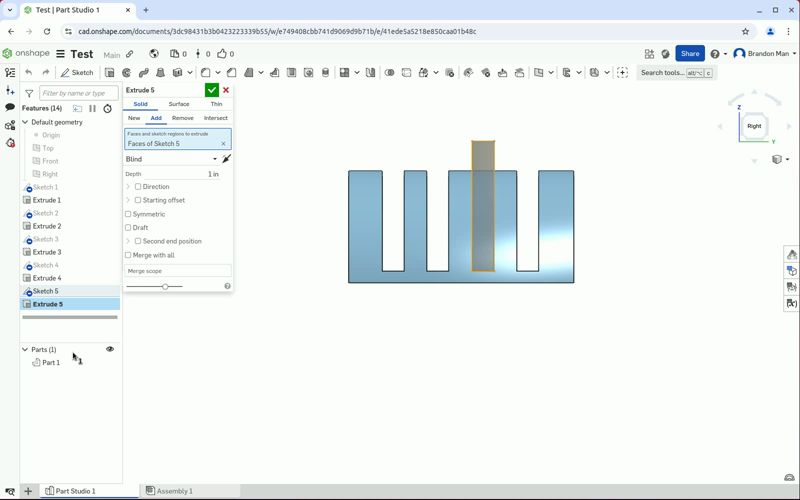
mouse_move(143, 106)
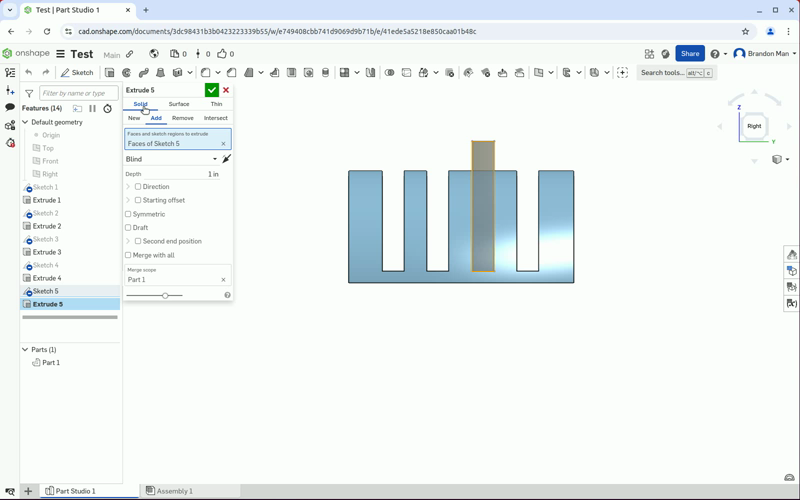
click(143, 106)
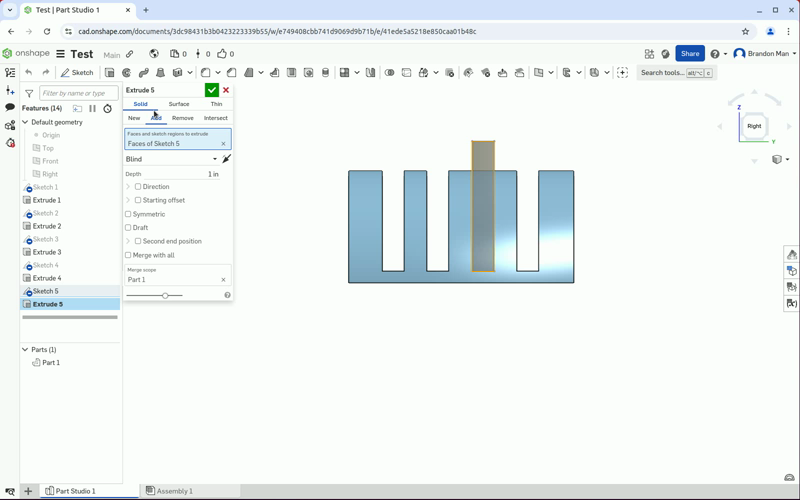
mouse_move(186, 120)
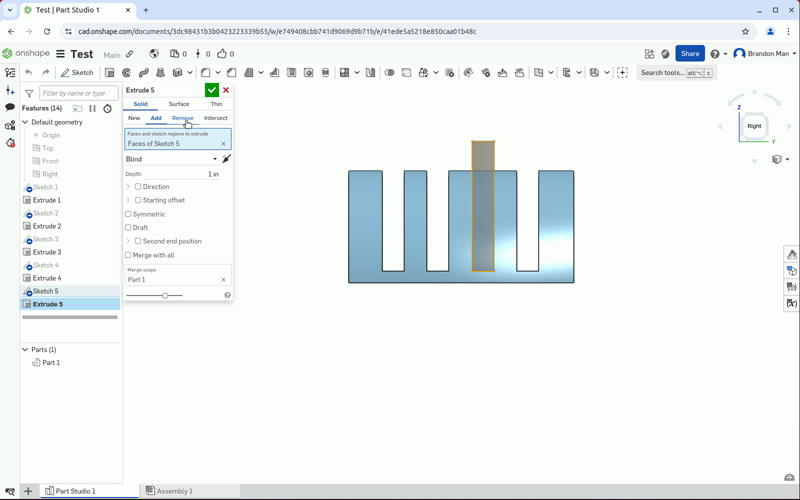
click(186, 120)
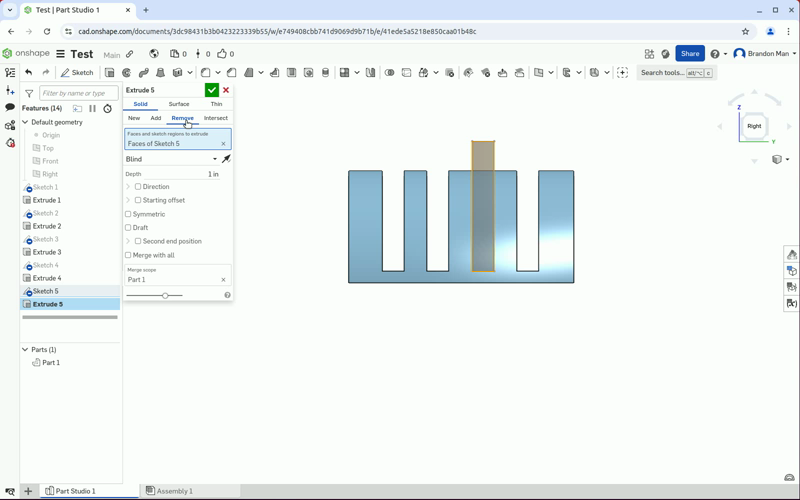
key(tab, 4)
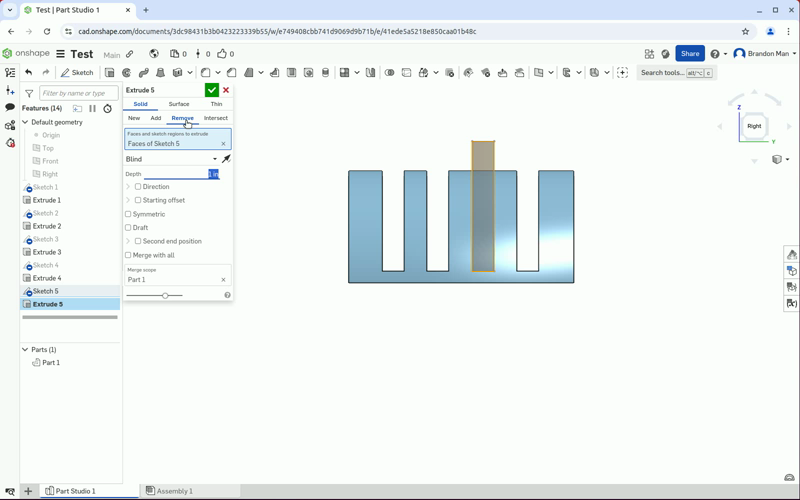
text(51.03)
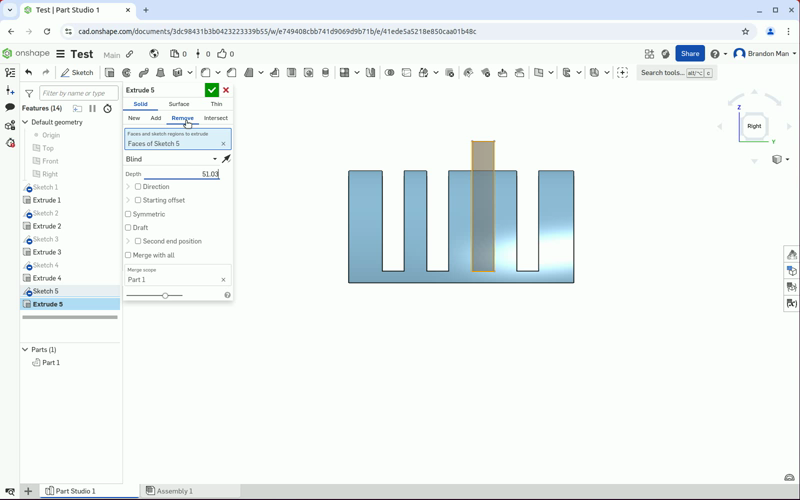
key(tab, 3)
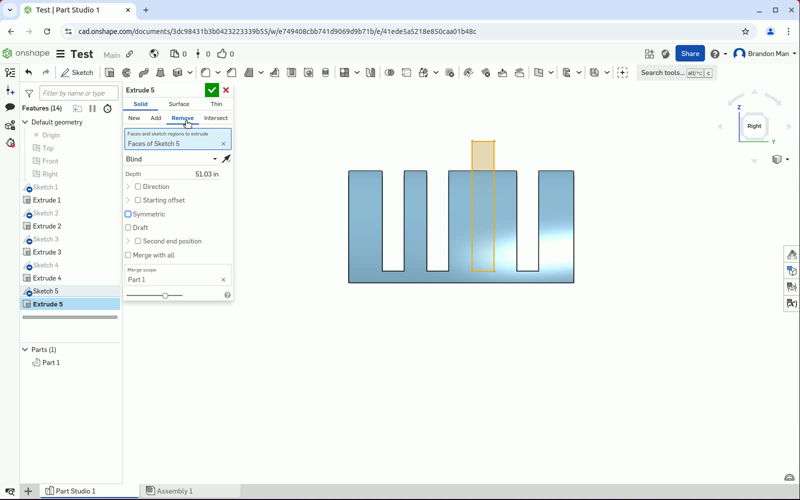
key(space)
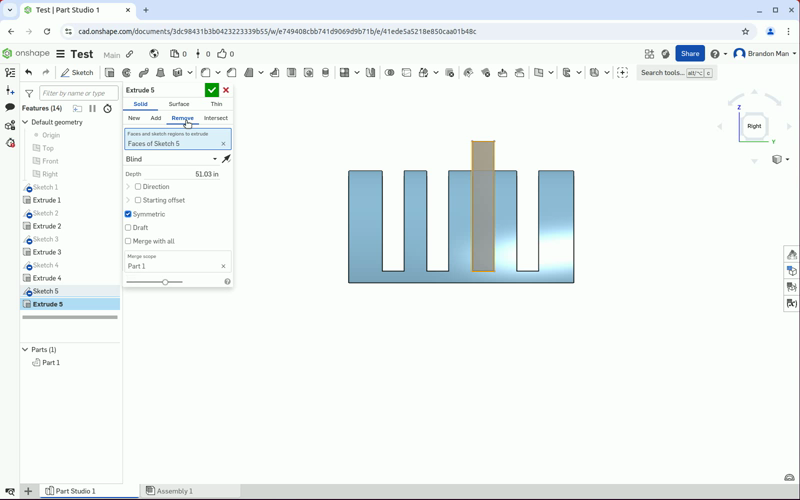
key(tab, 2)
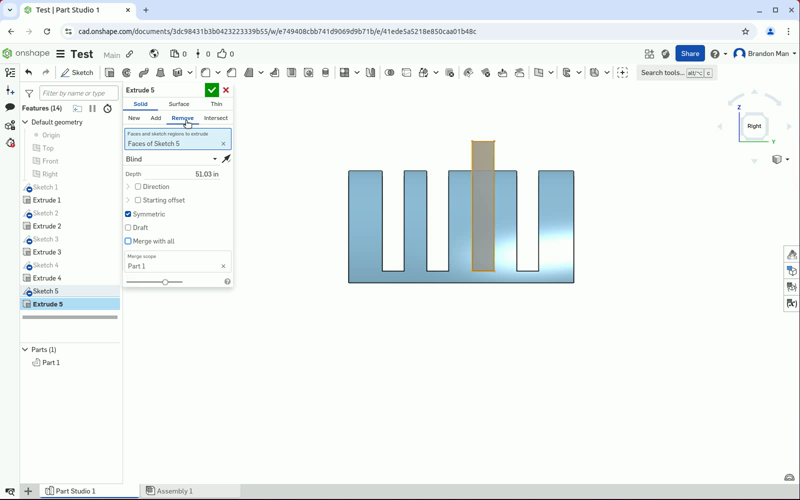
key(space)
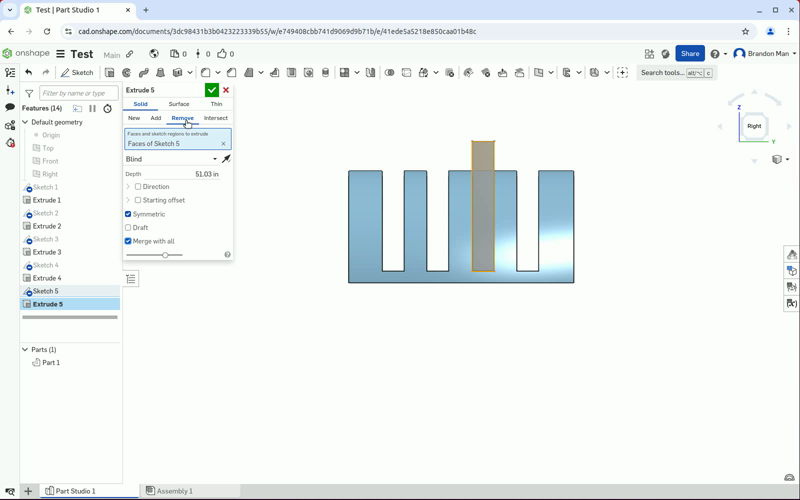
key(enter)
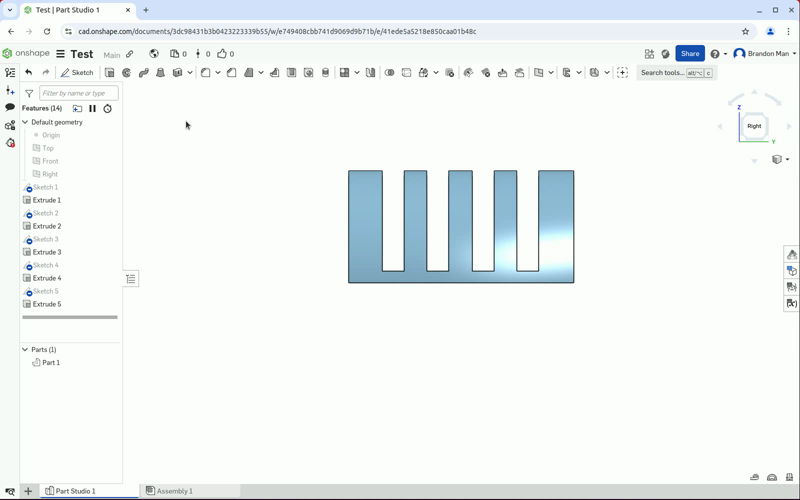
key(shift+h)
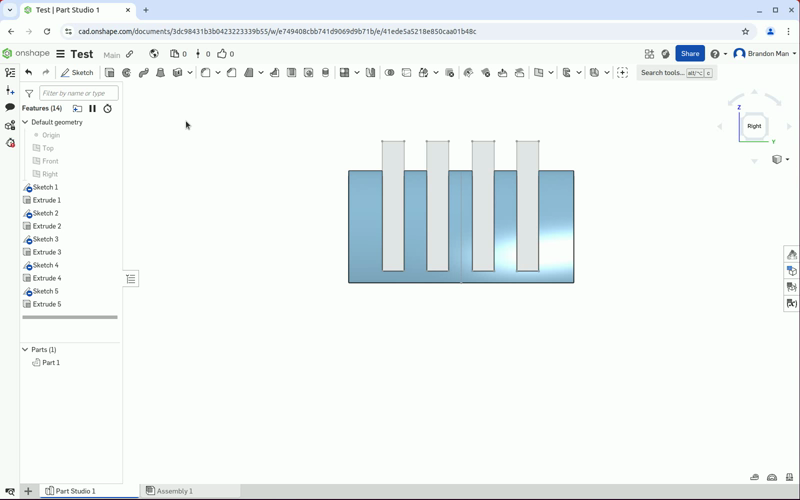
key(shift+h)
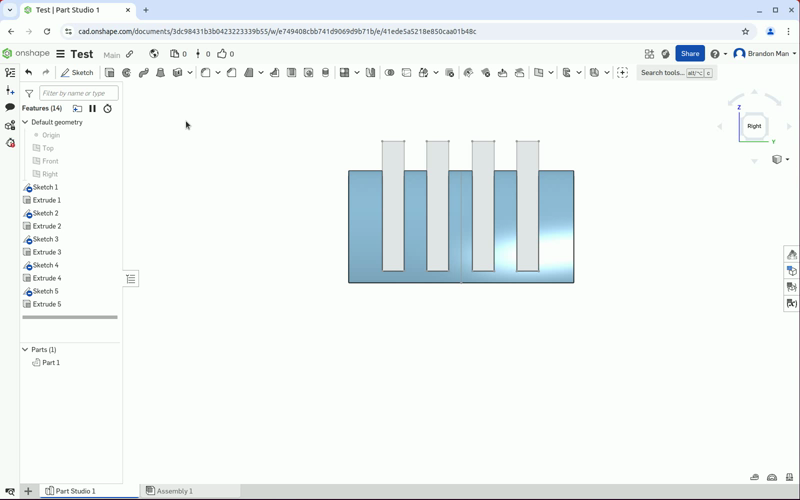
key(shift+7)
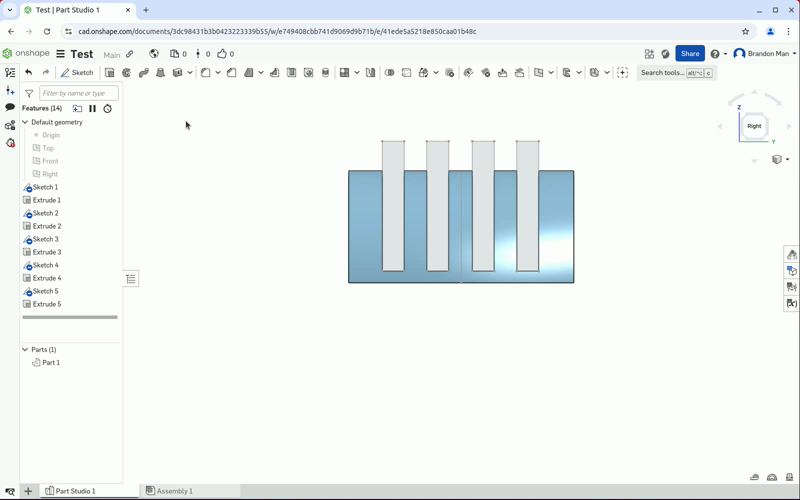
key(right, 2)
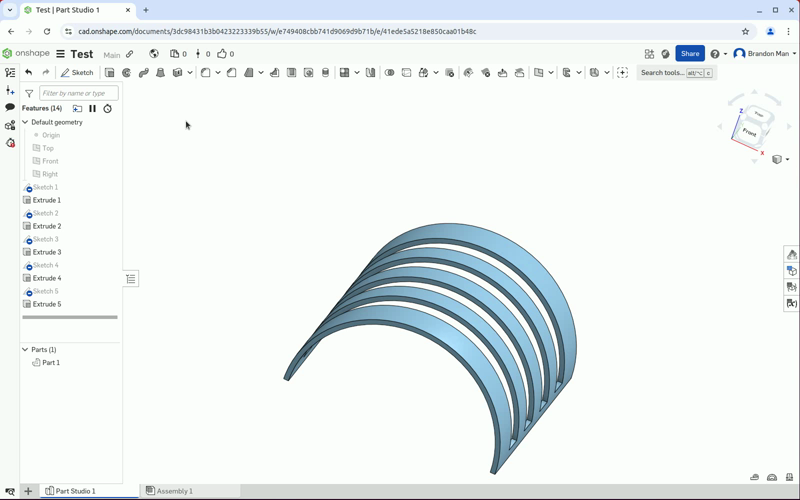
key(down, 2)
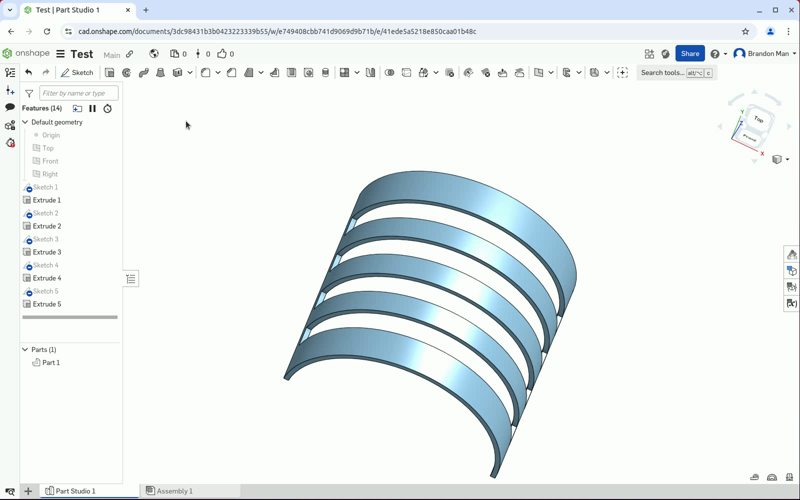
key(up, 2)
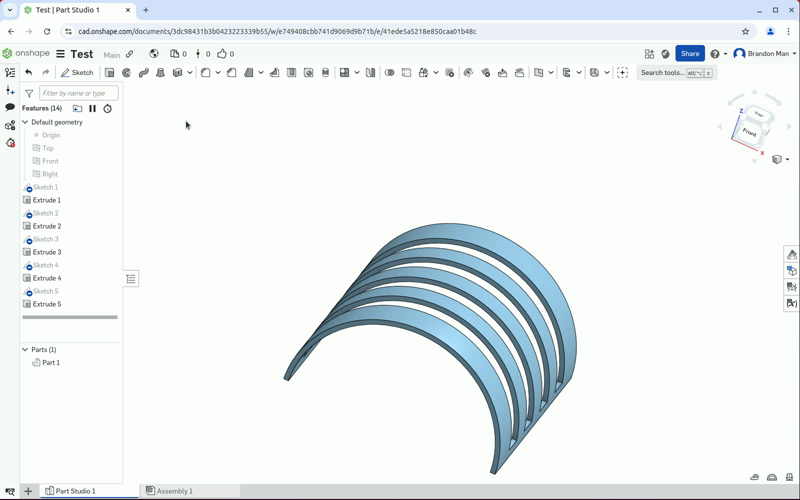
key(left, 2)
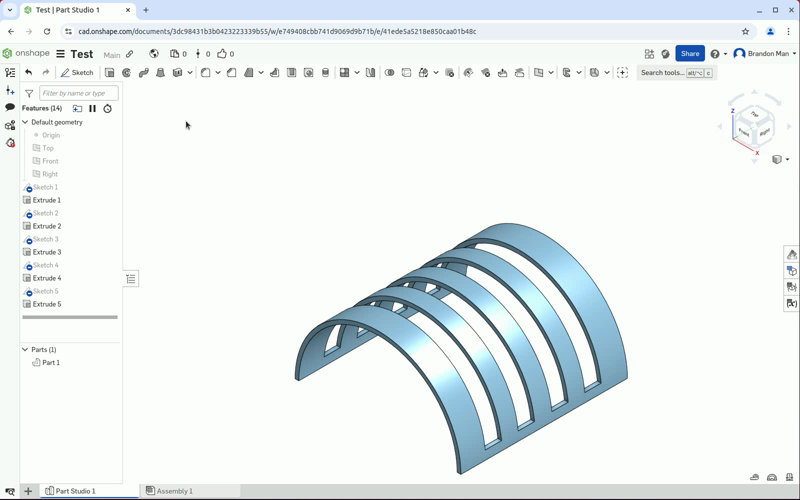
mouse_move(73, 189)
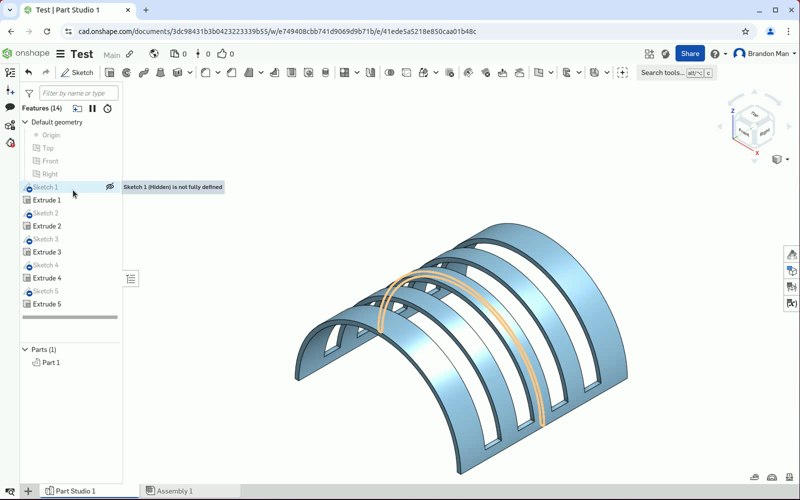
click(73, 189)